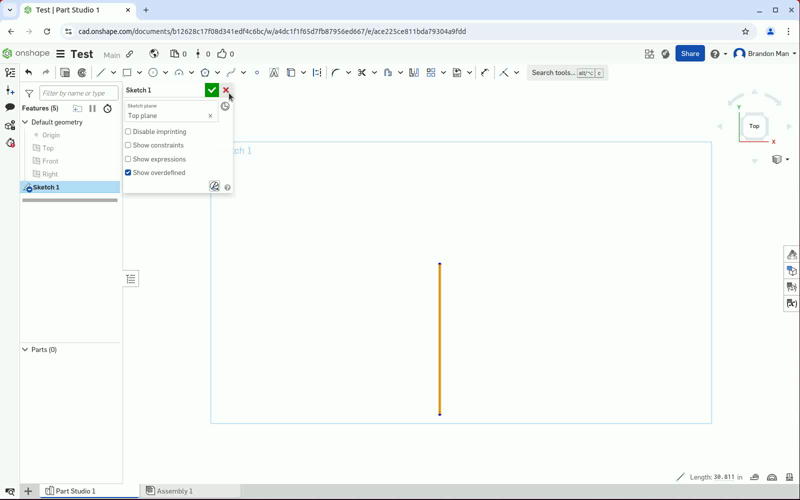
key(shift+h)
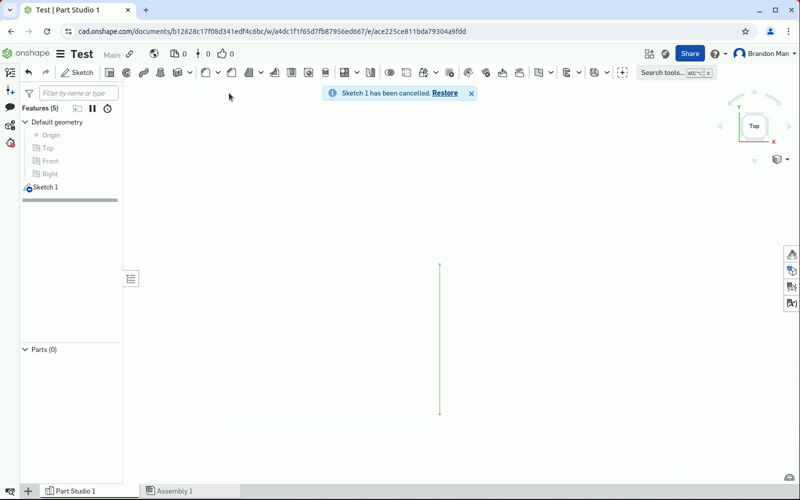
key(shift+s)
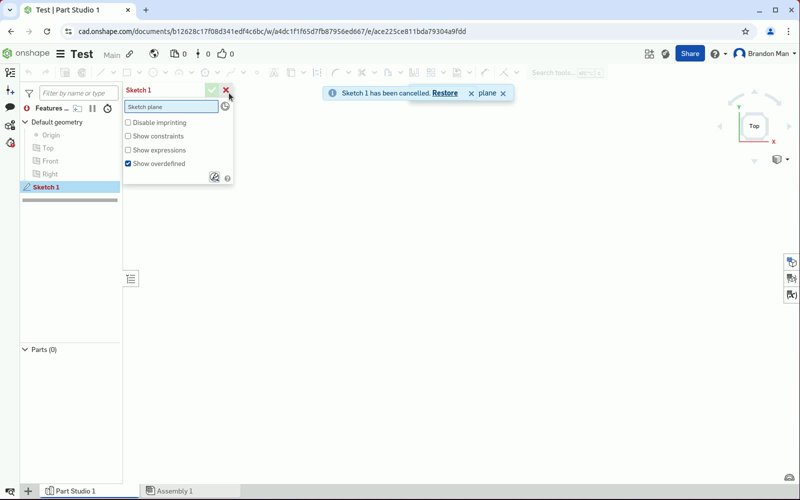
mouse_move(73, 150)
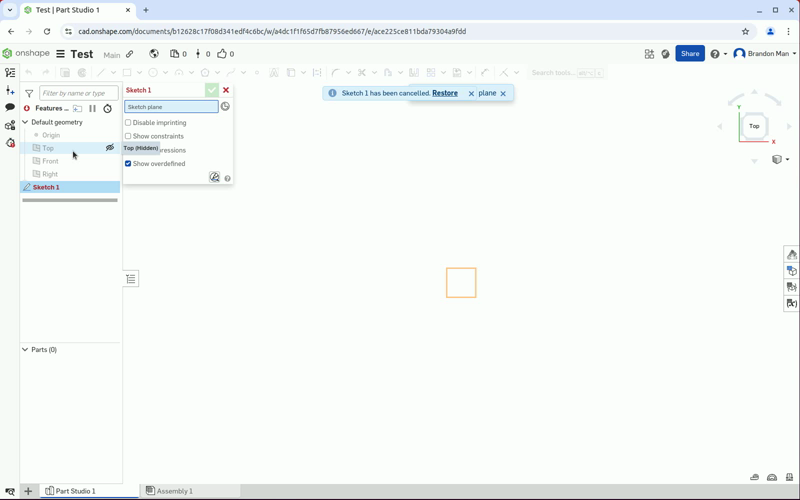
click(73, 150)
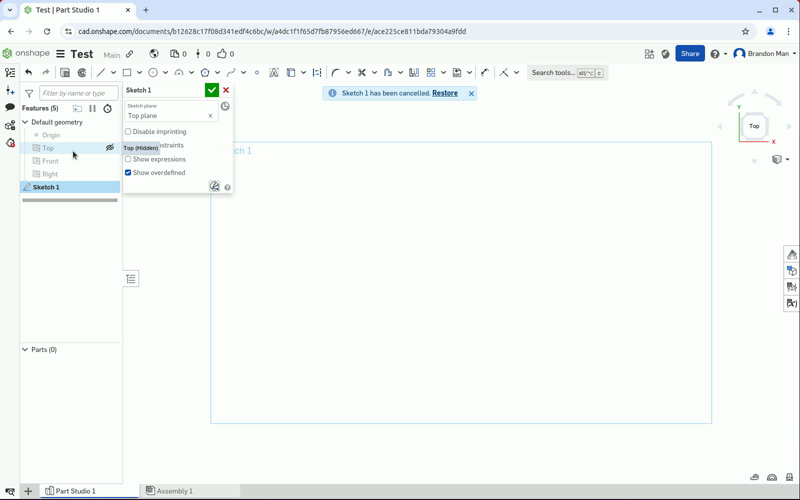
mouse_move(73, 352)
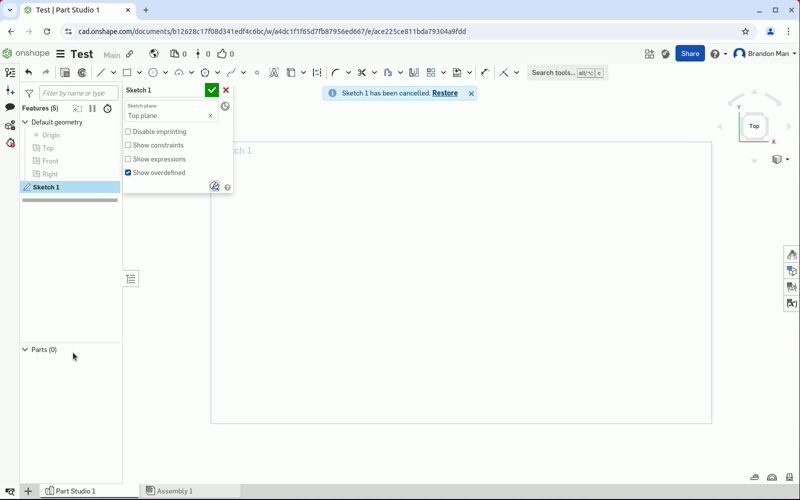
key(y)
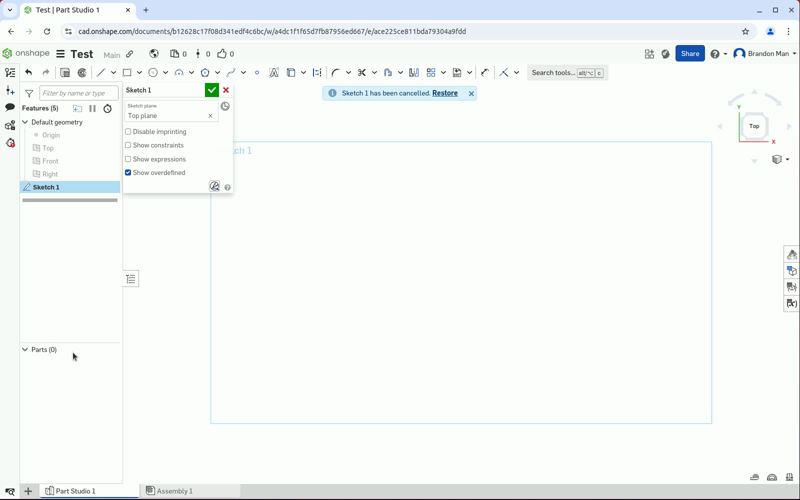
key(l)
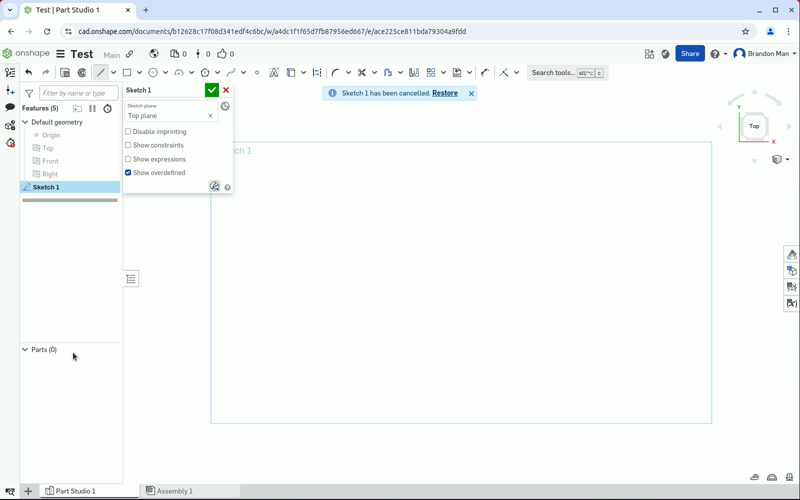
key_down(shift)
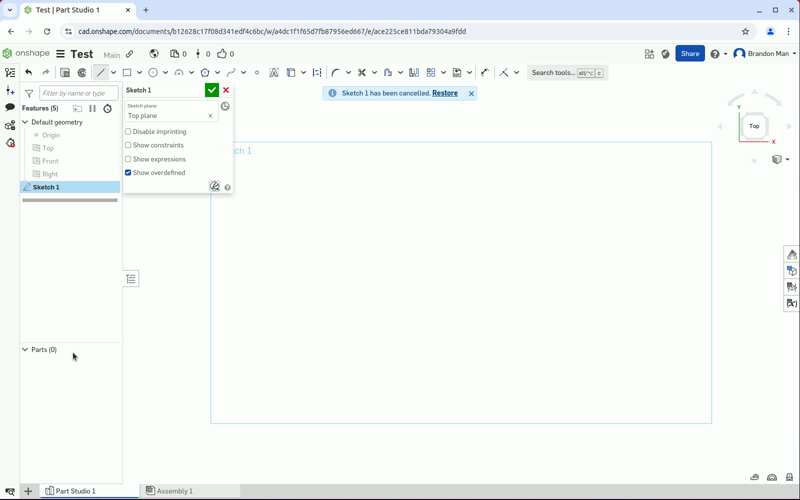
mouse_move(404, 339)
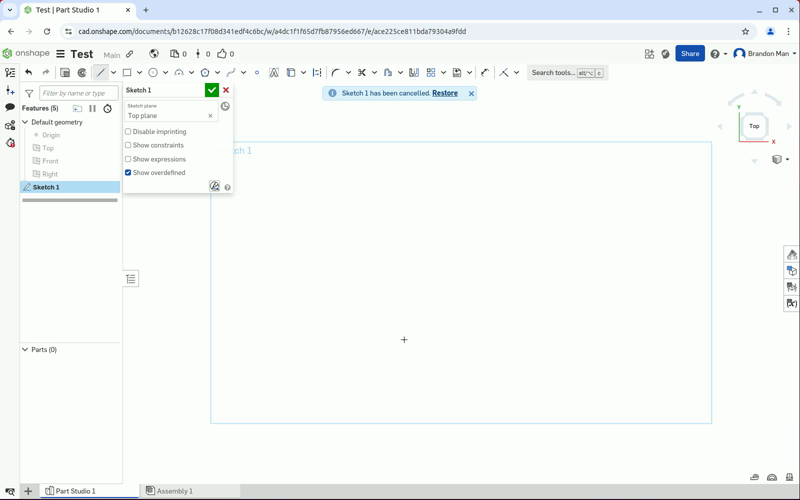
click(404, 339)
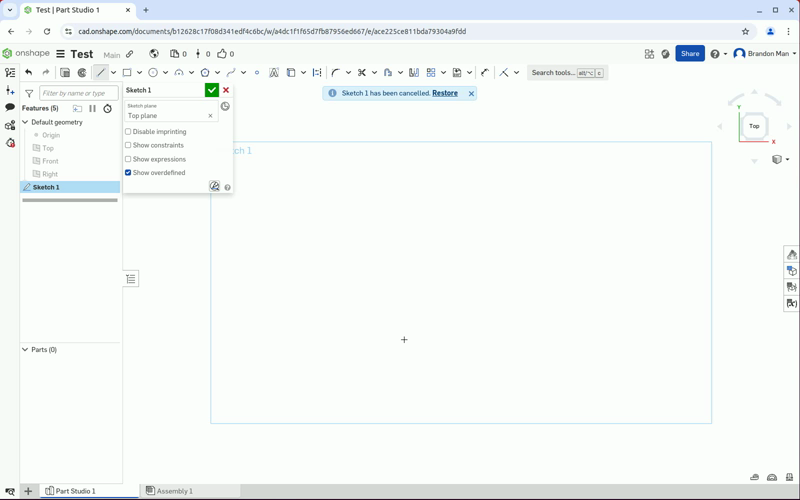
key_up(shift)
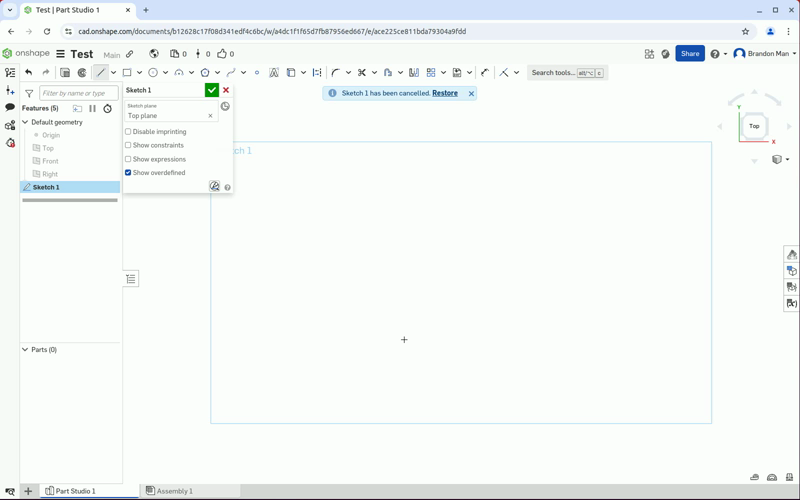
key_down(shift)
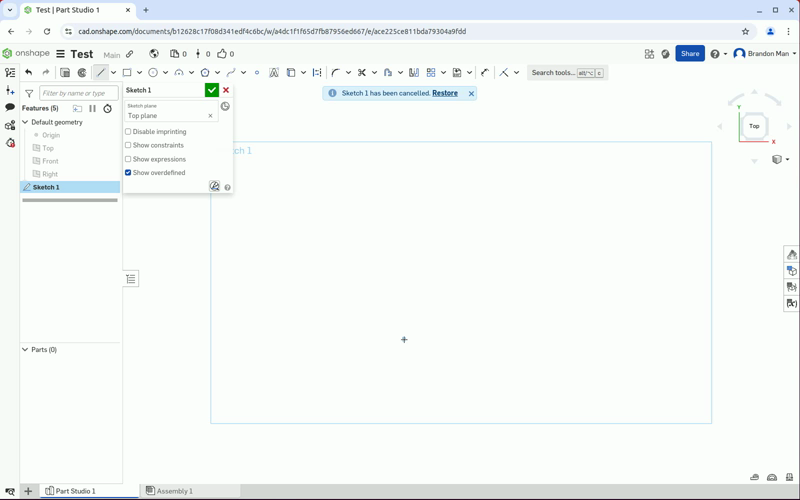
mouse_move(516, 339)
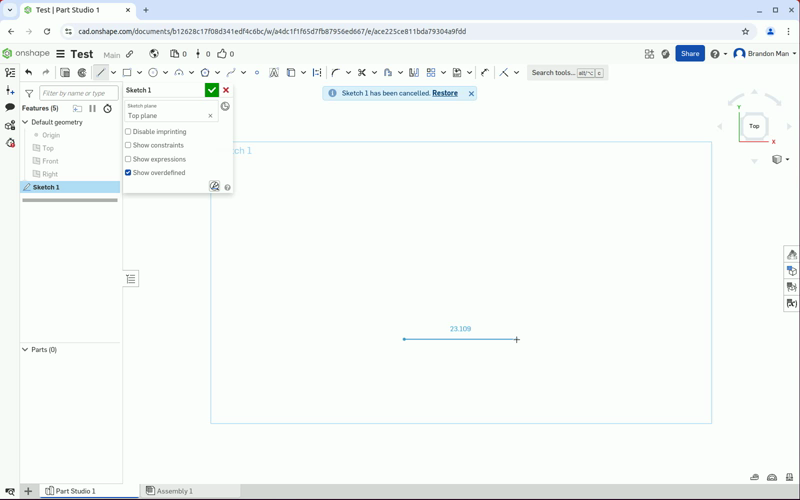
click(516, 339)
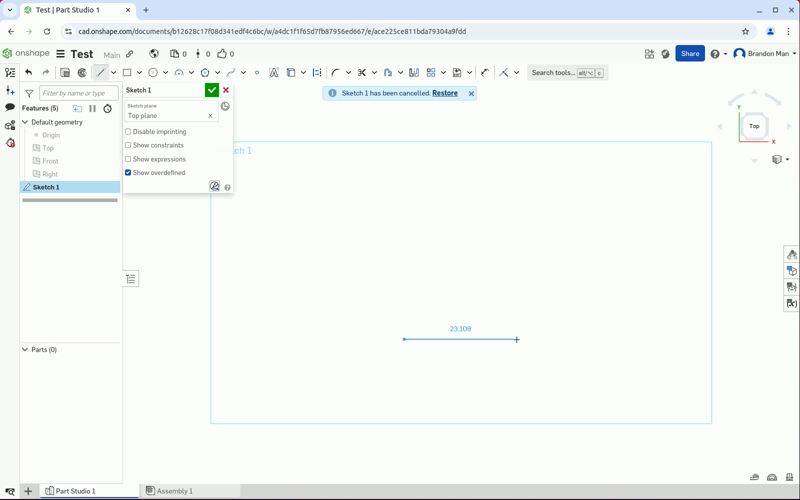
key_up(shift)
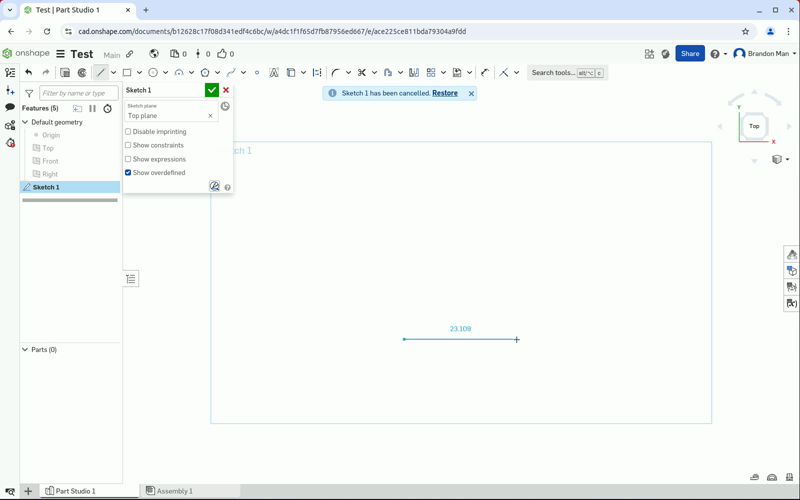
key_down(shift)
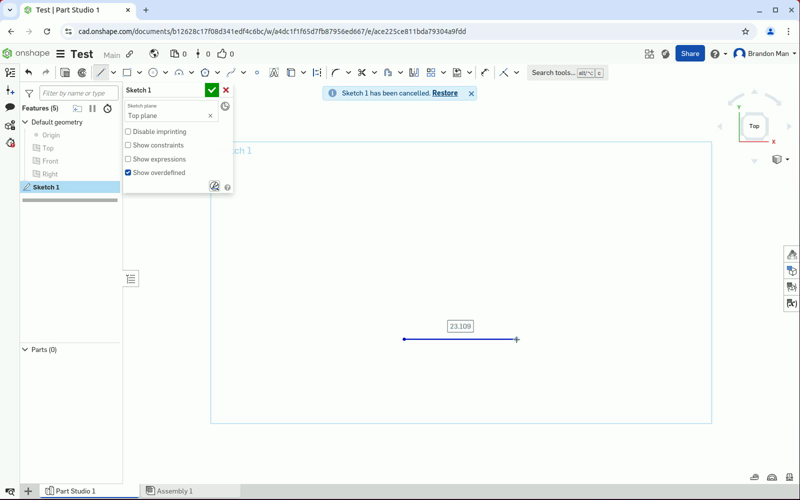
mouse_move(516, 226)
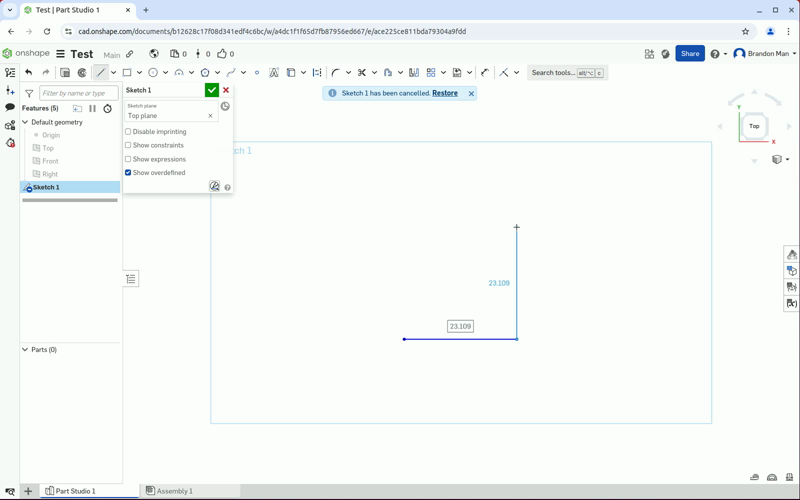
click(516, 226)
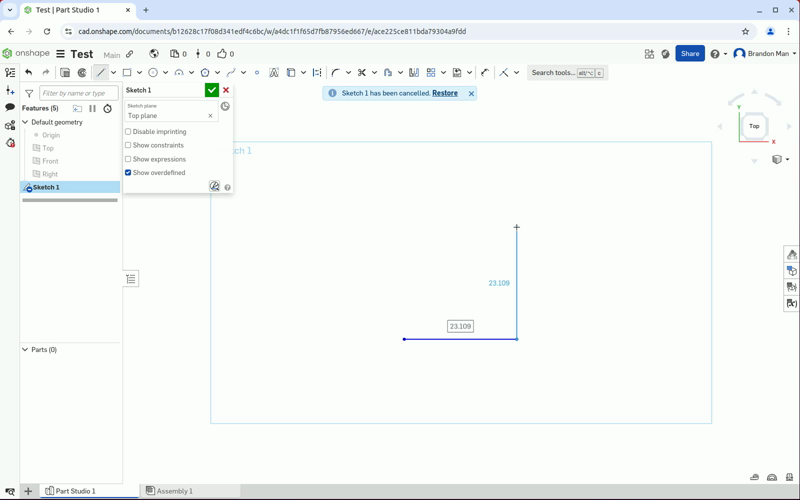
key_up(shift)
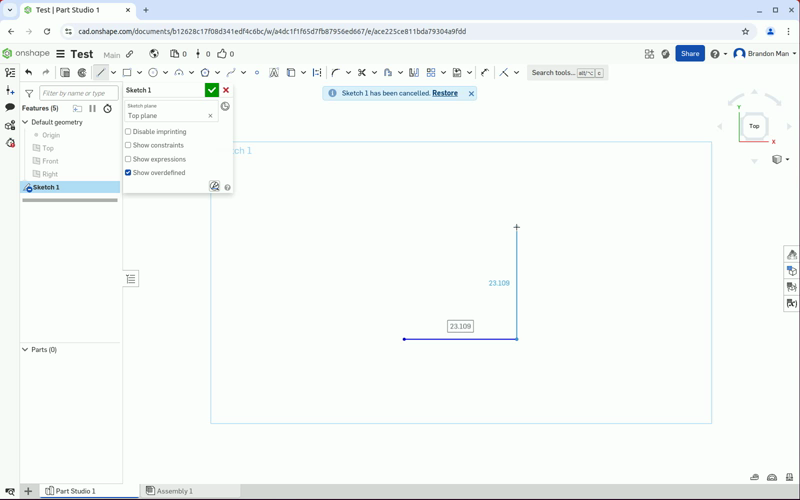
key_down(shift)
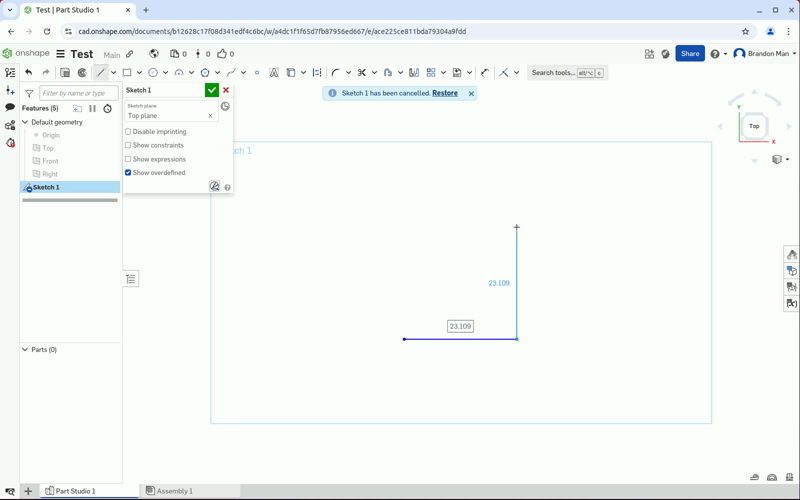
mouse_move(404, 226)
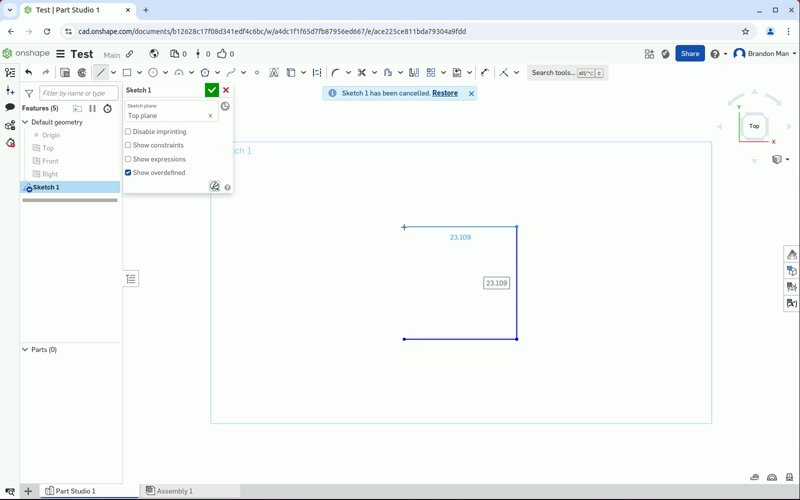
click(404, 226)
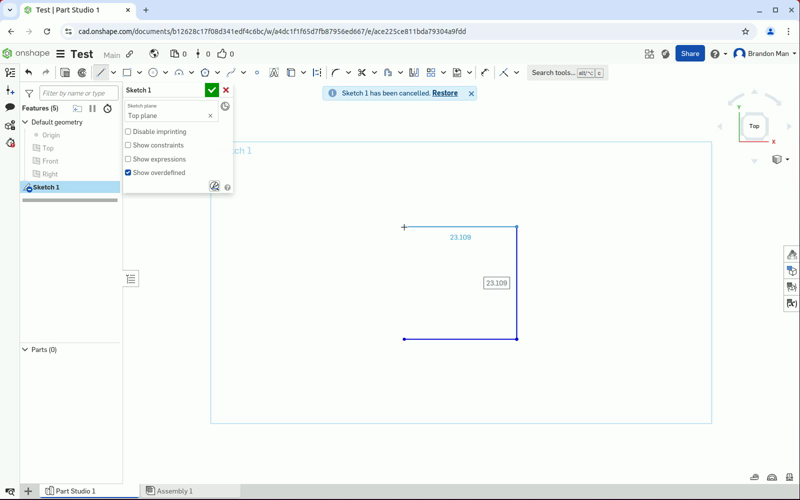
key_up(shift)
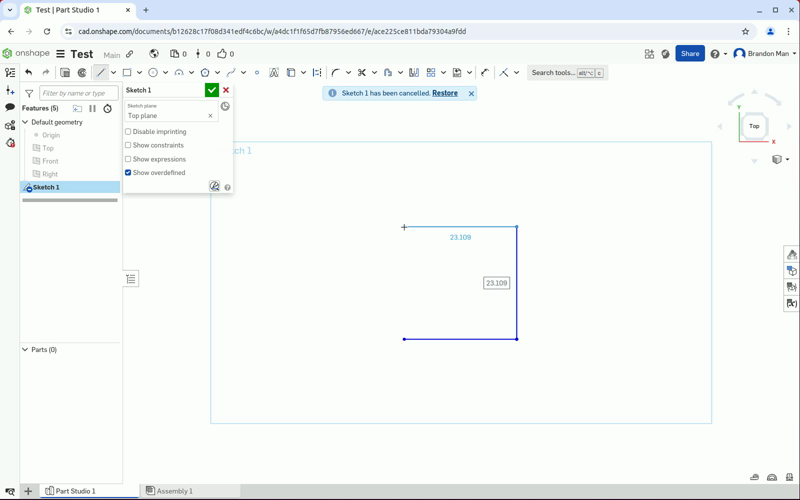
key_down(shift)
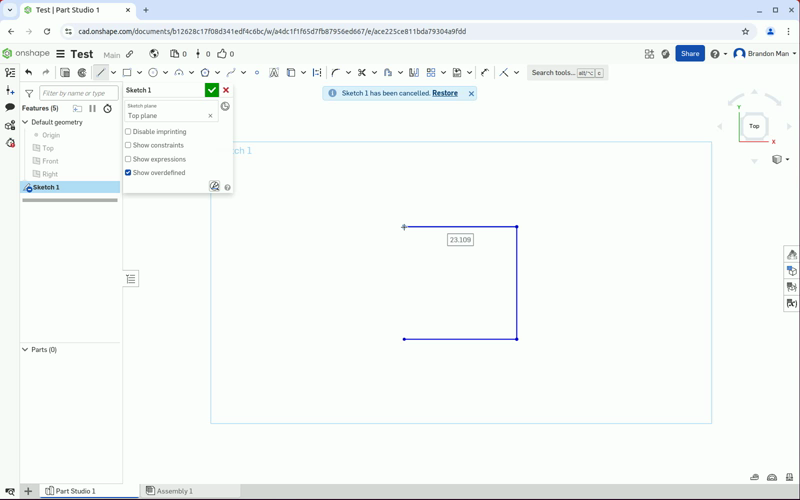
mouse_move(404, 339)
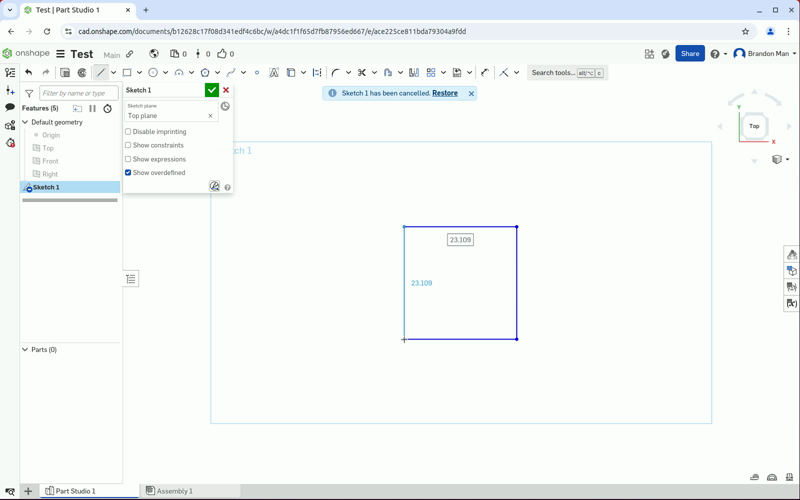
key_up(shift)
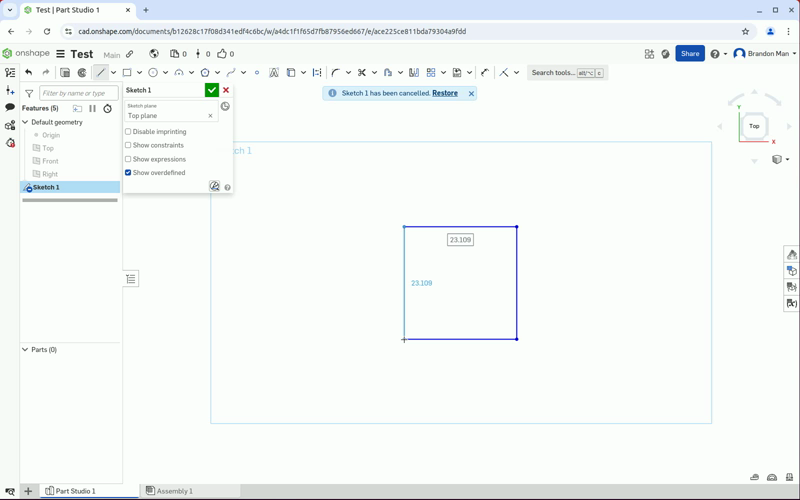
click(404, 339)
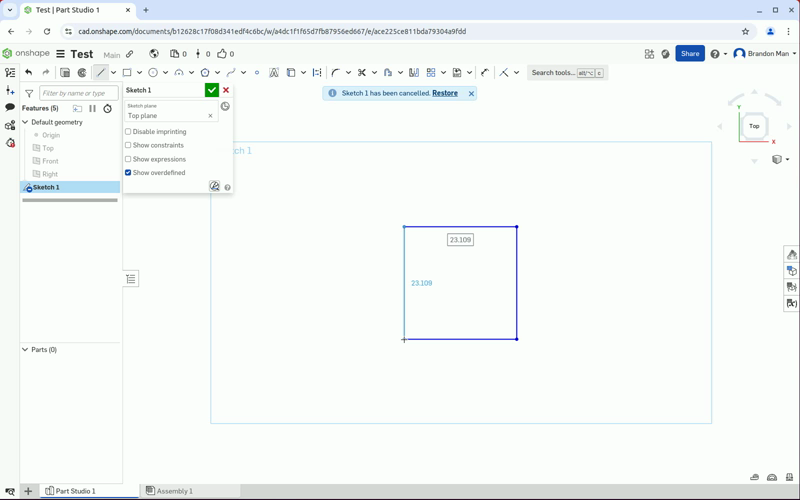
key(esc)
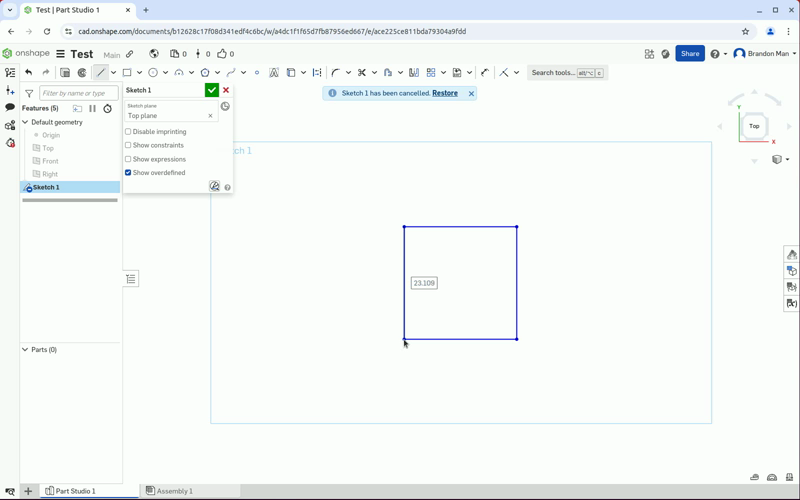
mouse_move(432, 243)
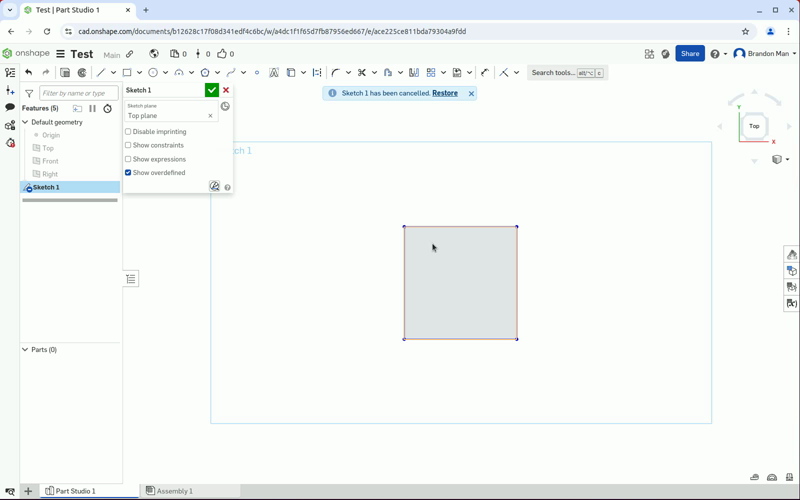
click(432, 243)
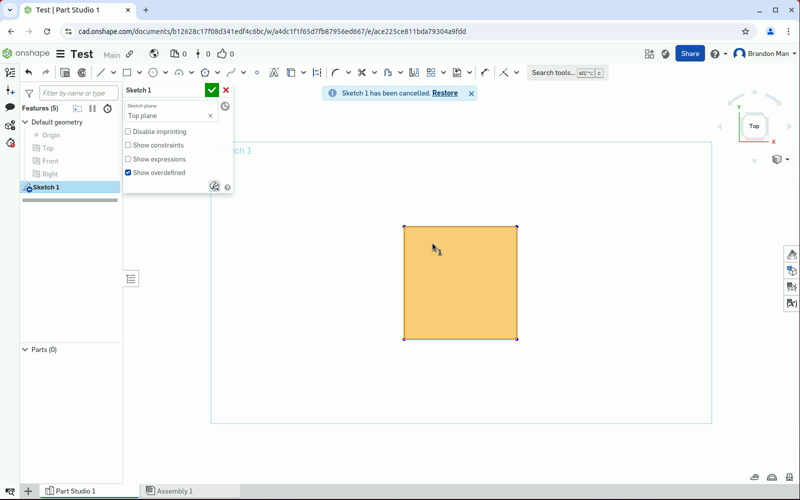
mouse_move(73, 352)
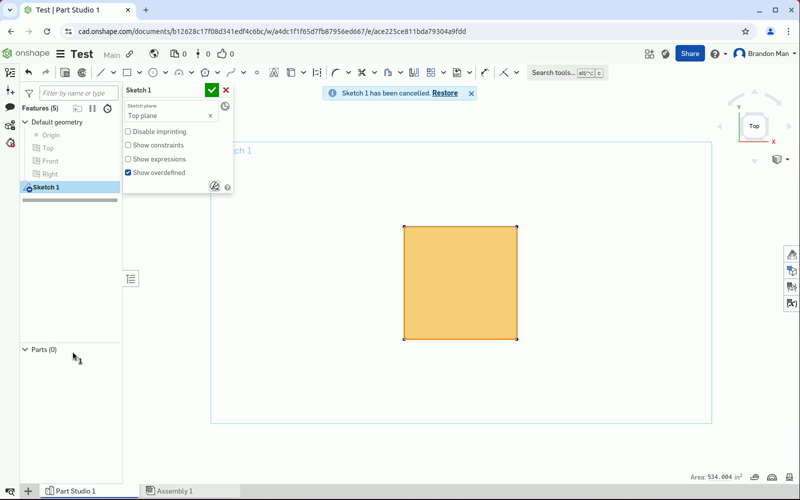
key(shift+y)
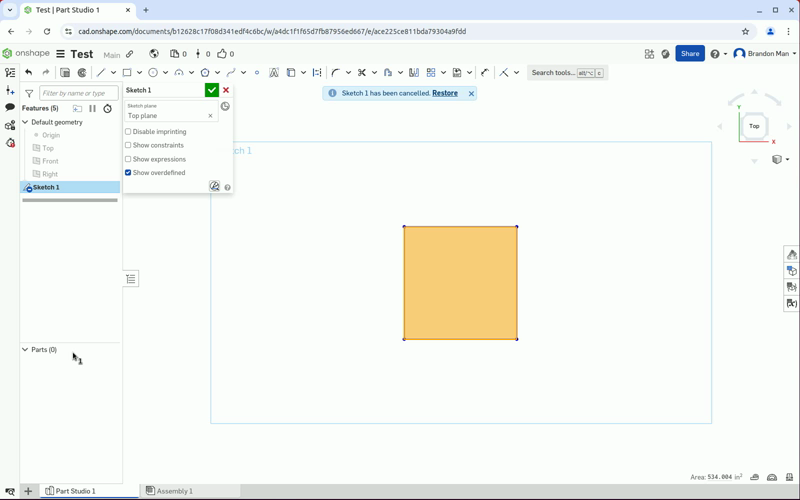
key(shift+e)
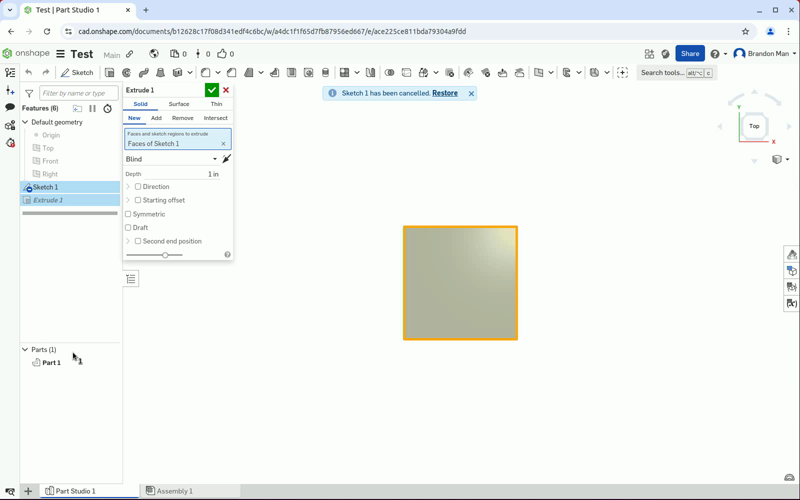
mouse_move(143, 106)
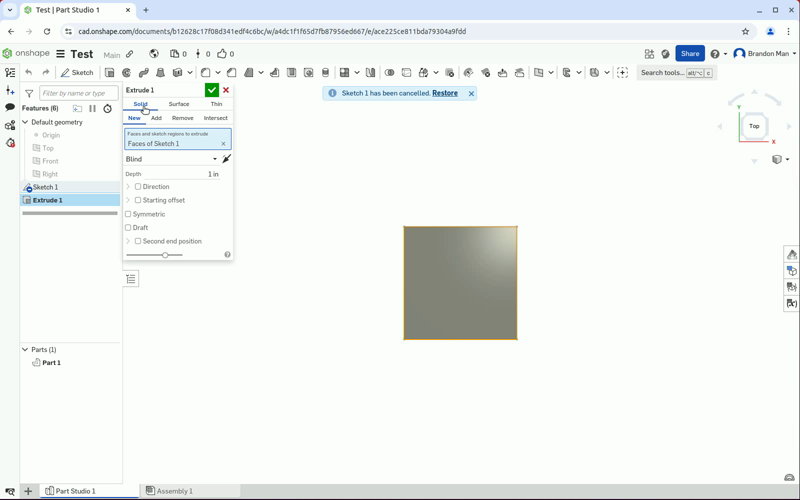
click(143, 106)
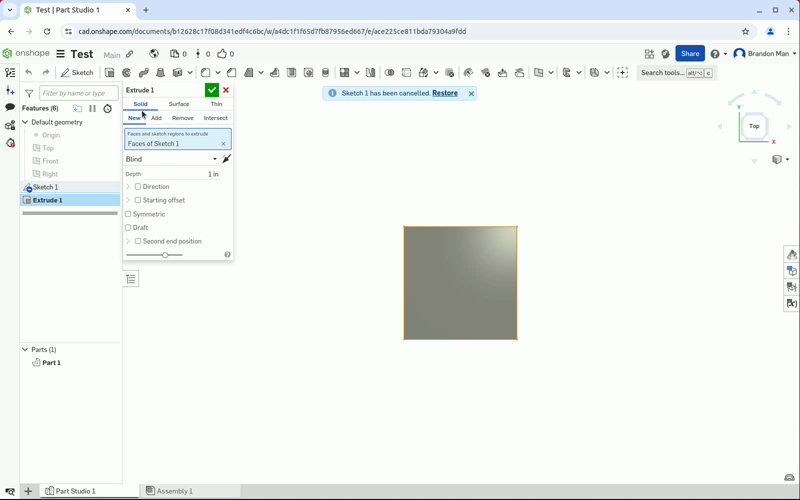
mouse_move(137, 120)
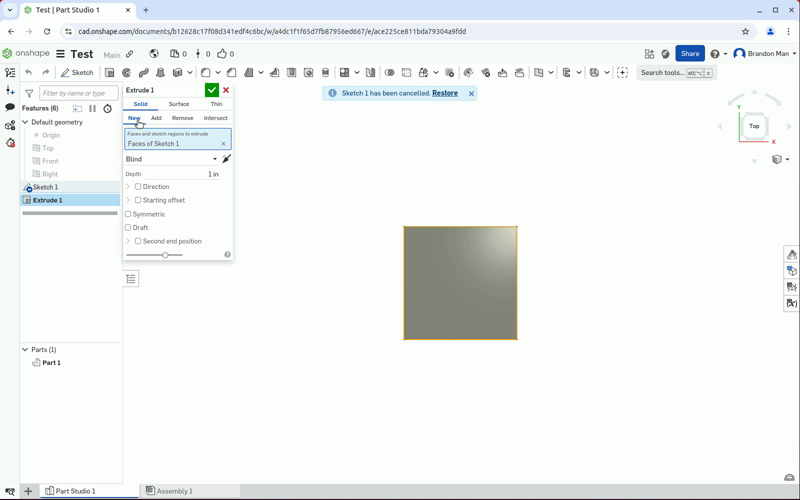
click(137, 120)
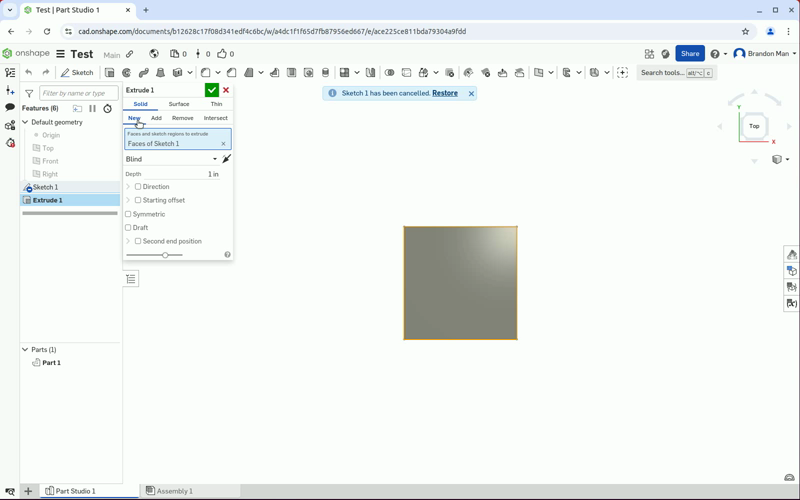
key(tab, 4)
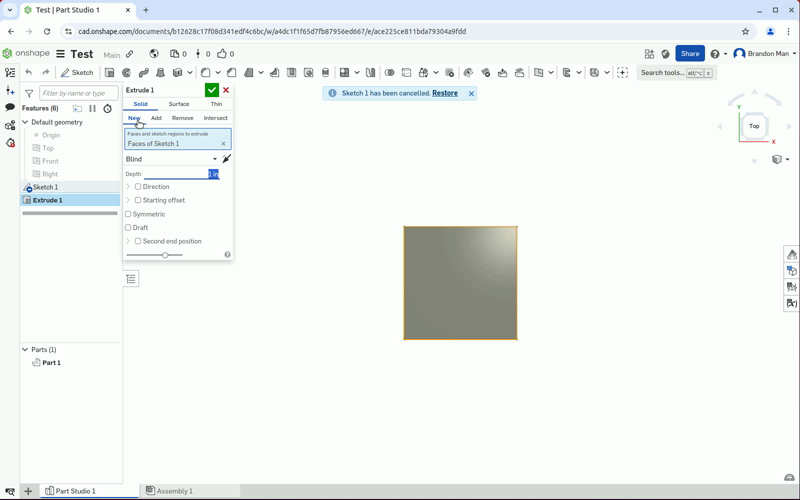
text(23.108)
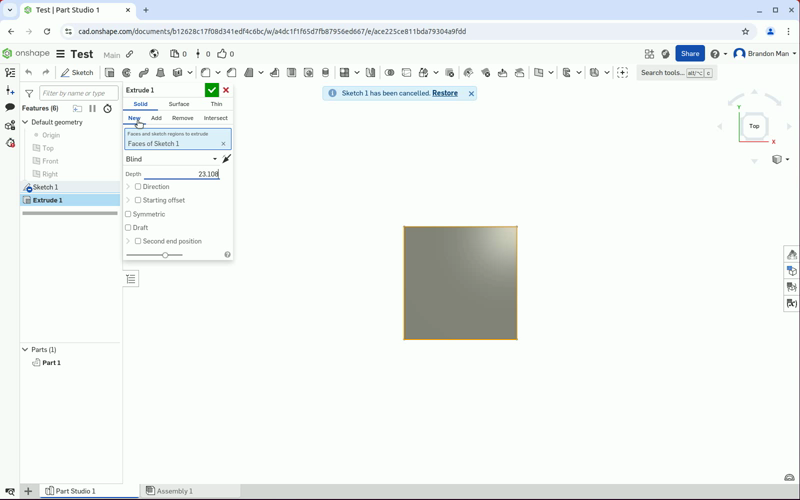
key(enter)
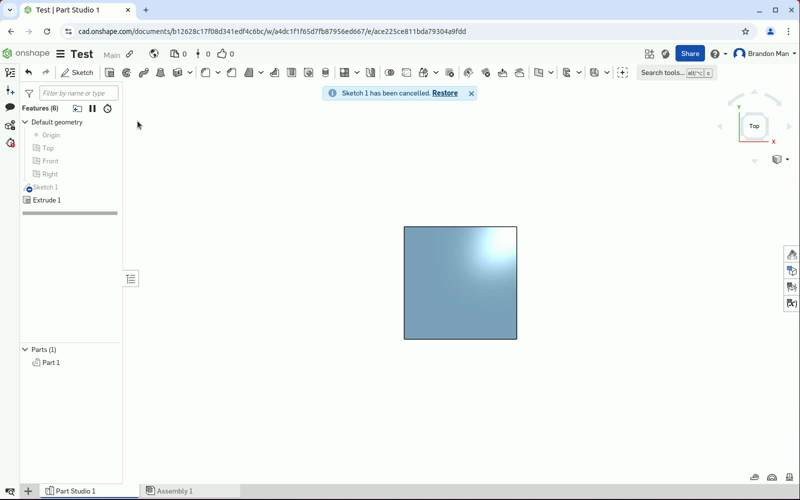
key(shift+h)
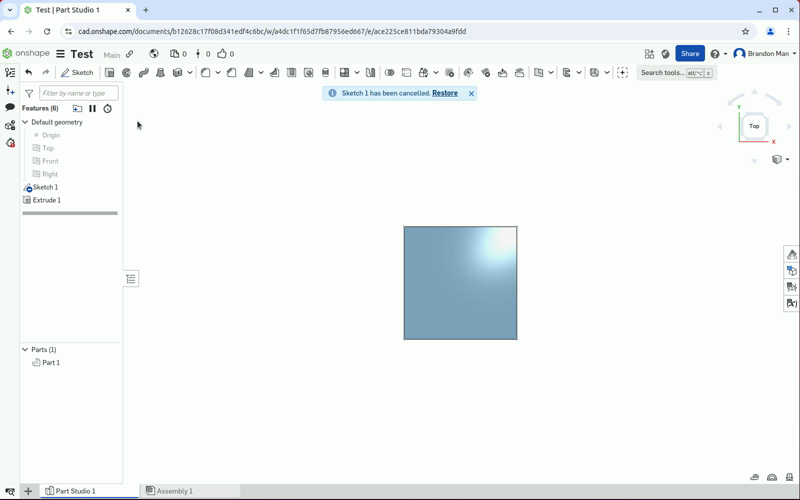
key(shift+h)
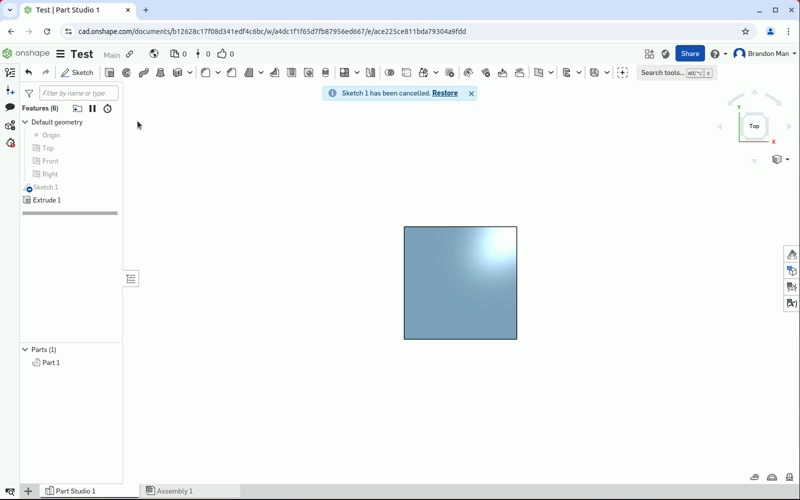
mouse_move(73, 189)
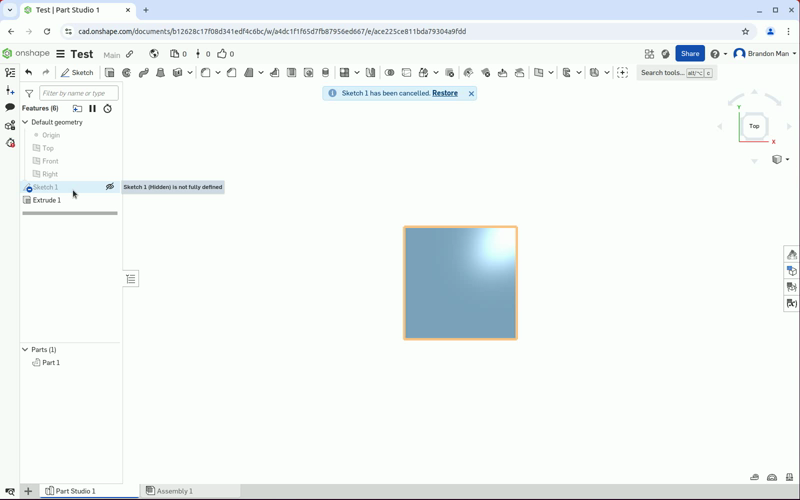
click(73, 189)
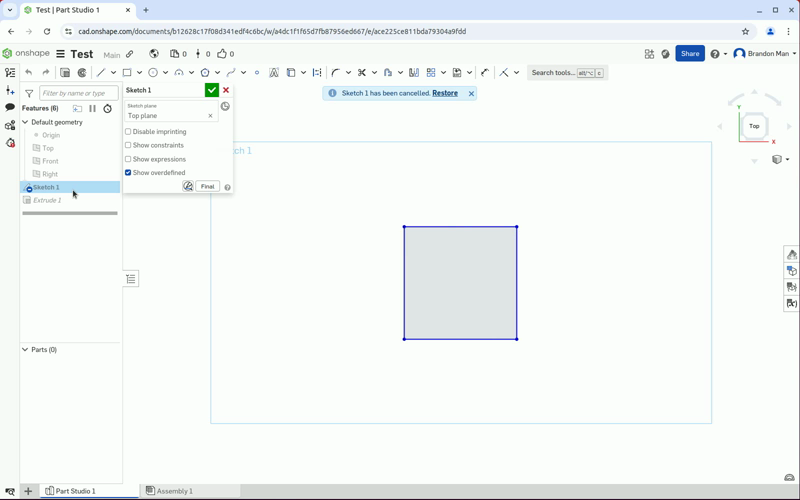
mouse_move(229, 92)
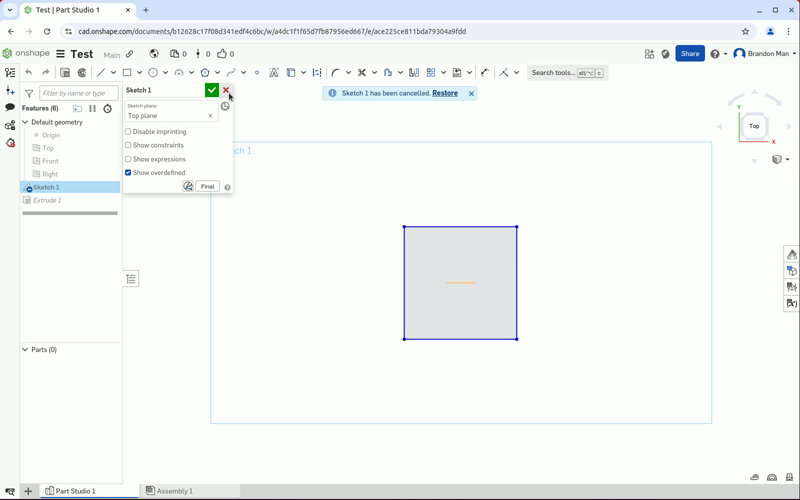
click(229, 92)
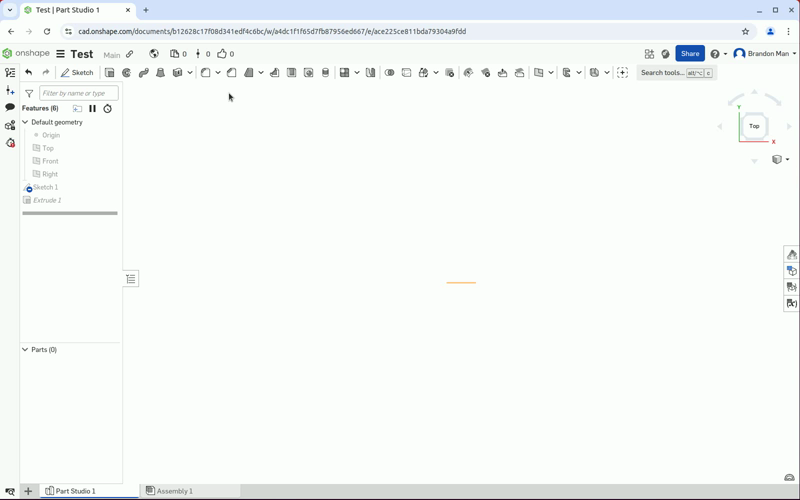
mouse_move(73, 352)
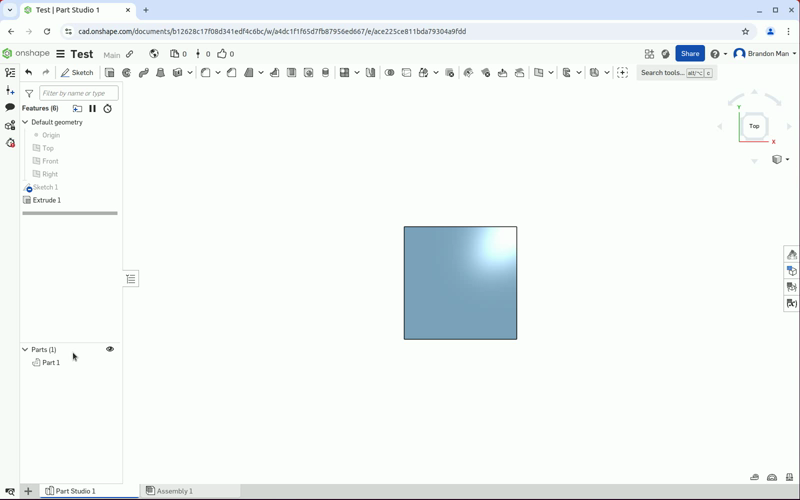
key(y)
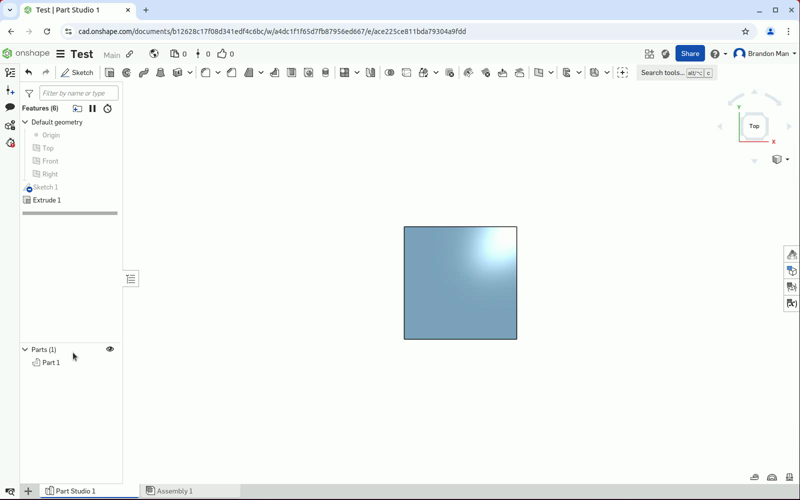
key(shift+p)
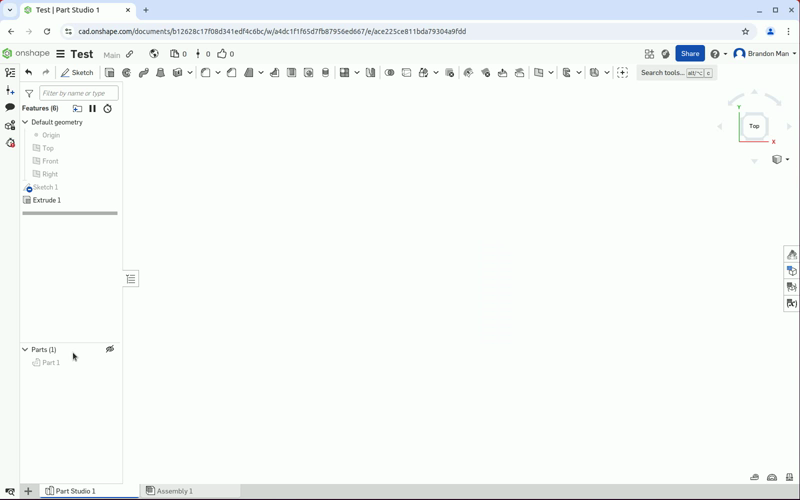
key(space)
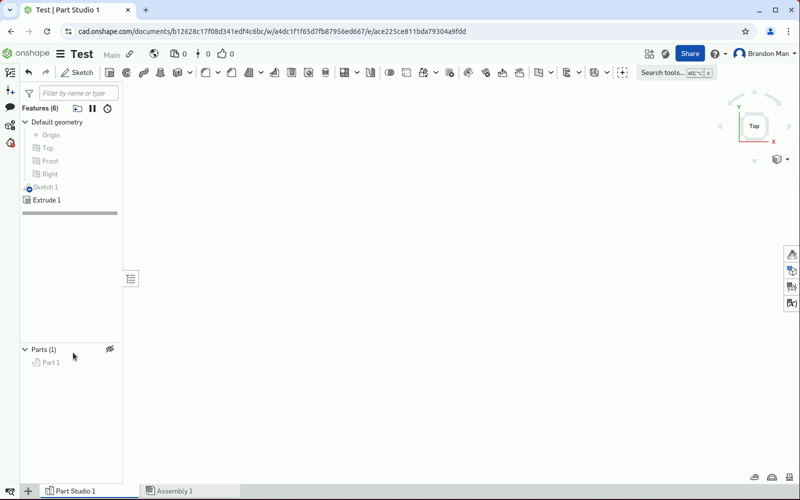
key_down(shift)
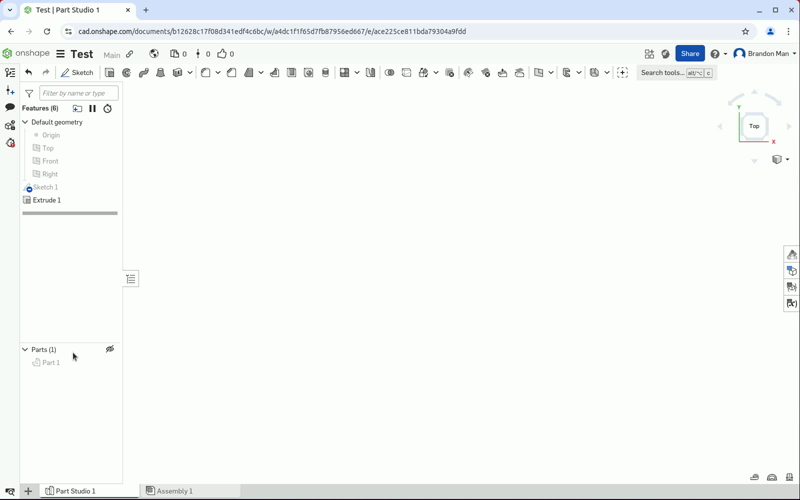
key(up)
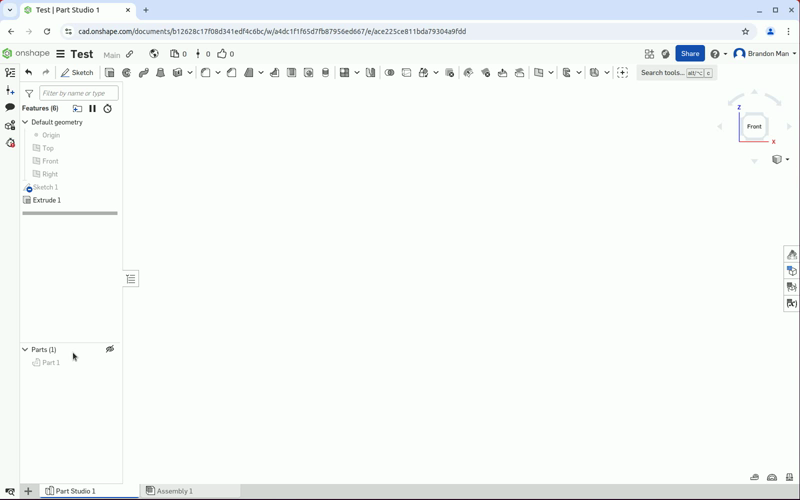
key_up(shift)
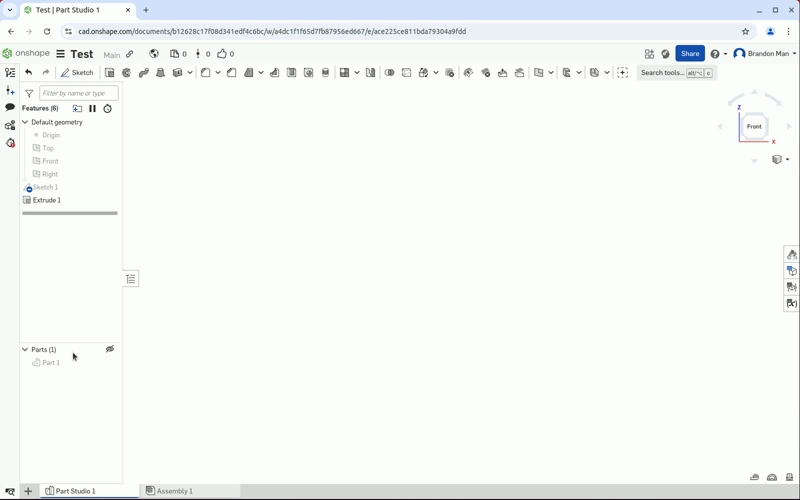
mouse_move(73, 352)
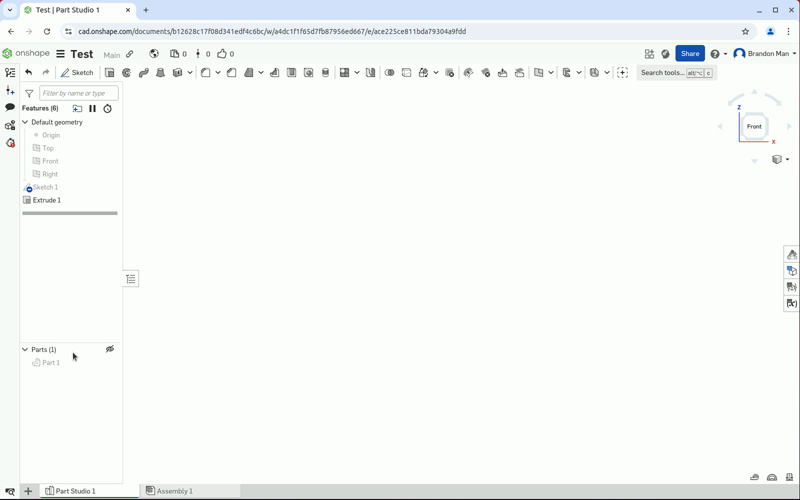
key(shift+y)
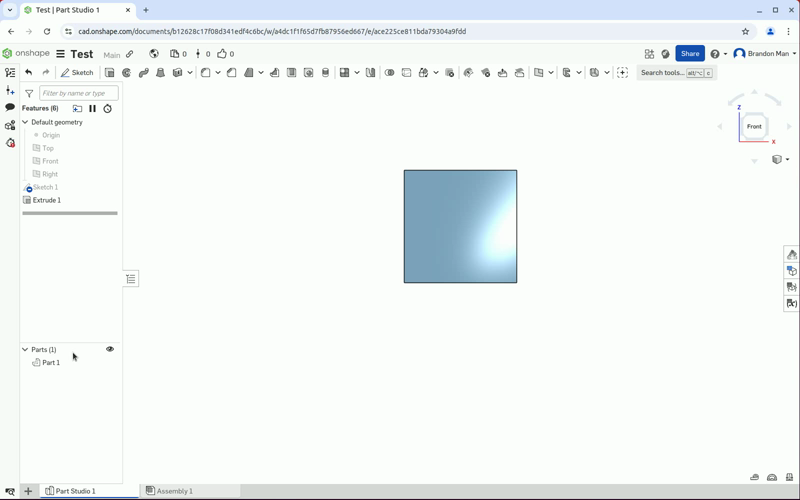
mouse_move(541, 75)
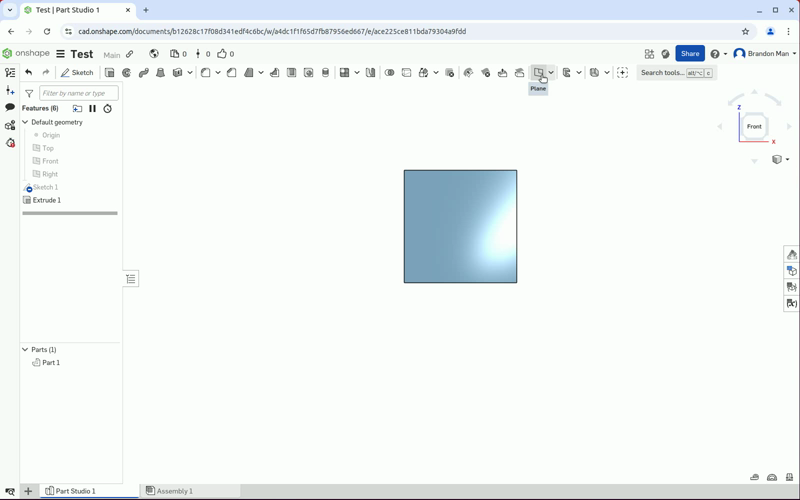
click(541, 75)
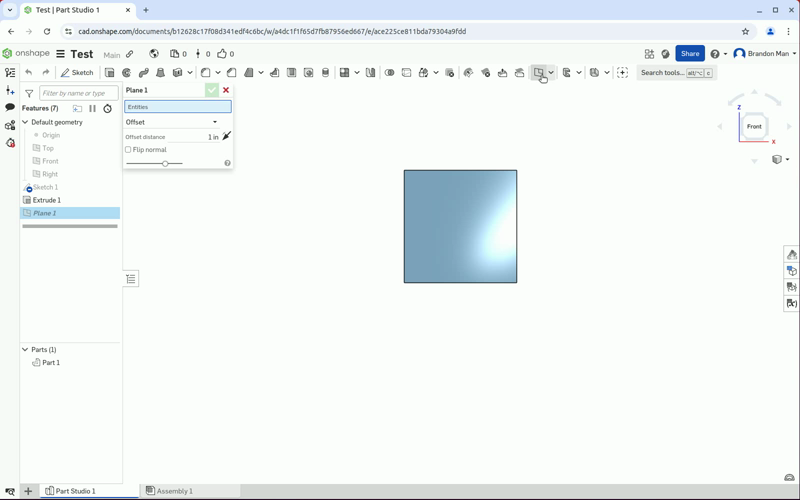
mouse_move(73, 163)
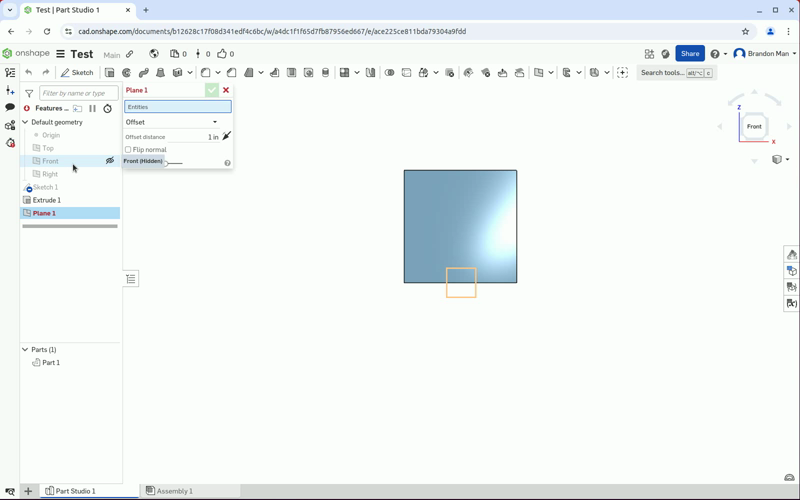
click(73, 163)
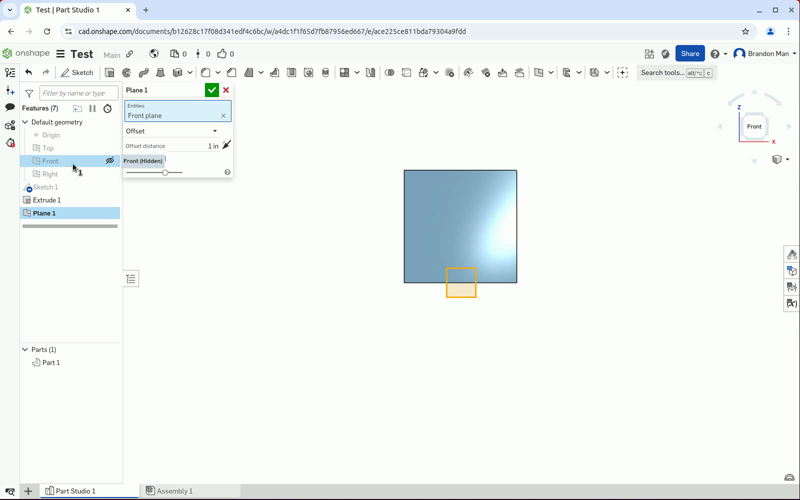
key(tab, 2)
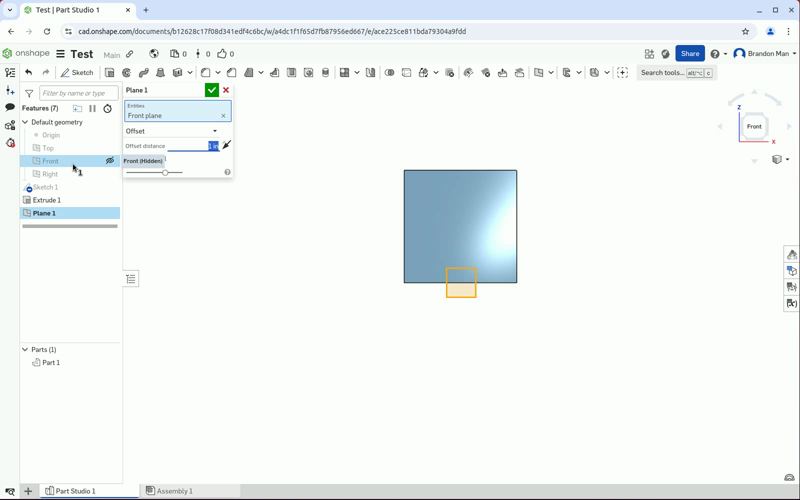
text(11.554)
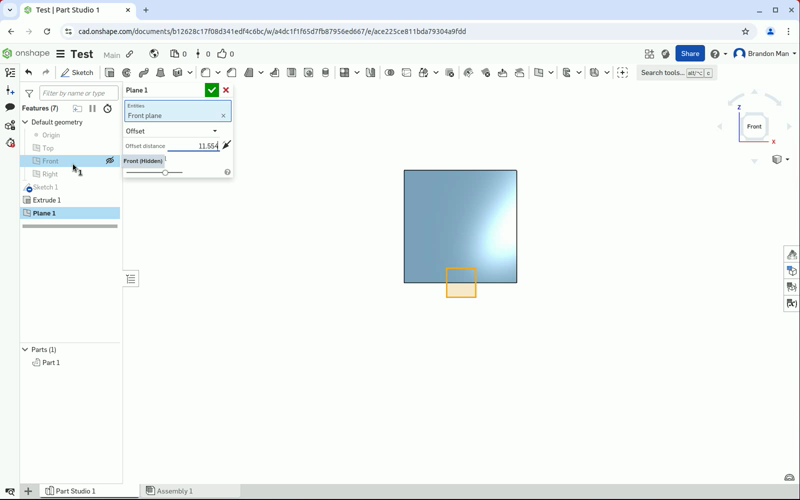
key(enter, 2)
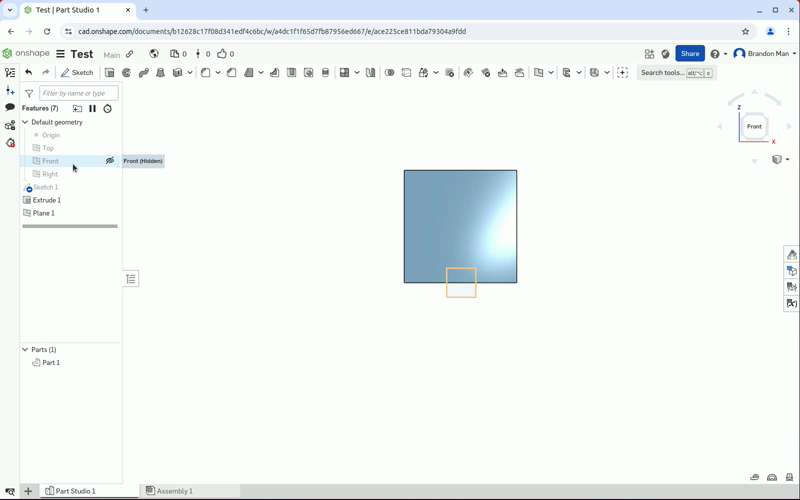
key(shift+s)
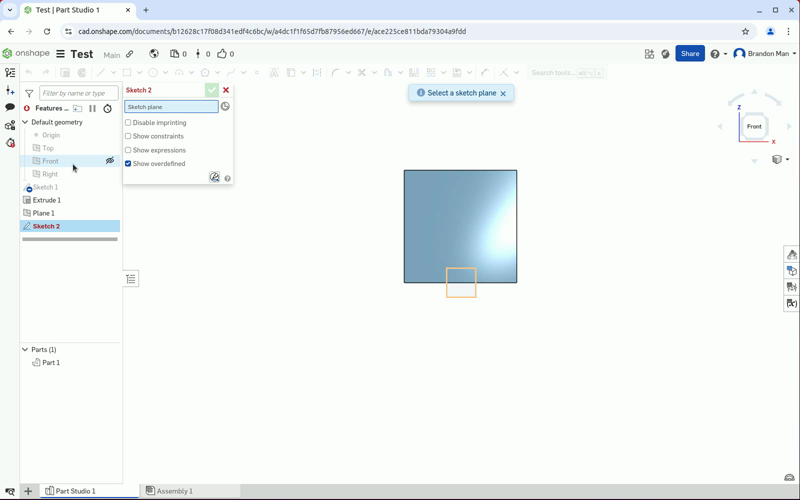
mouse_move(73, 215)
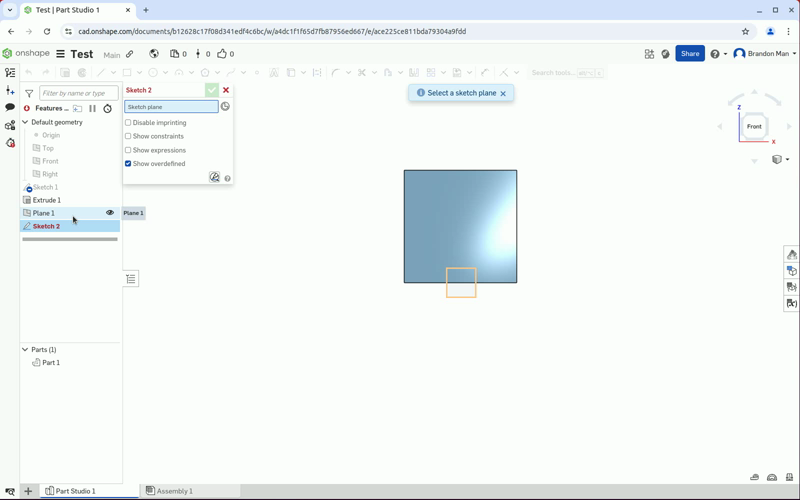
click(73, 215)
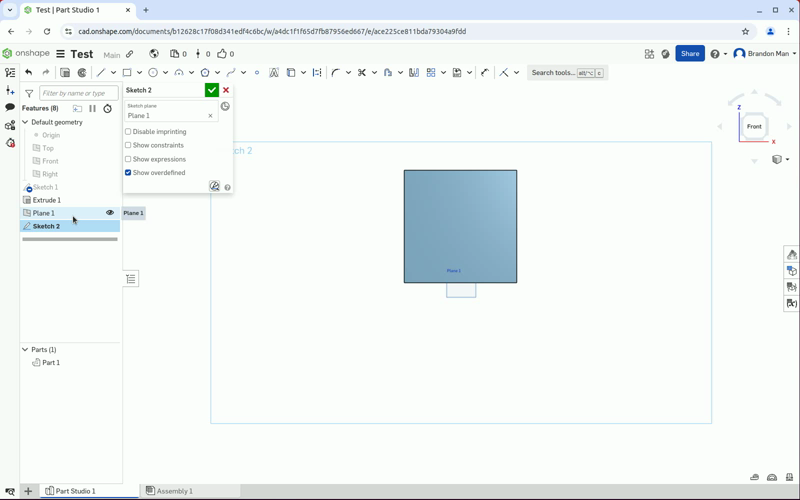
mouse_move(73, 352)
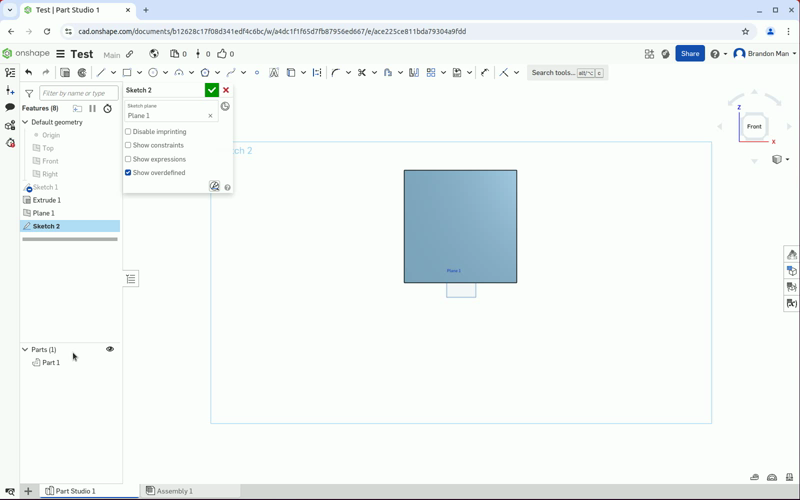
key(y)
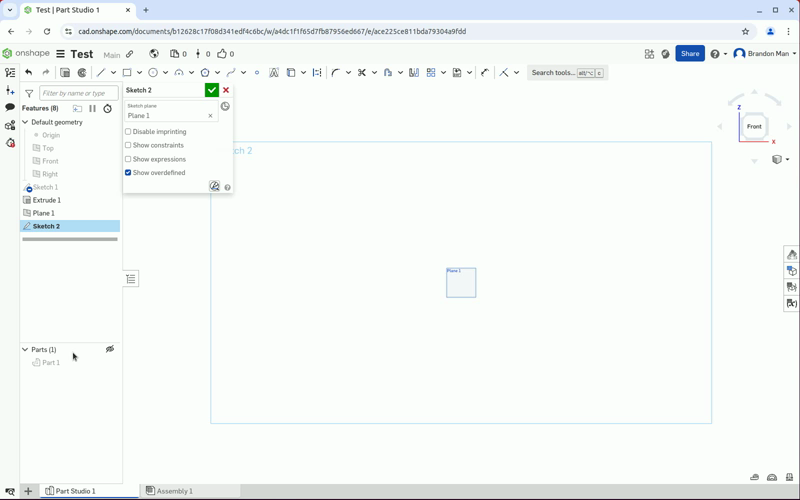
key(c)
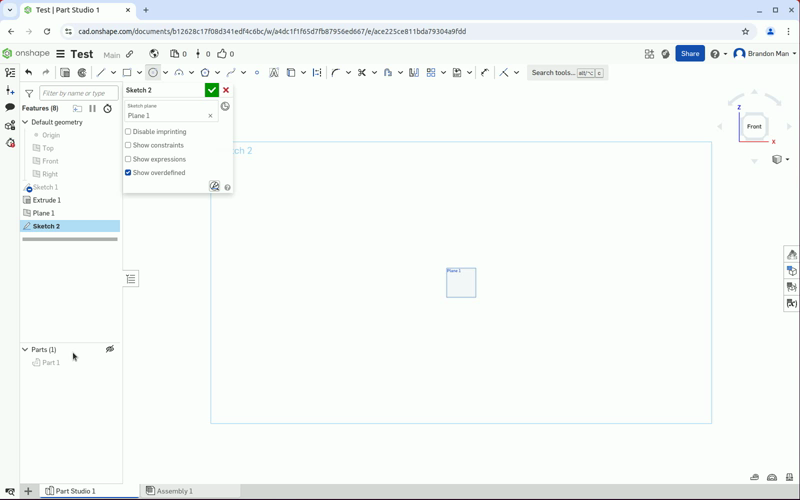
key_down(shift)
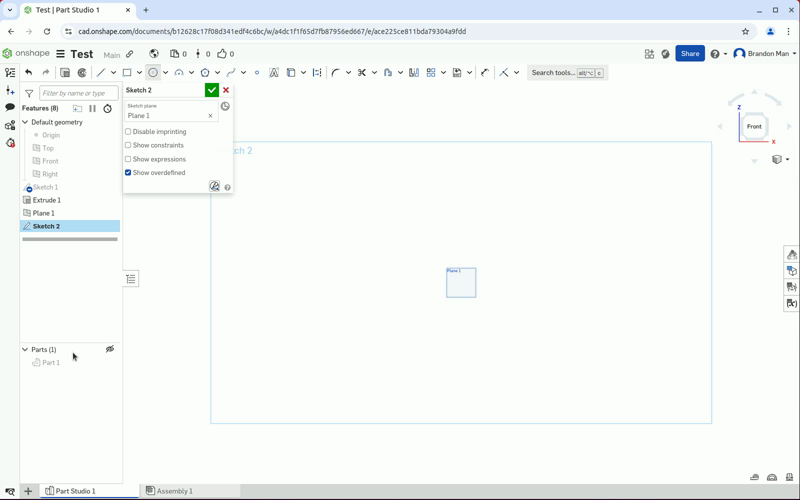
mouse_move(433, 226)
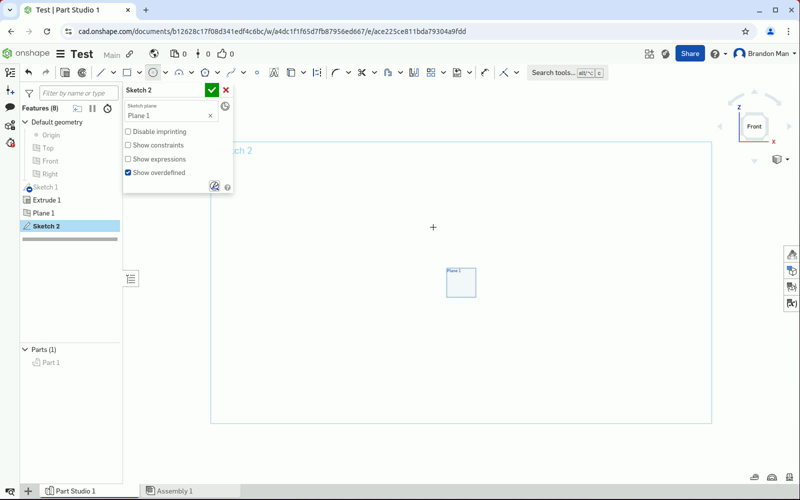
click(433, 226)
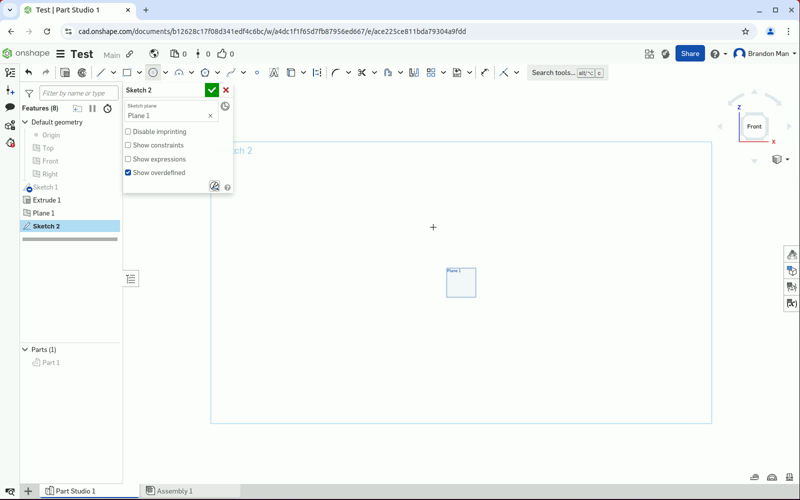
key_up(shift)
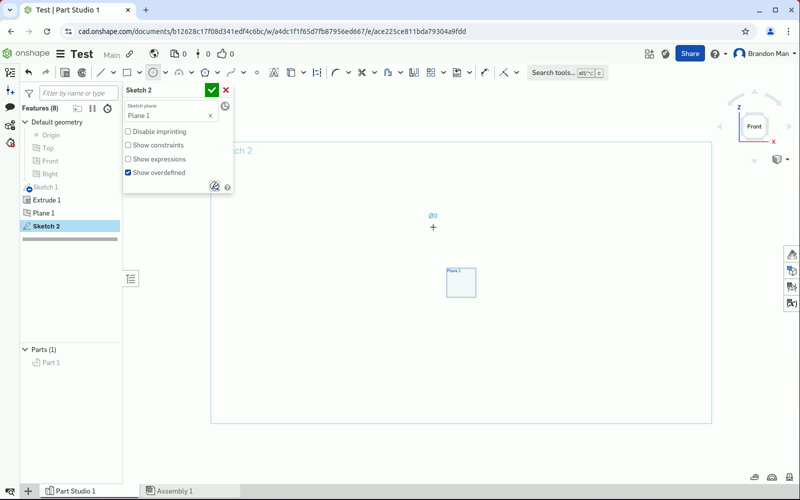
mouse_move(444, 226)
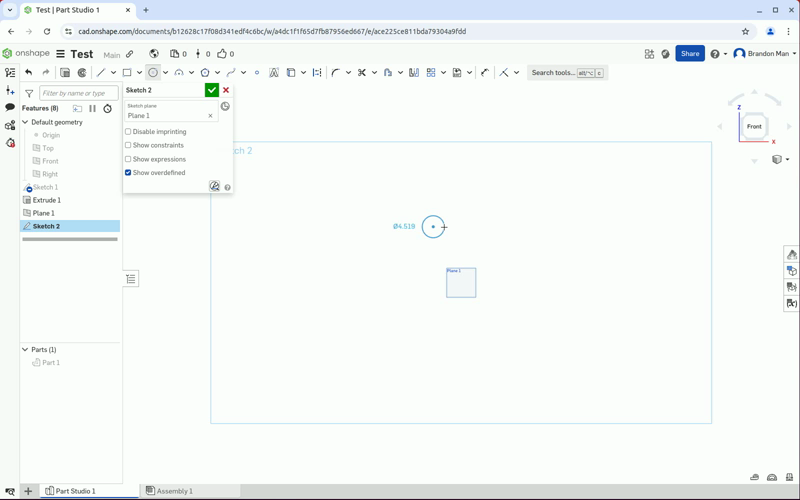
click(444, 226)
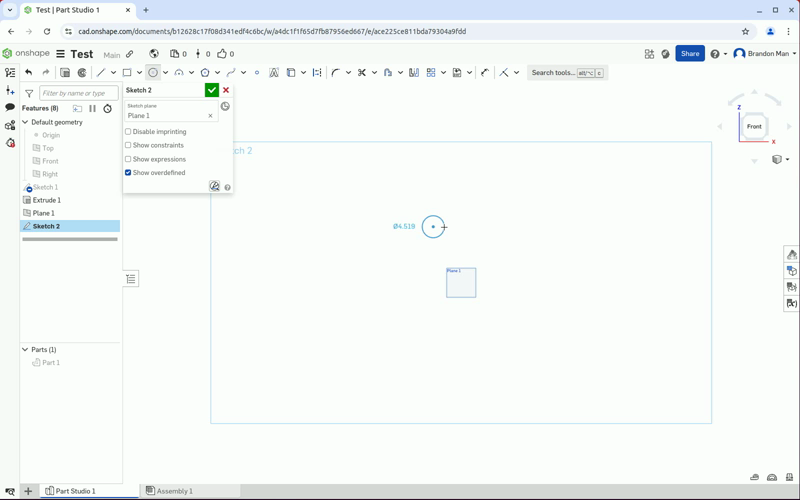
key(esc)
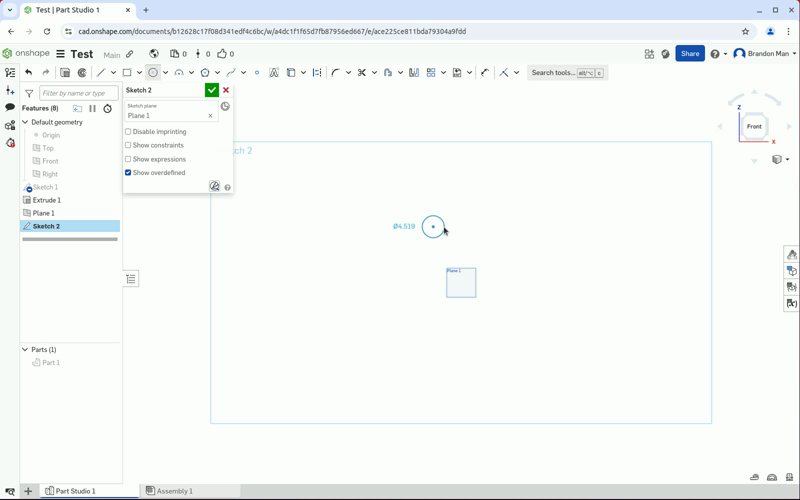
mouse_move(426, 226)
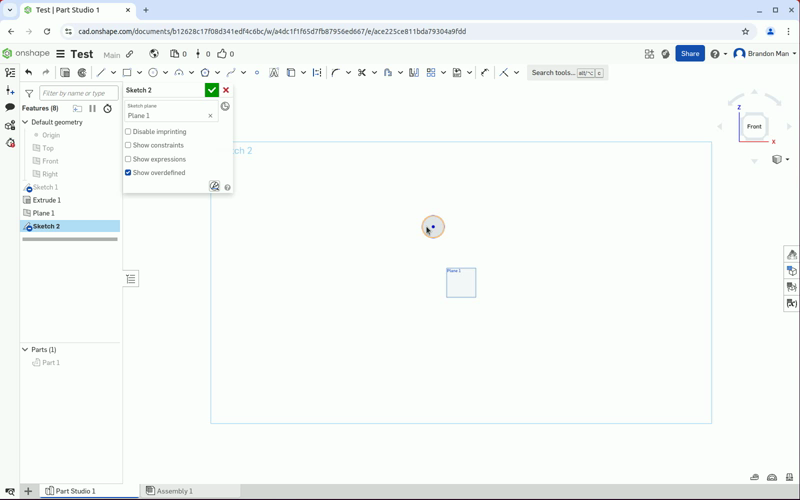
scroll(6)
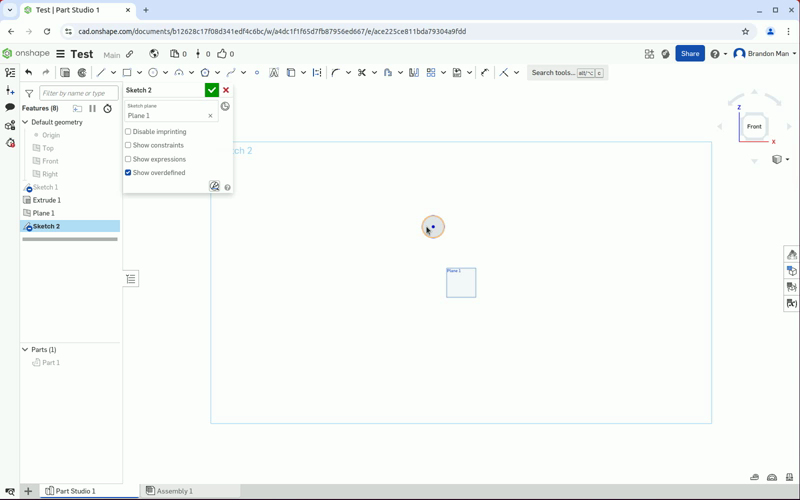
scroll(6)
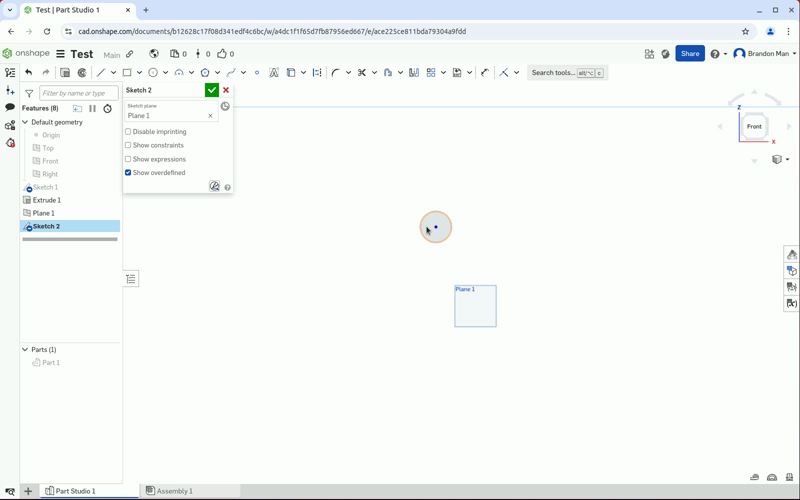
scroll(6)
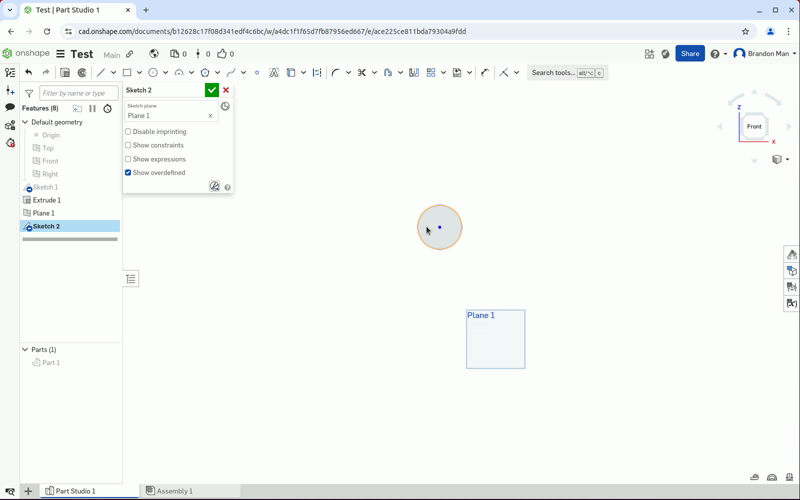
scroll(6)
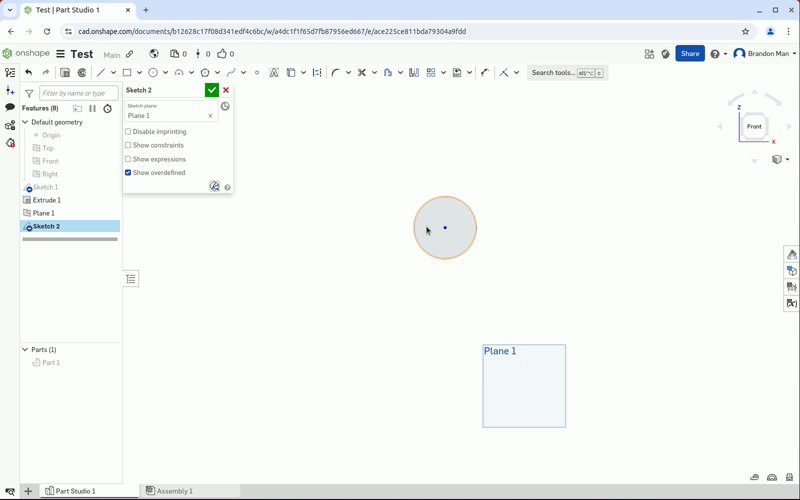
scroll(6)
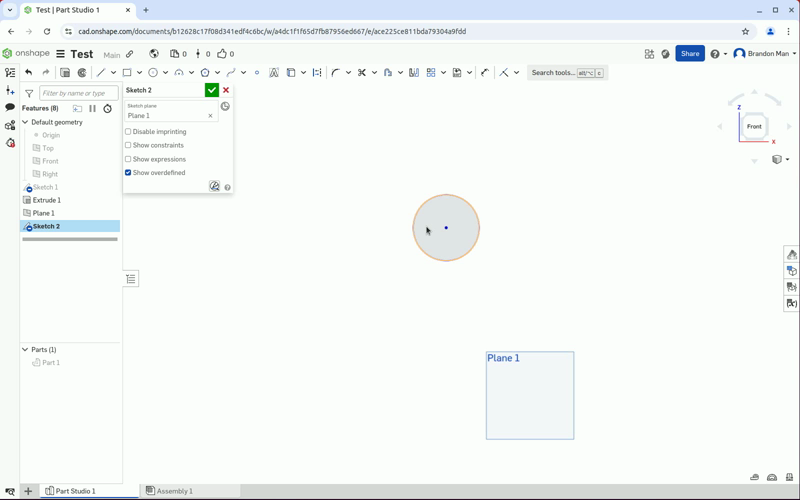
scroll(6)
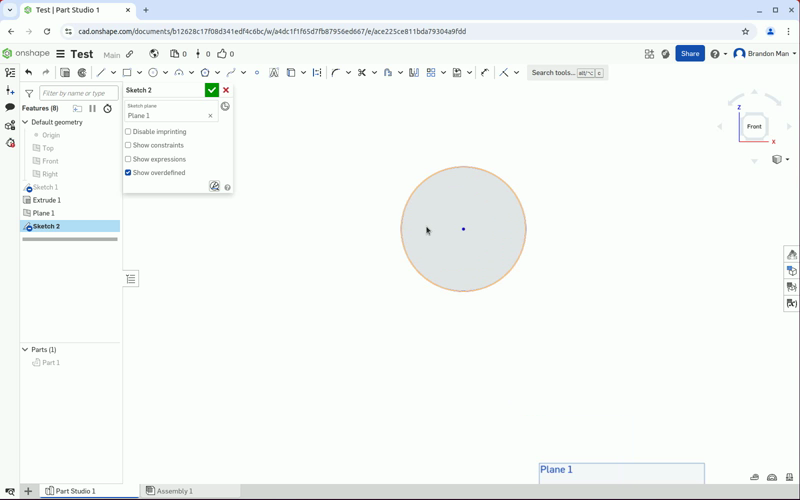
scroll(6)
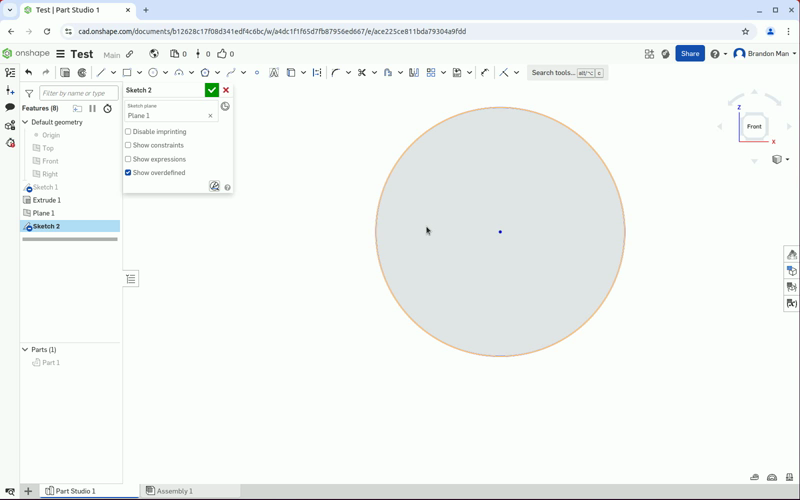
click(426, 226)
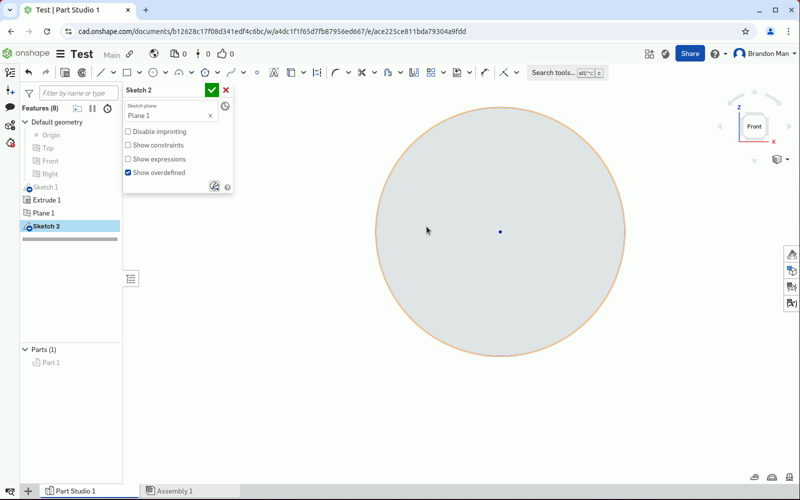
scroll(-6)
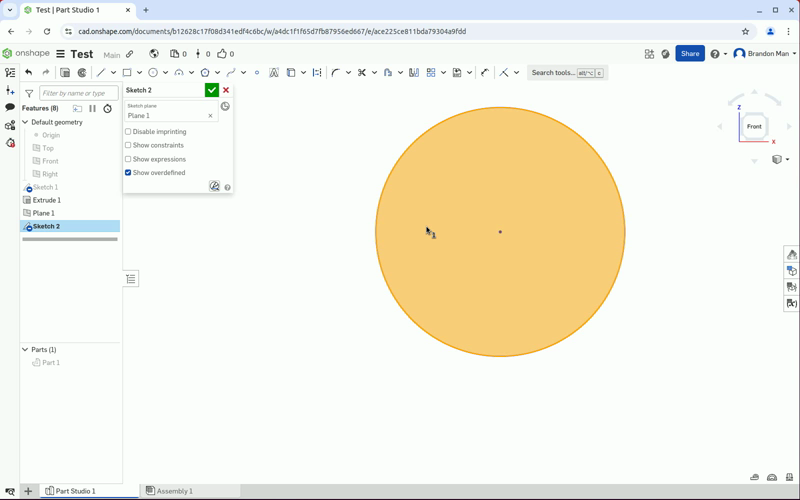
scroll(-6)
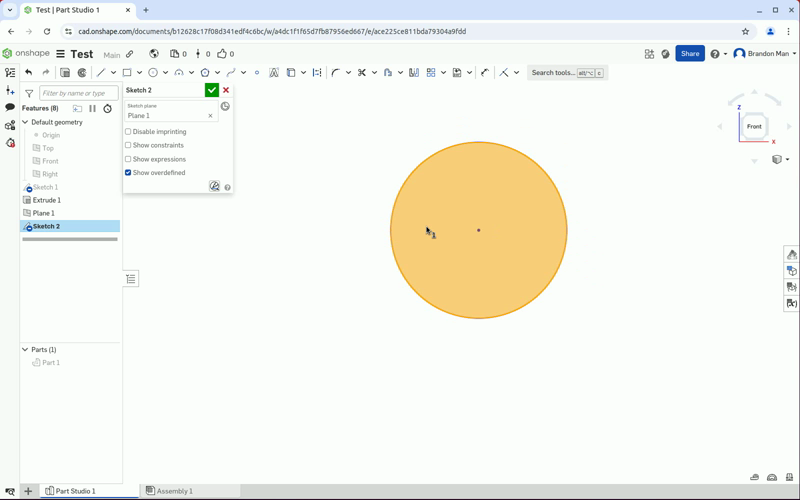
scroll(-6)
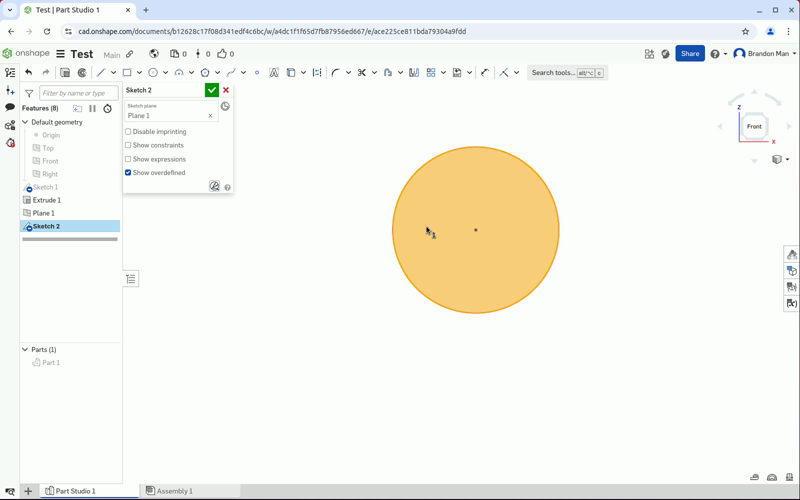
scroll(-6)
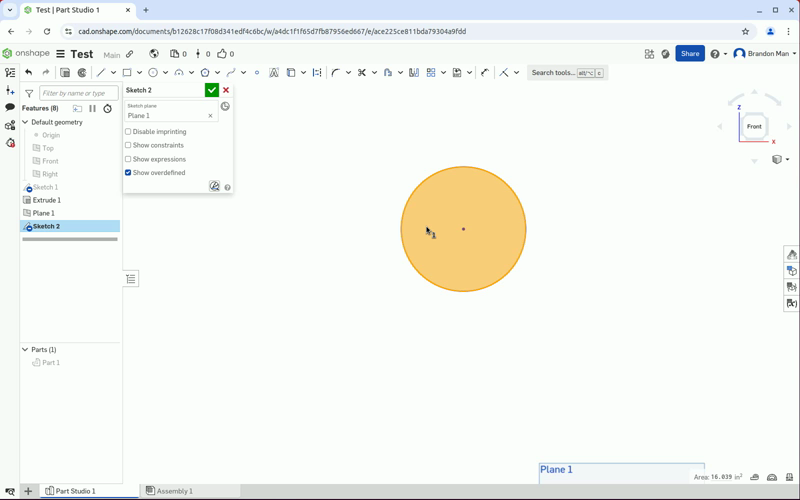
scroll(-6)
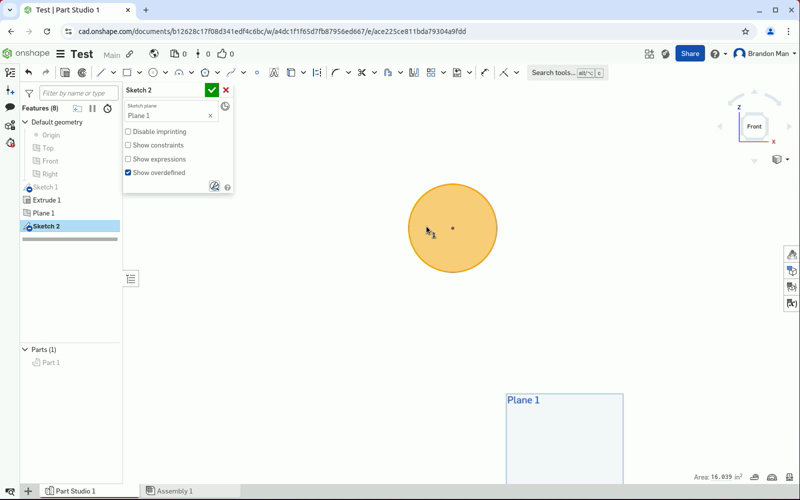
scroll(-6)
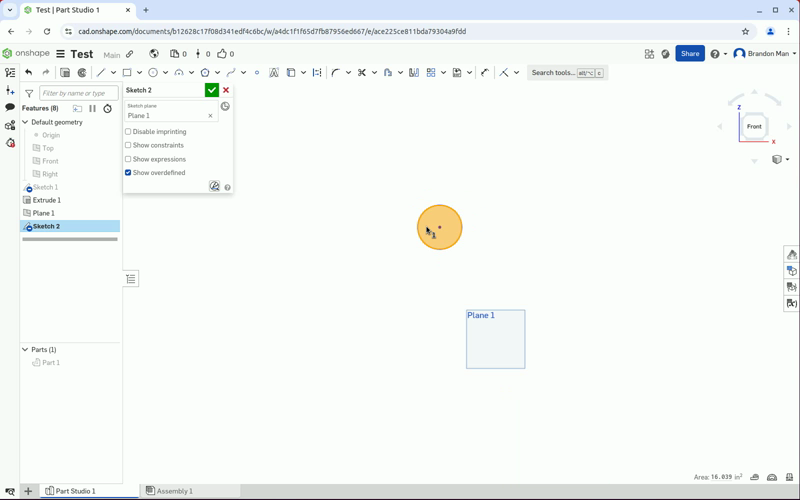
scroll(-6)
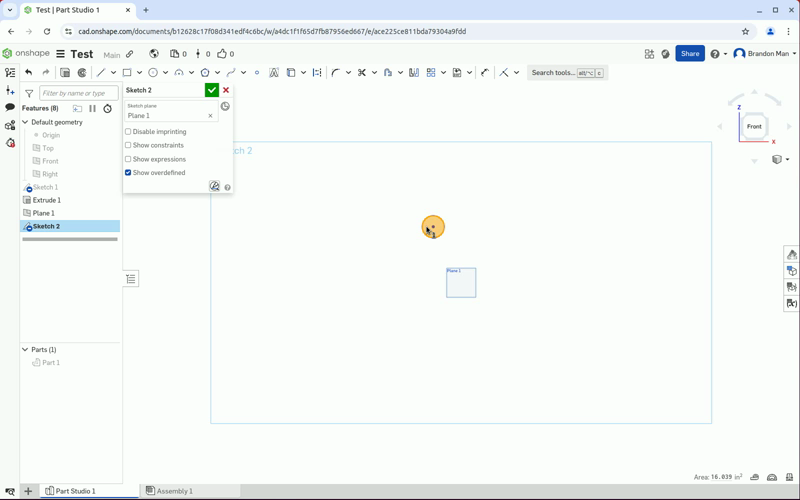
mouse_move(73, 352)
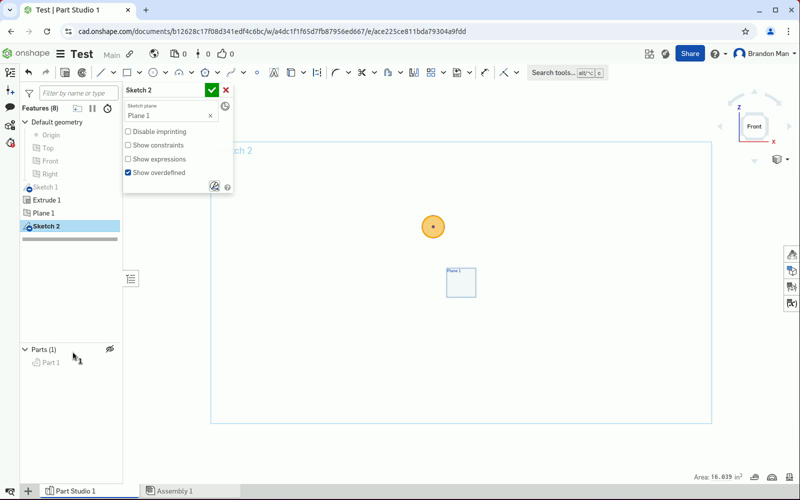
key(shift+y)
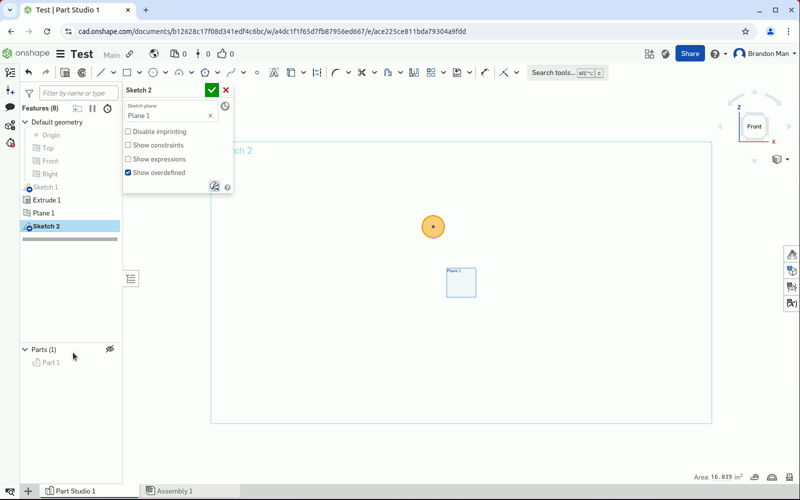
key(shift+e)
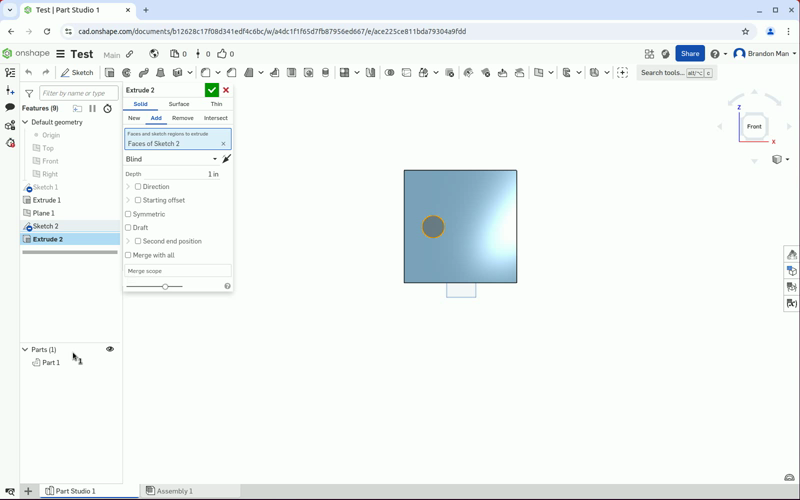
mouse_move(143, 106)
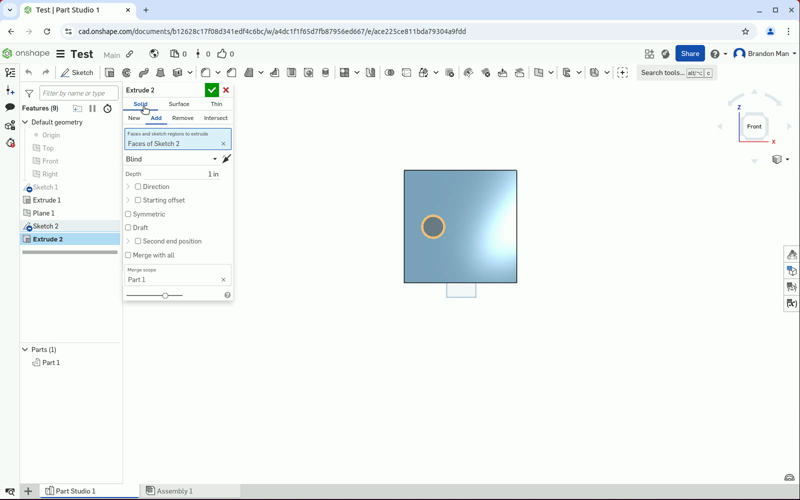
click(143, 106)
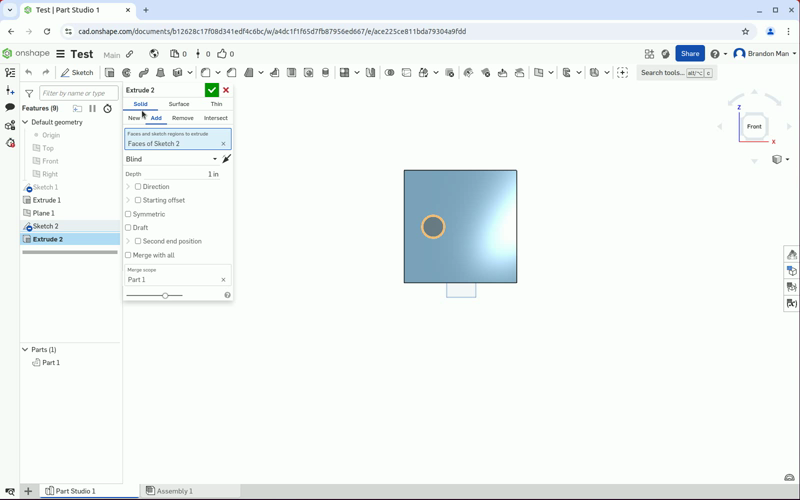
mouse_move(137, 120)
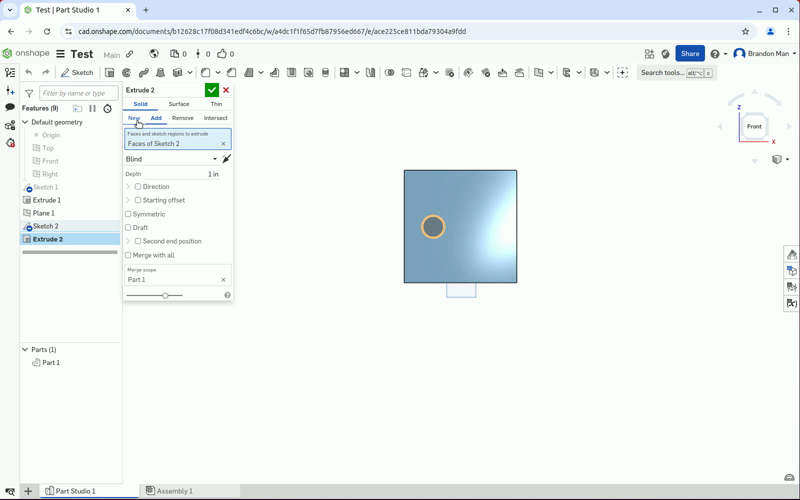
click(137, 120)
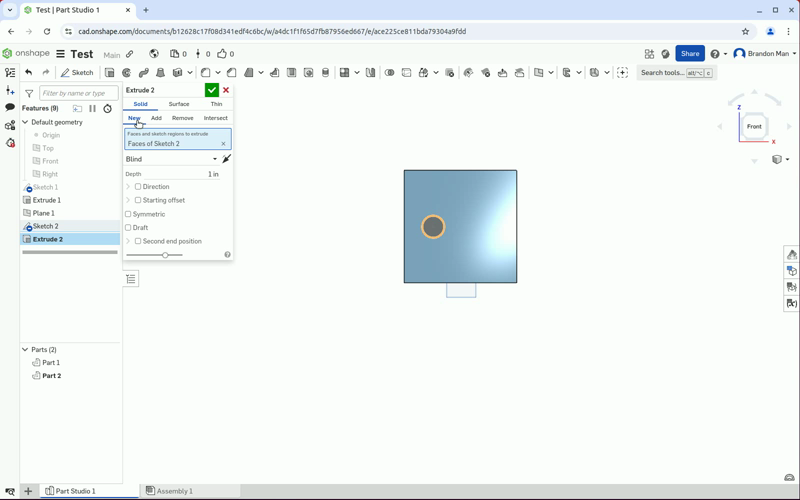
key(tab, 4)
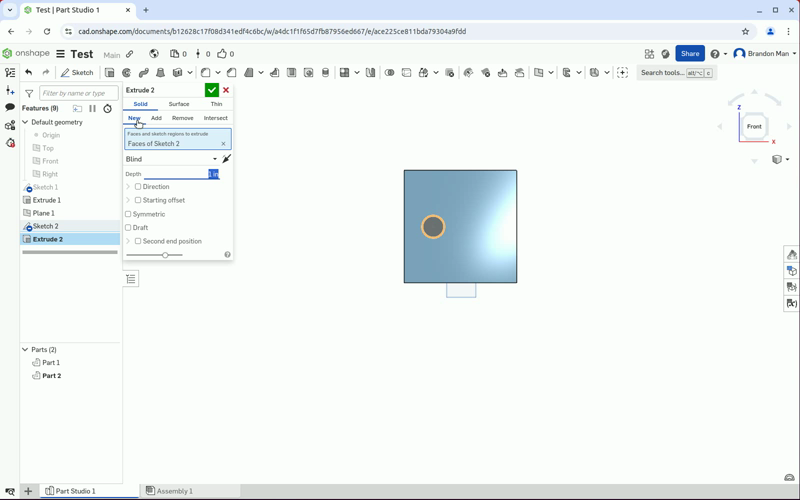
text(1.444)
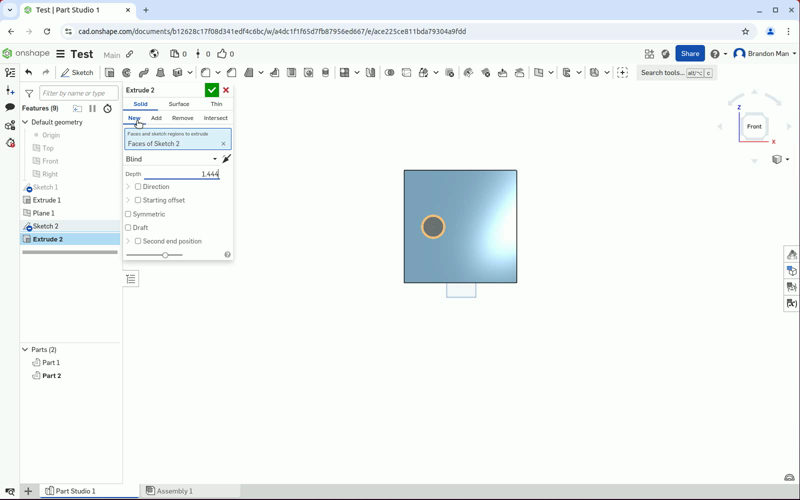
key(enter)
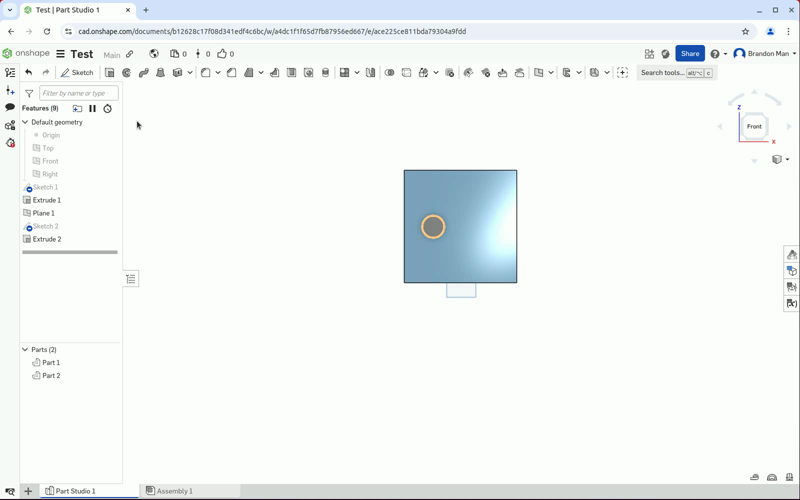
key(shift+h)
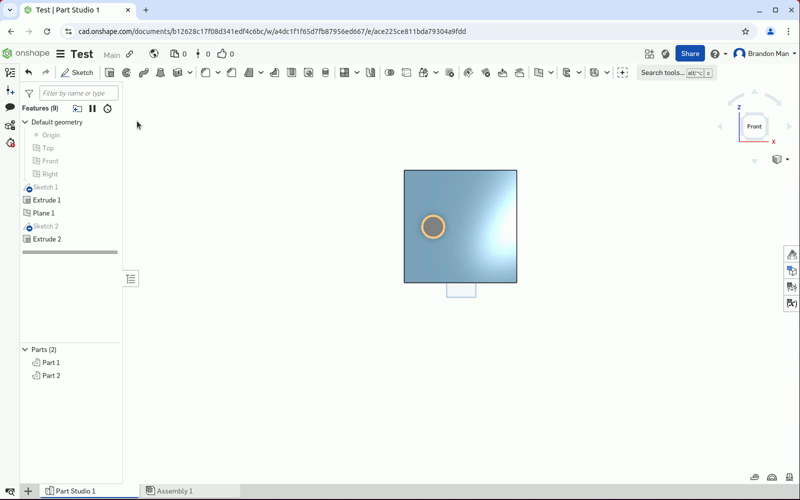
key(shift+h)
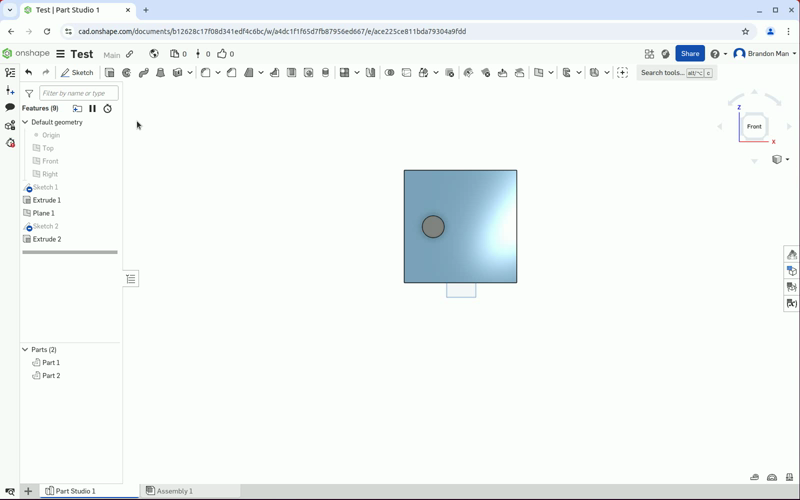
mouse_move(73, 189)
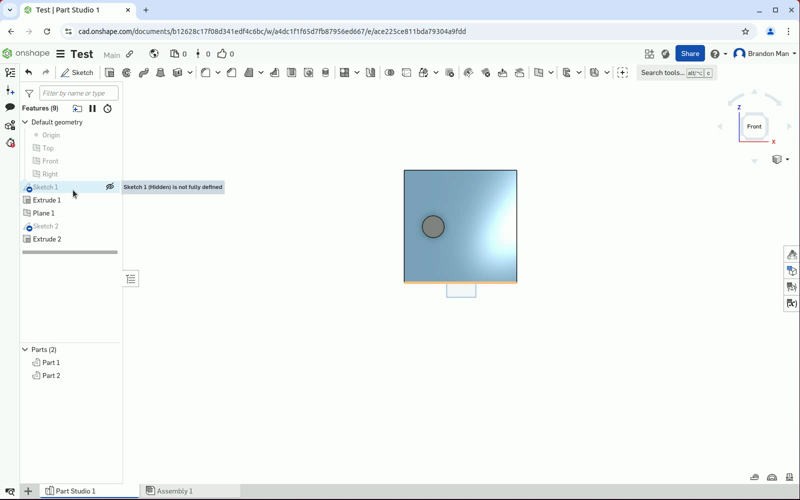
click(73, 189)
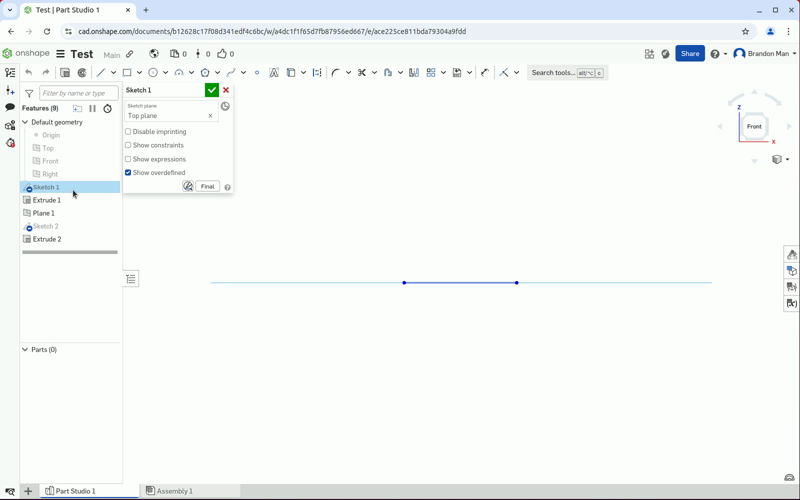
mouse_move(229, 92)
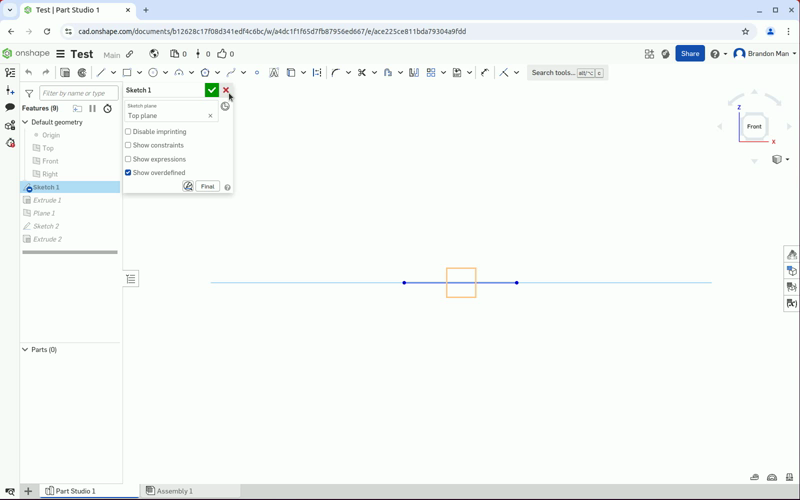
click(229, 92)
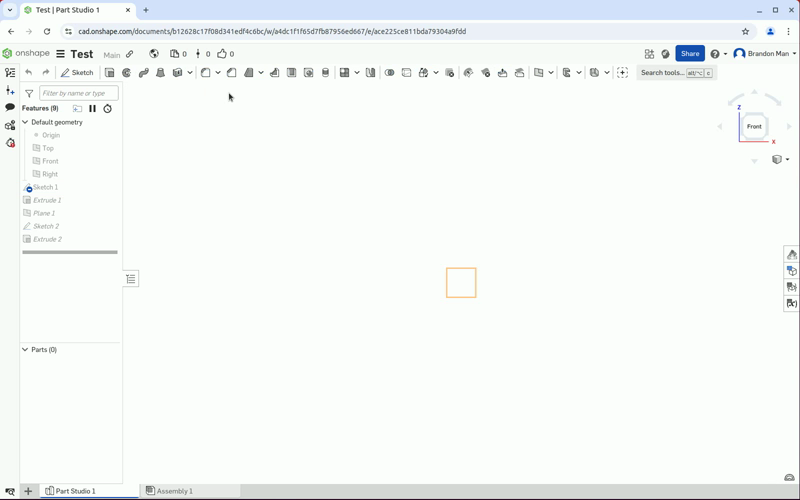
key(shift+s)
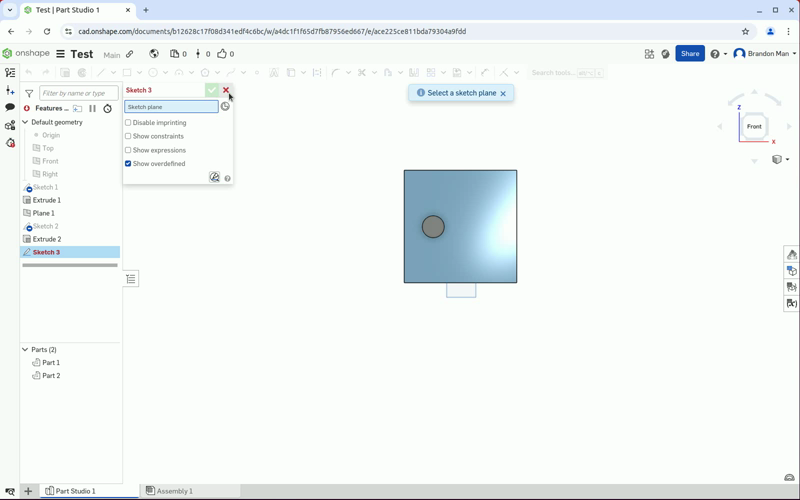
mouse_move(73, 215)
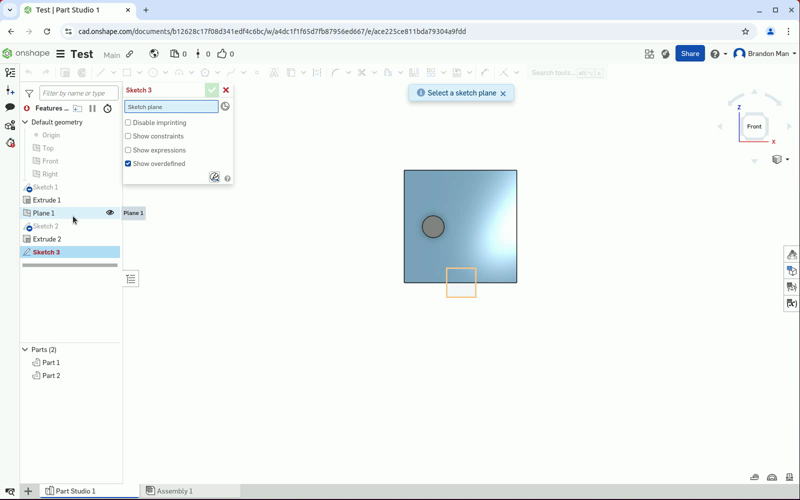
click(73, 215)
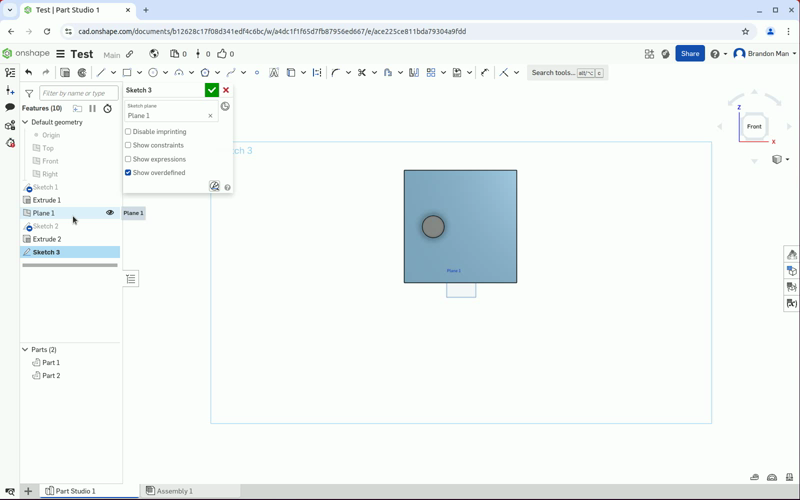
mouse_move(73, 352)
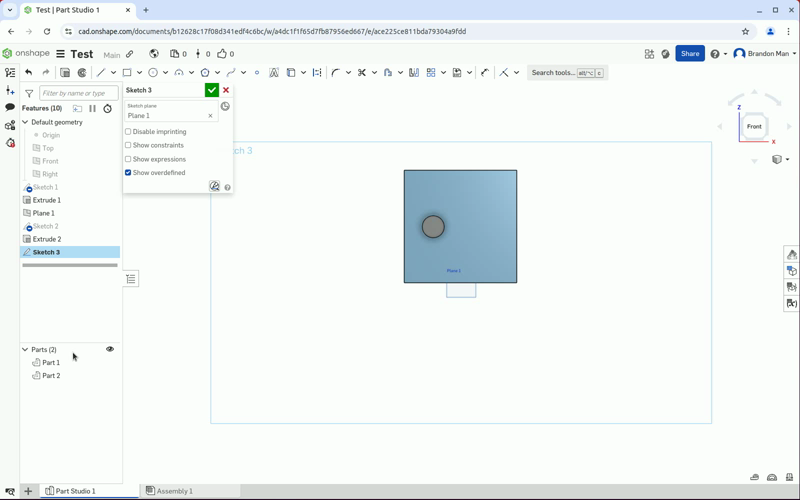
key(y)
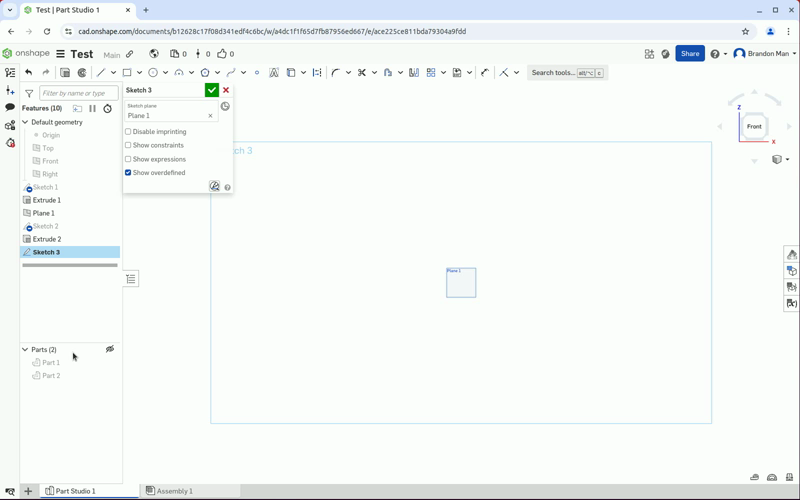
key(c)
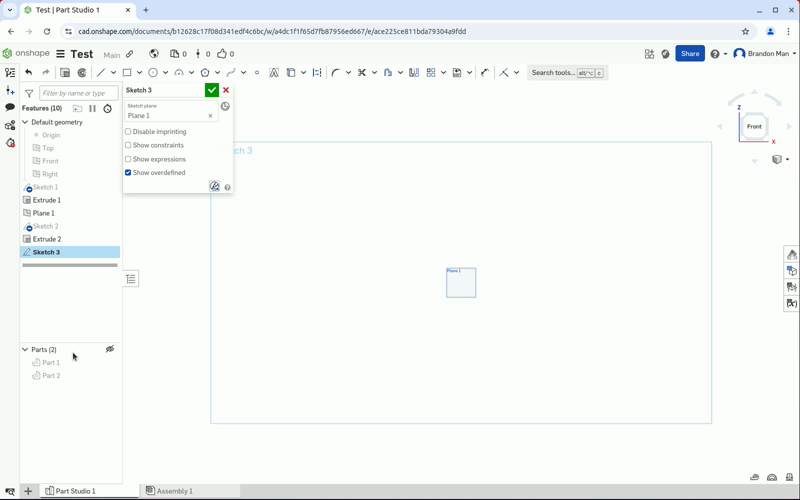
key_down(shift)
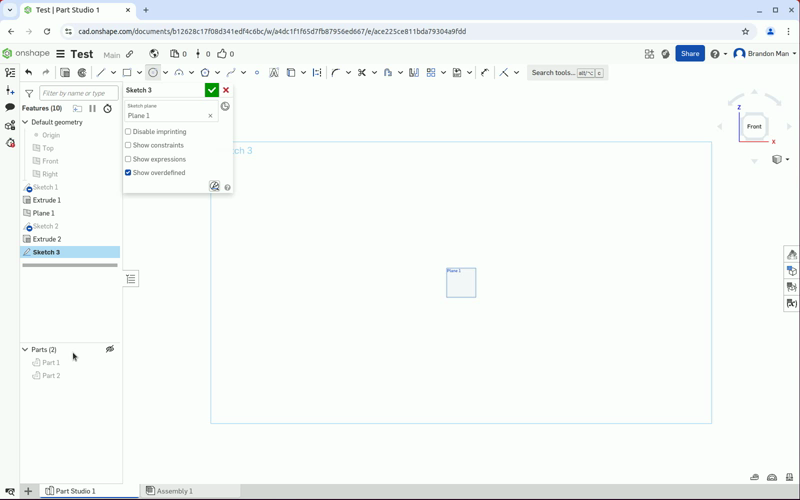
mouse_move(489, 226)
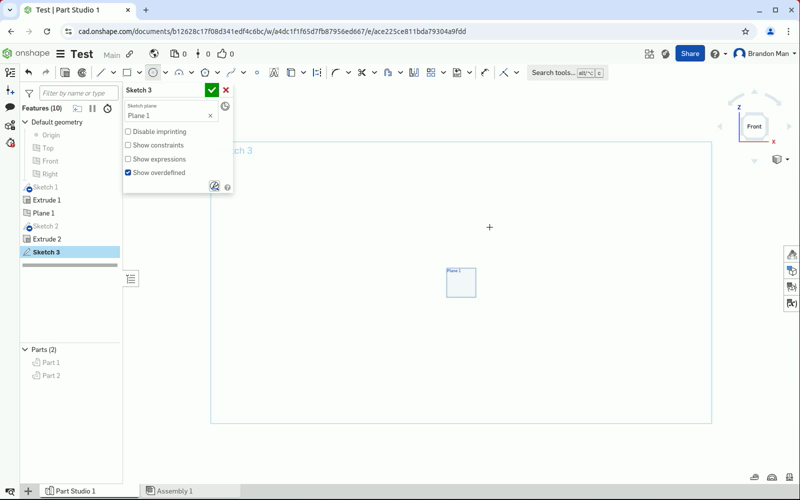
click(489, 226)
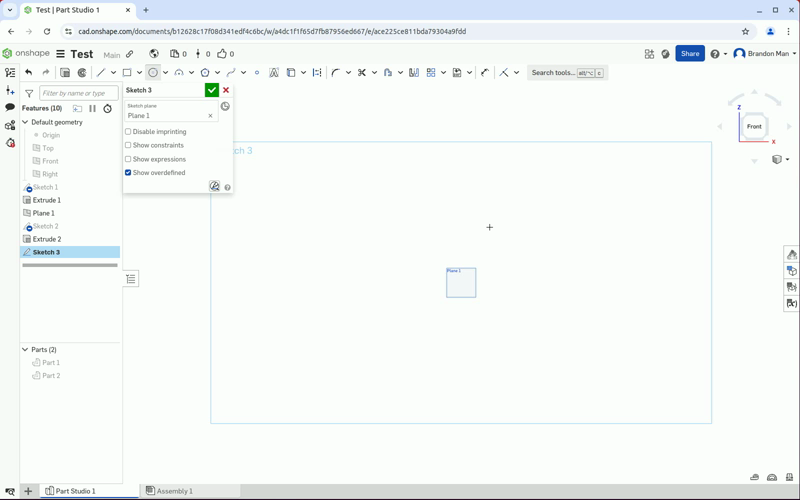
key_up(shift)
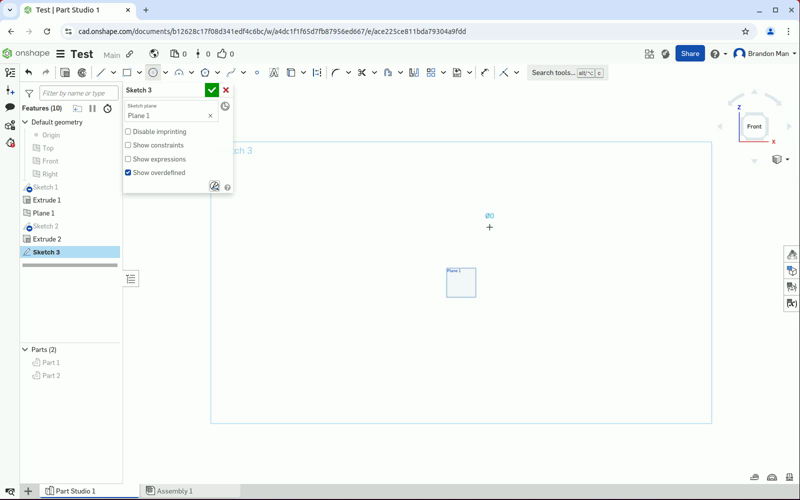
mouse_move(500, 226)
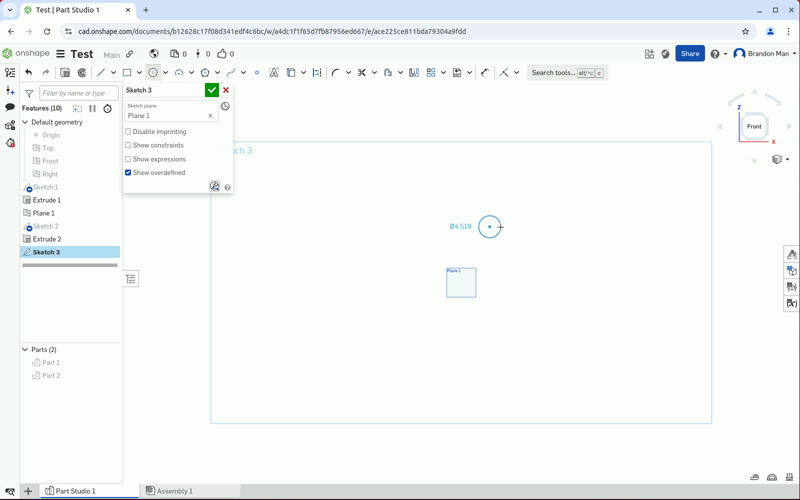
click(500, 226)
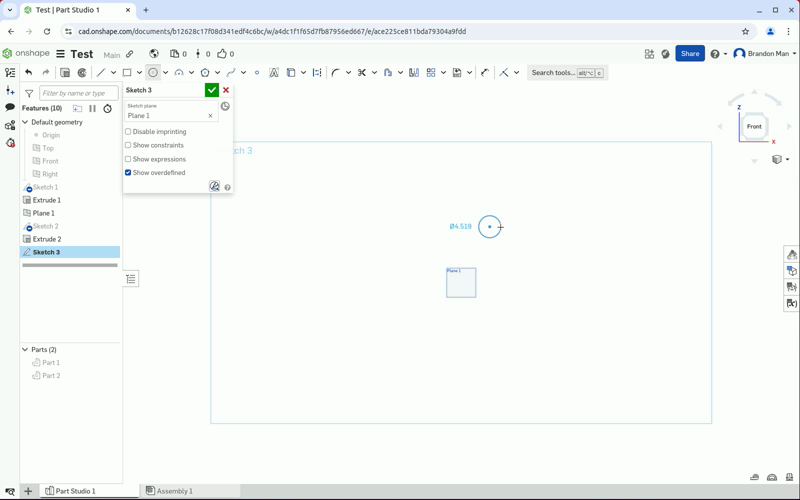
key(esc)
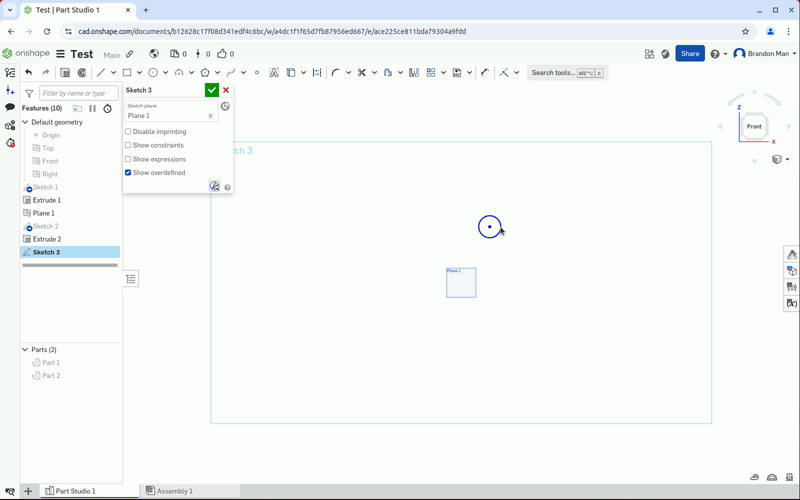
mouse_move(486, 231)
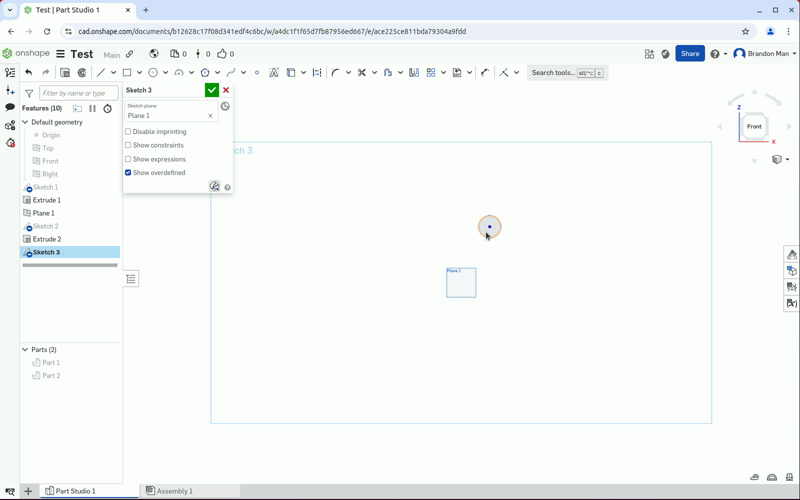
scroll(6)
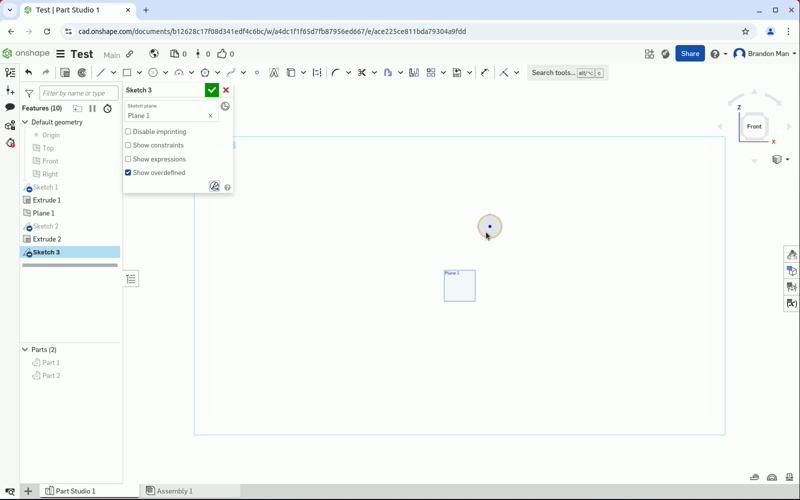
scroll(6)
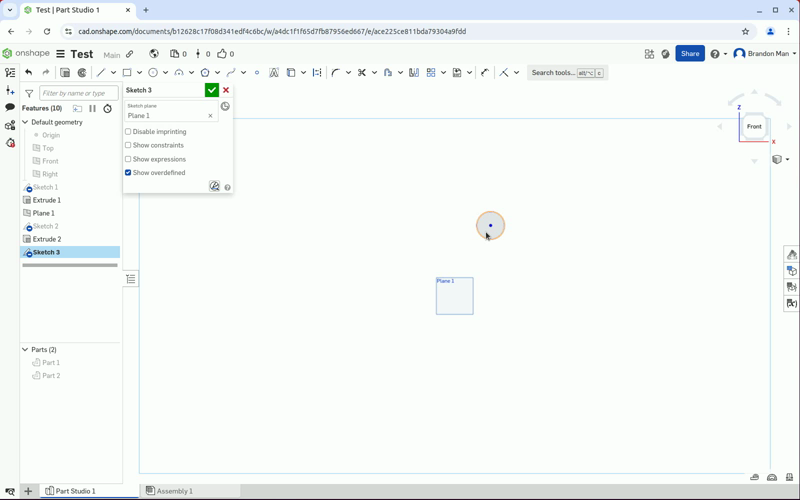
scroll(6)
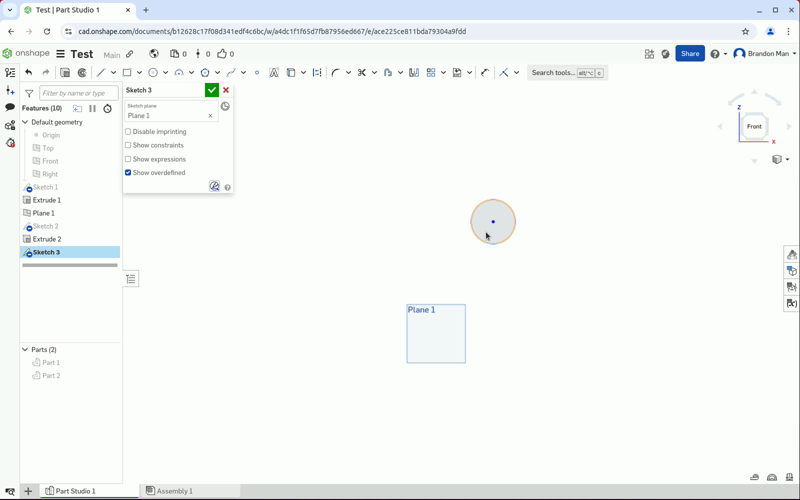
scroll(6)
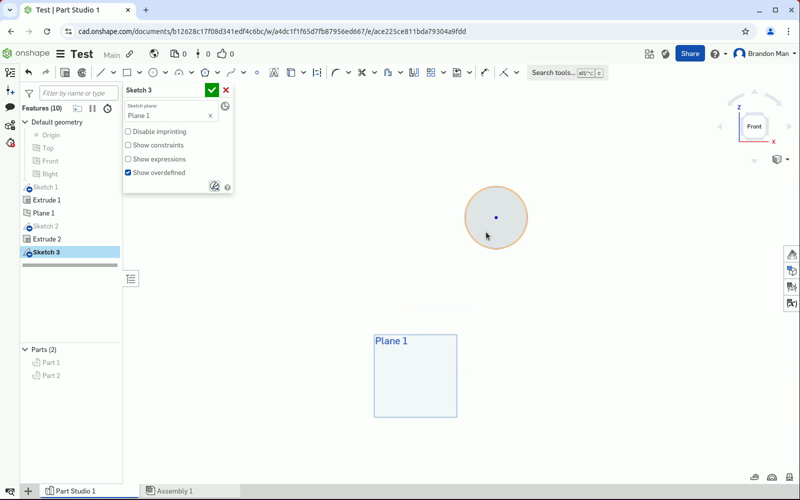
scroll(6)
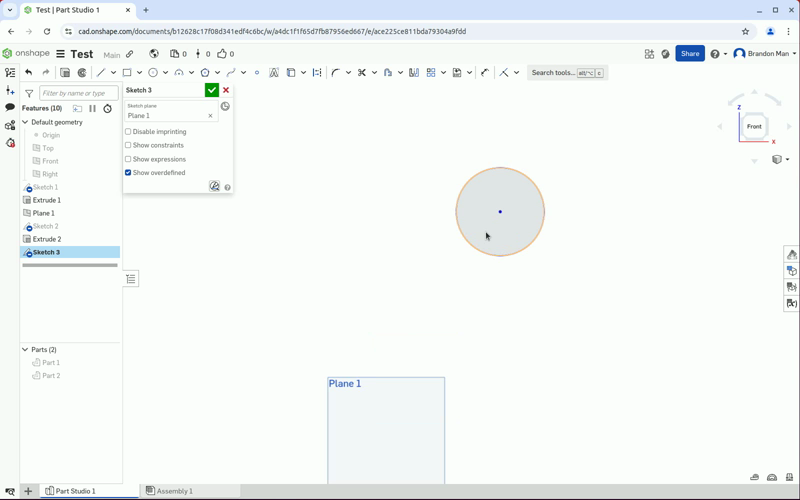
scroll(6)
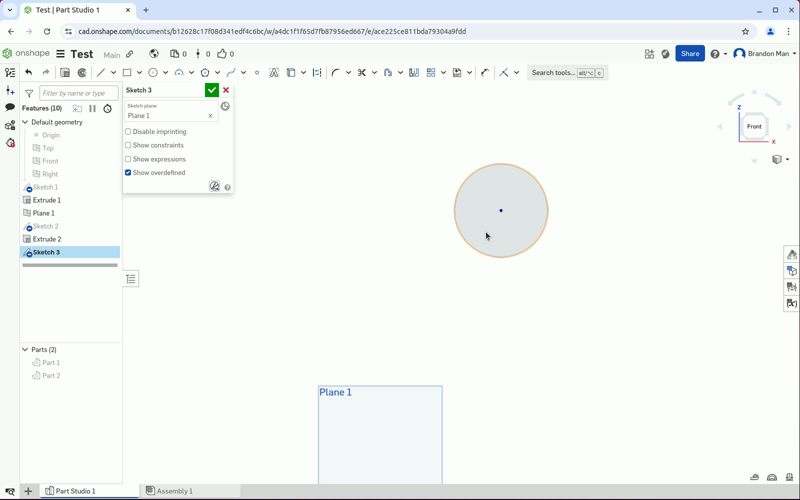
scroll(6)
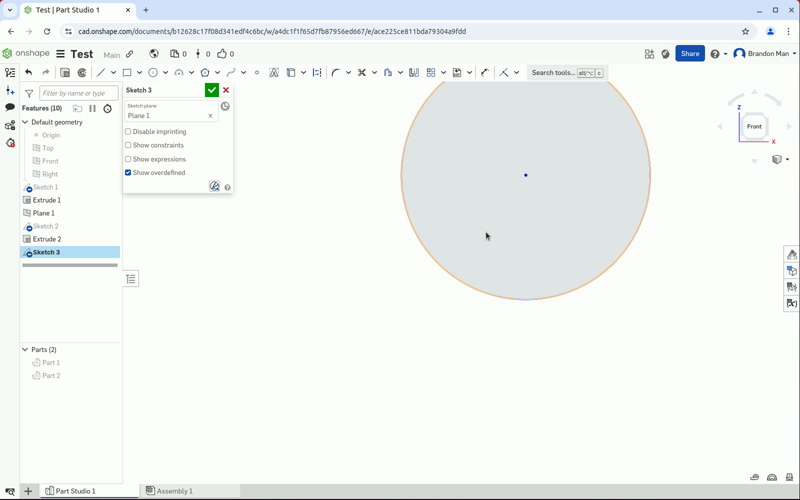
click(486, 231)
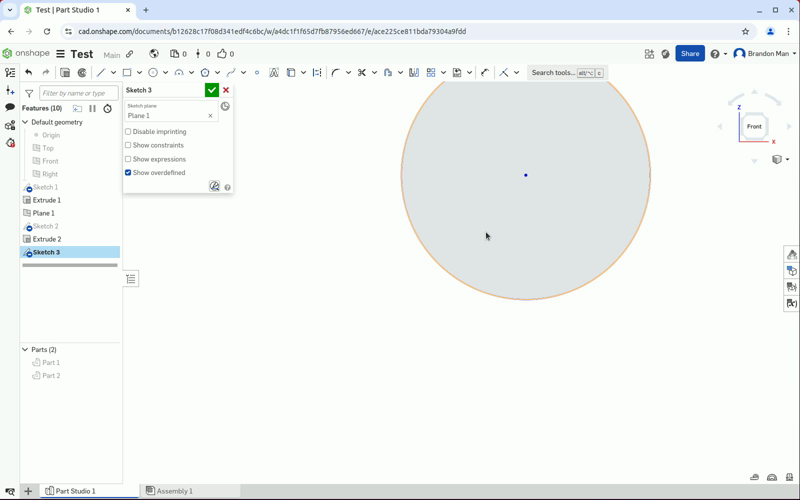
scroll(-6)
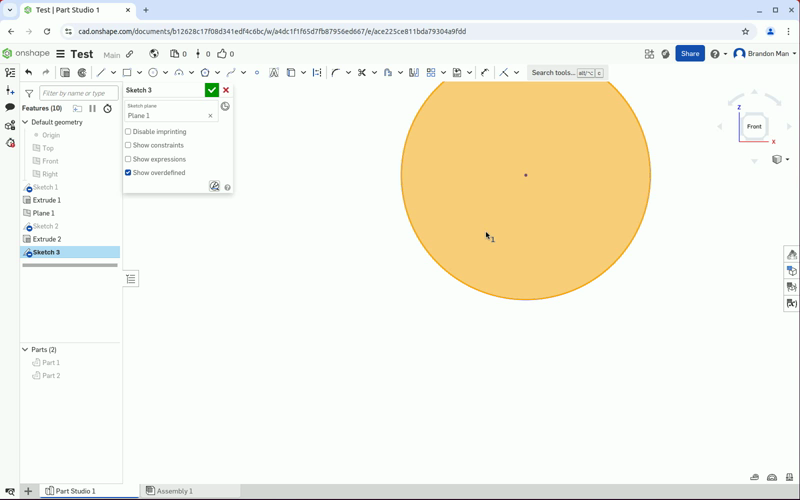
scroll(-6)
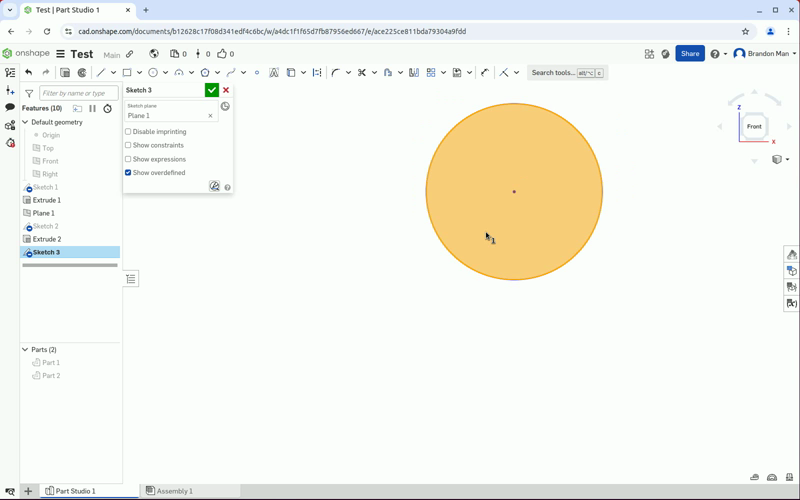
scroll(-6)
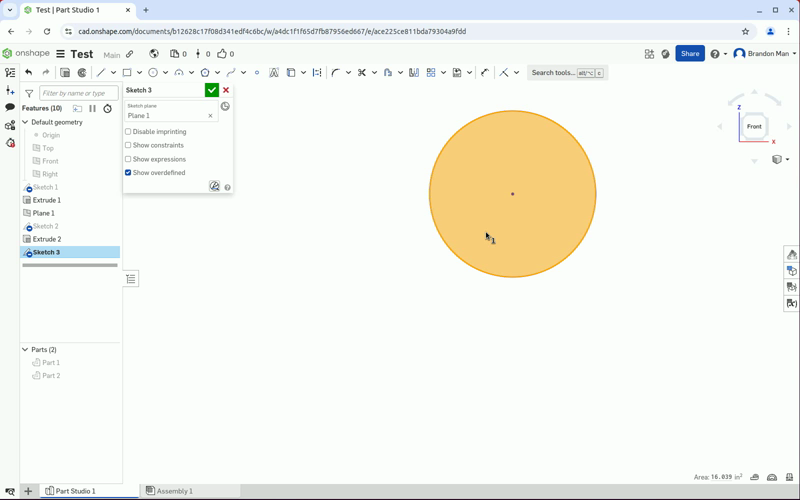
scroll(-6)
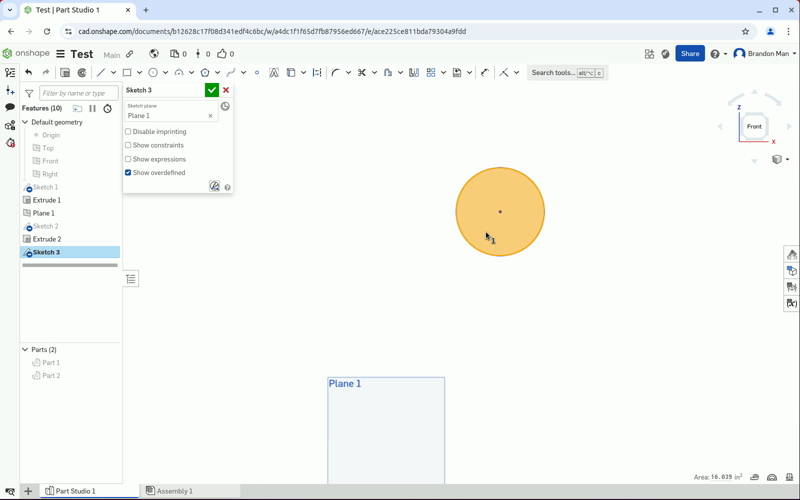
scroll(-6)
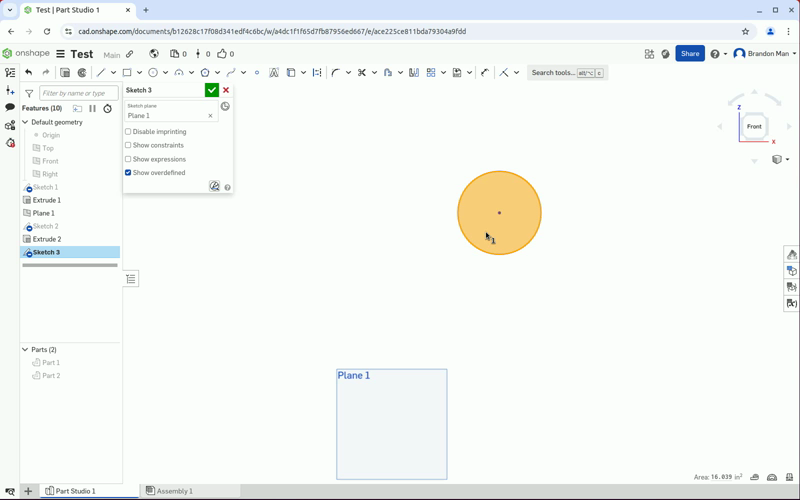
scroll(-6)
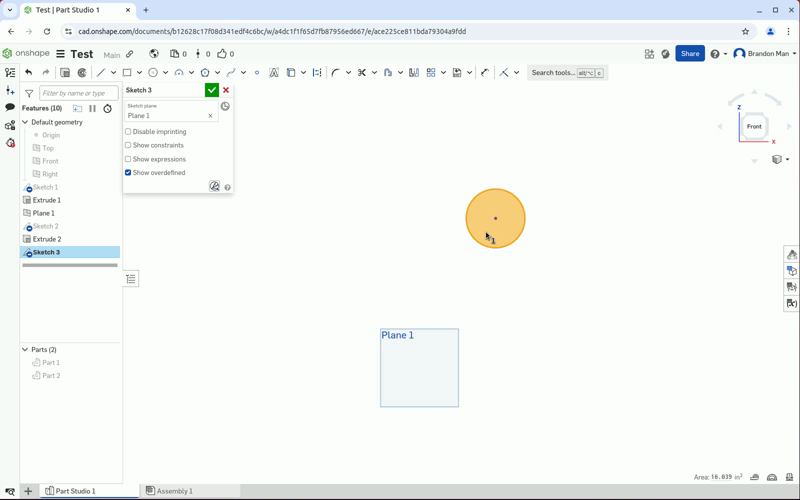
scroll(-6)
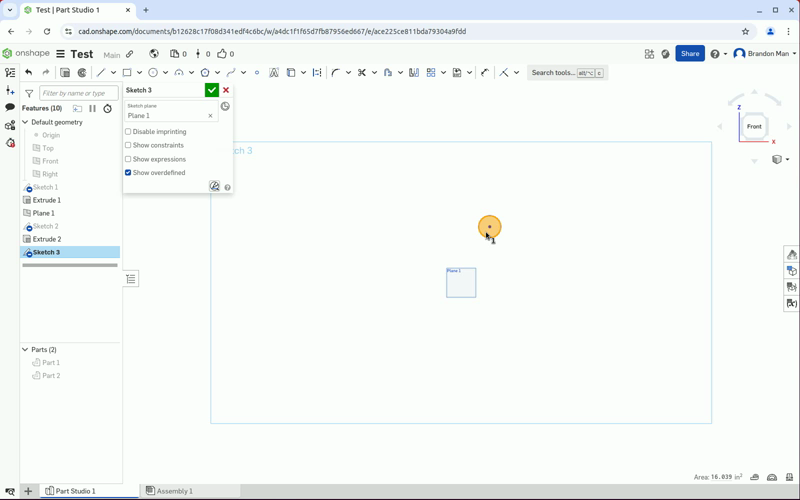
mouse_move(73, 352)
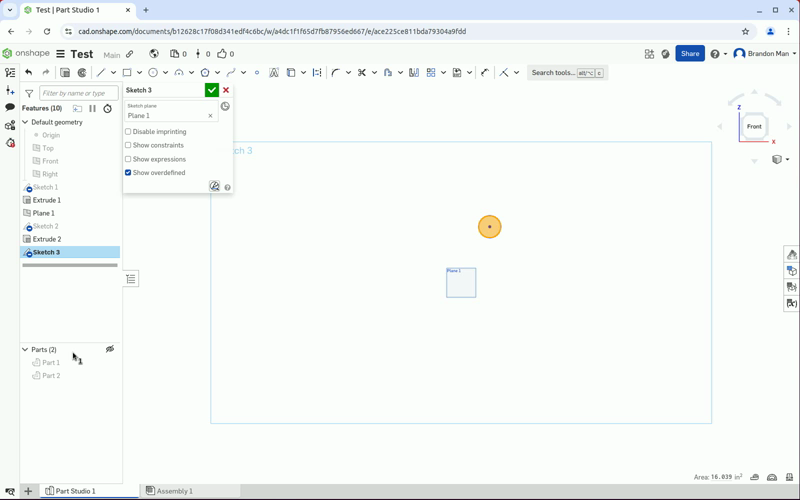
key(shift+y)
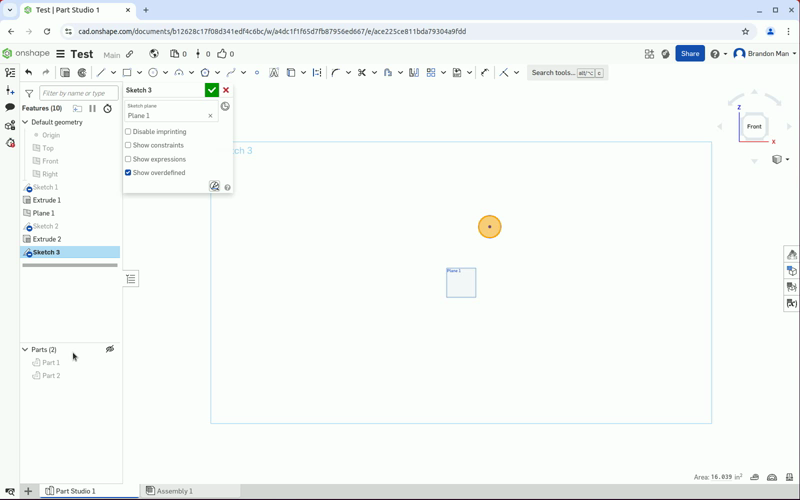
key(shift+e)
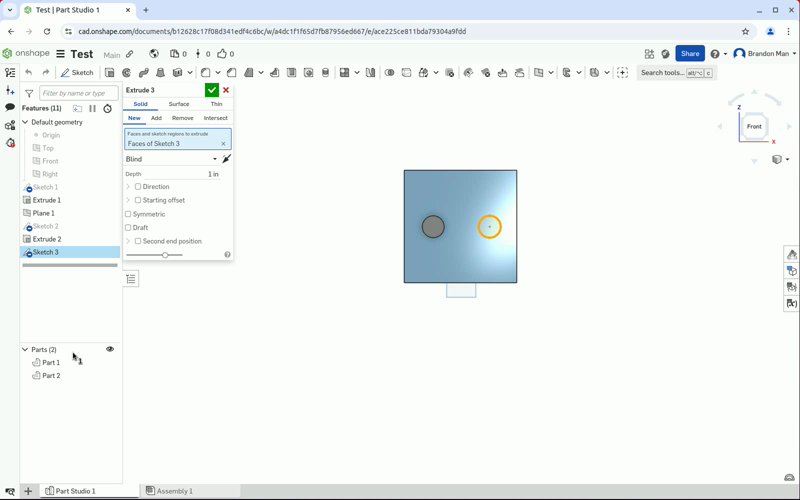
mouse_move(143, 106)
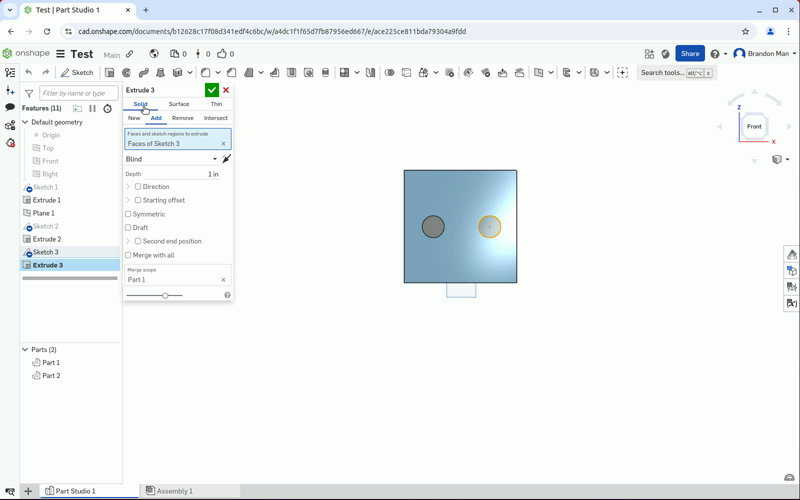
click(143, 106)
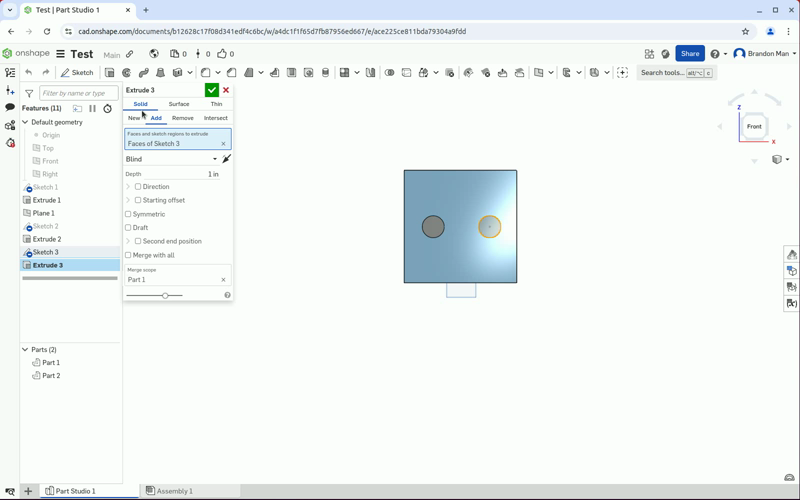
mouse_move(137, 120)
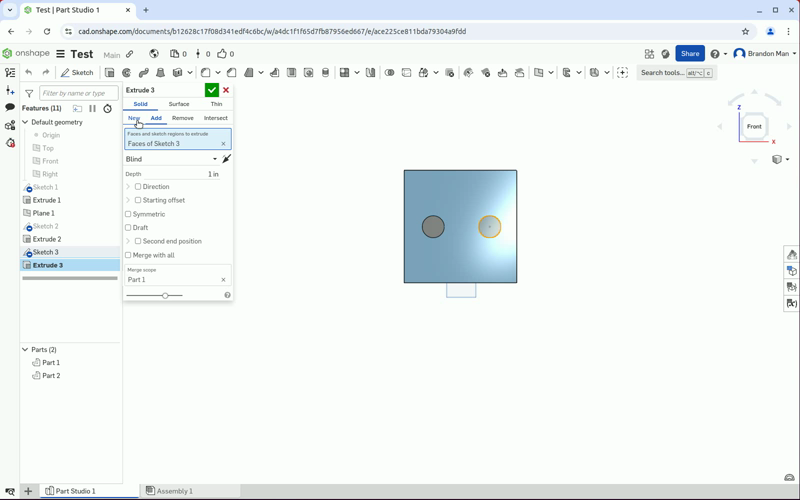
click(137, 120)
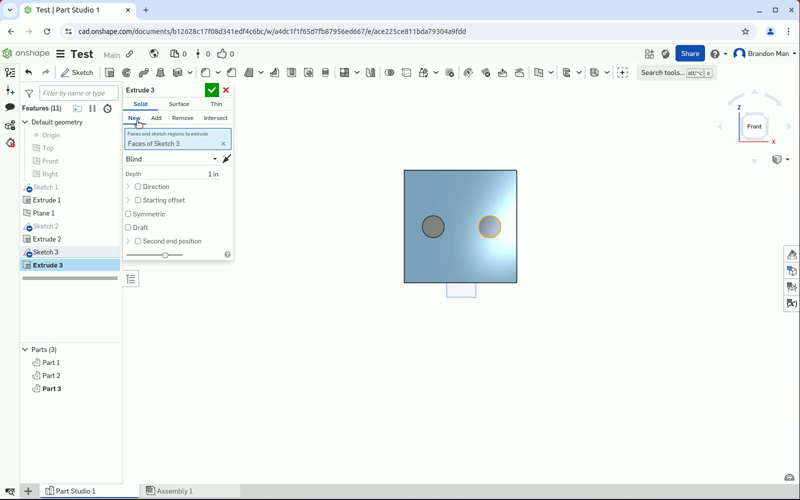
key(tab, 4)
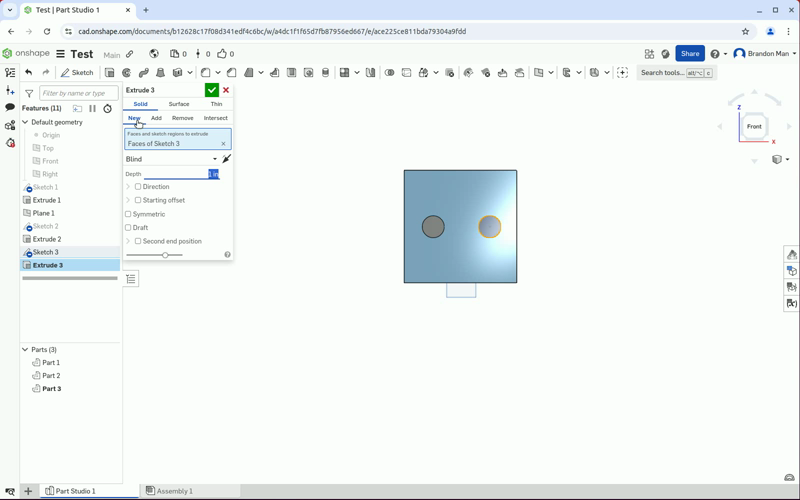
text(1.444)
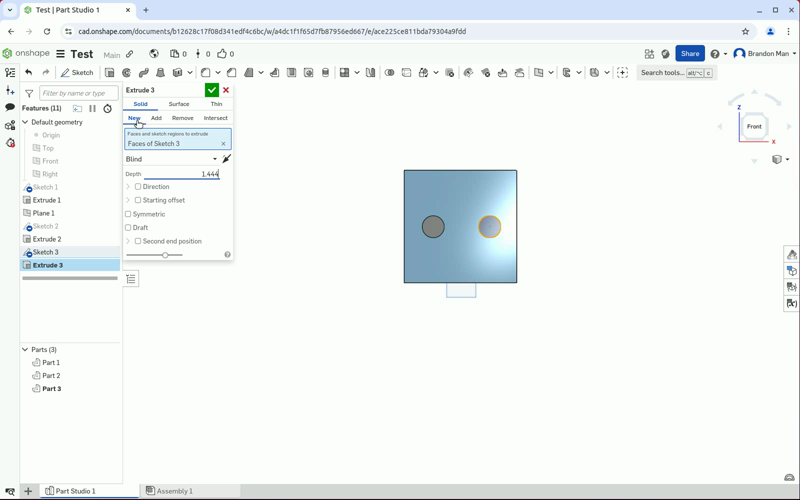
key(enter)
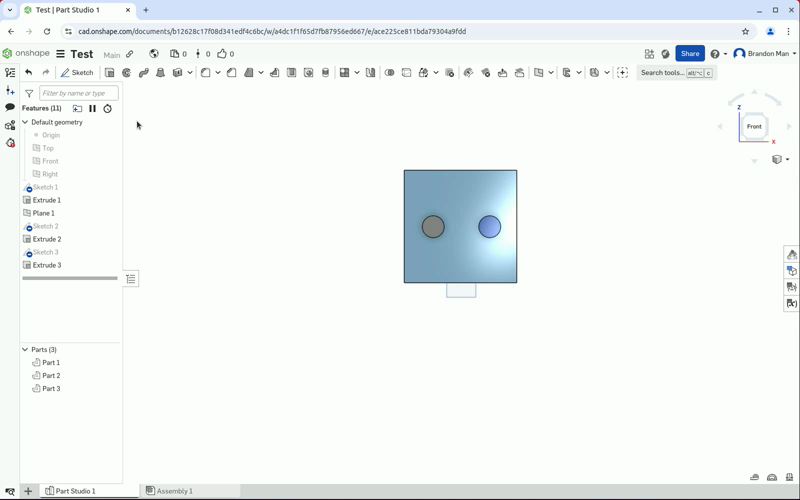
key(shift+h)
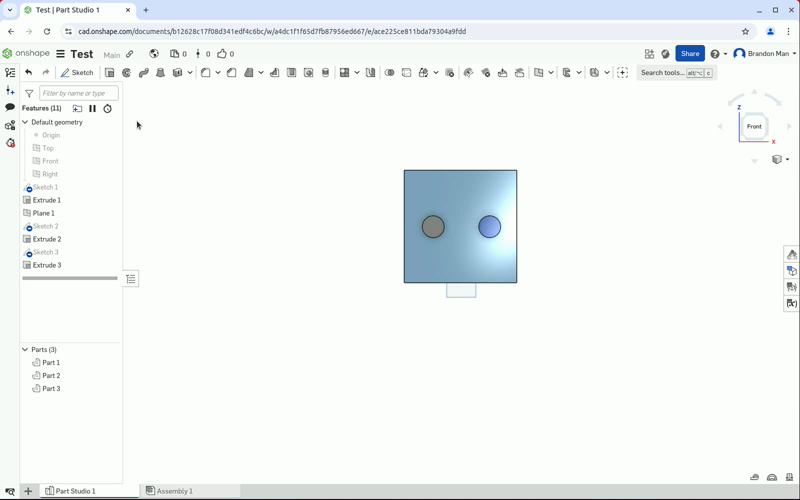
key(shift+h)
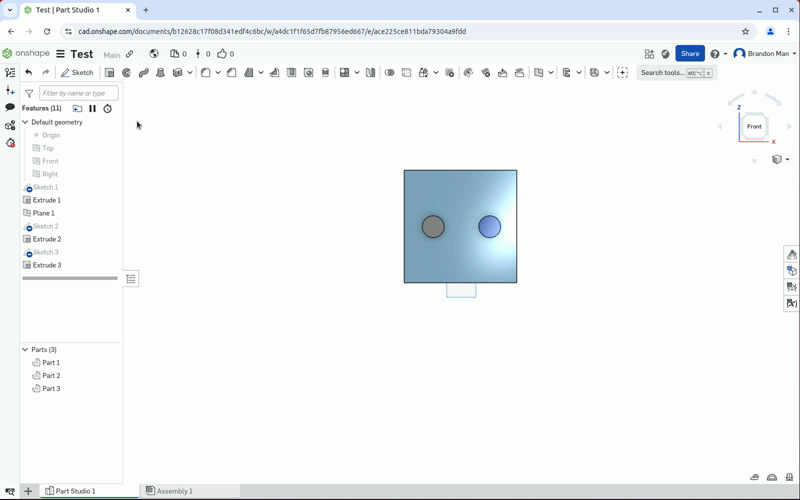
mouse_move(73, 189)
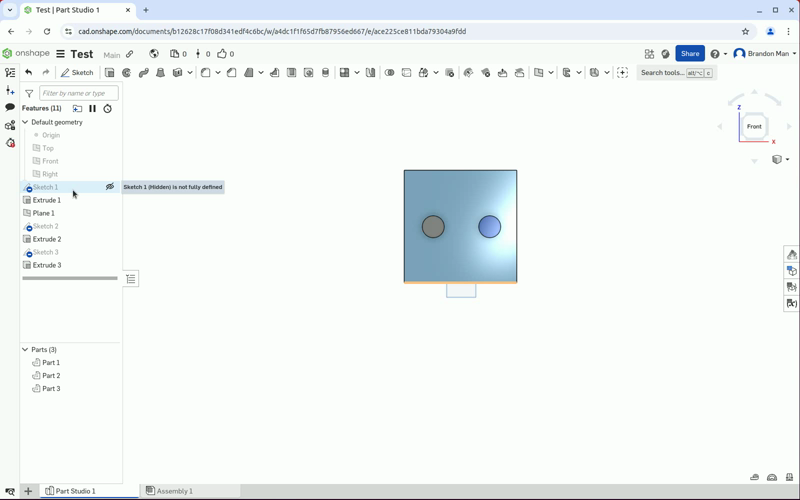
click(73, 189)
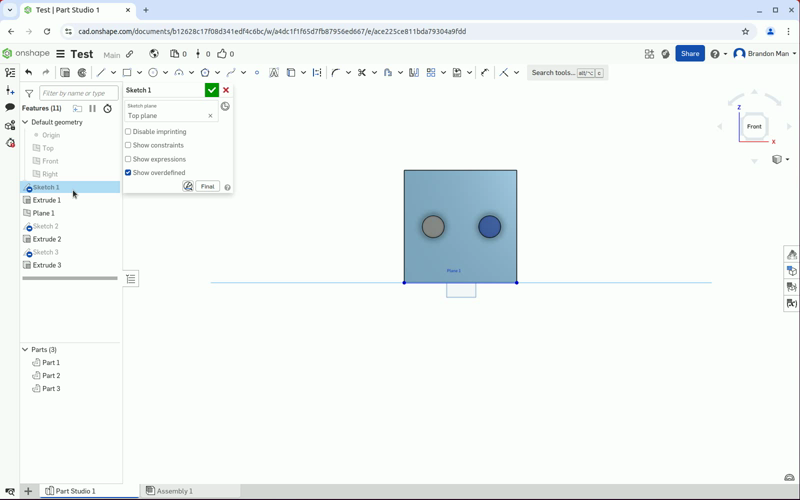
mouse_move(229, 92)
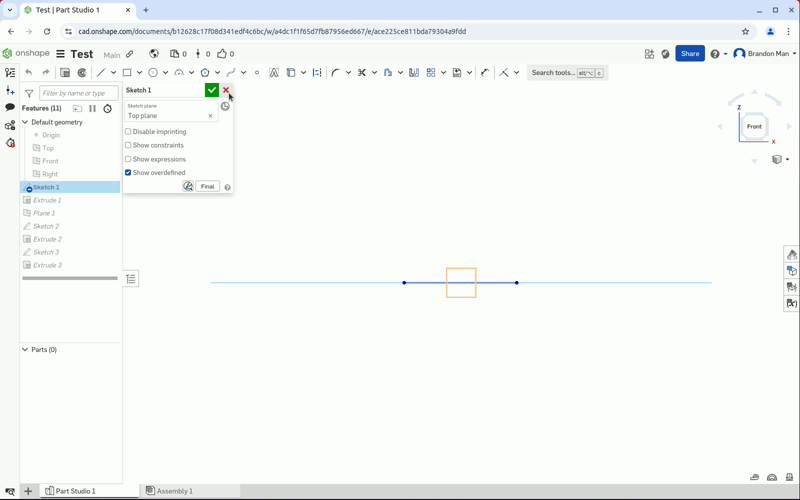
click(229, 92)
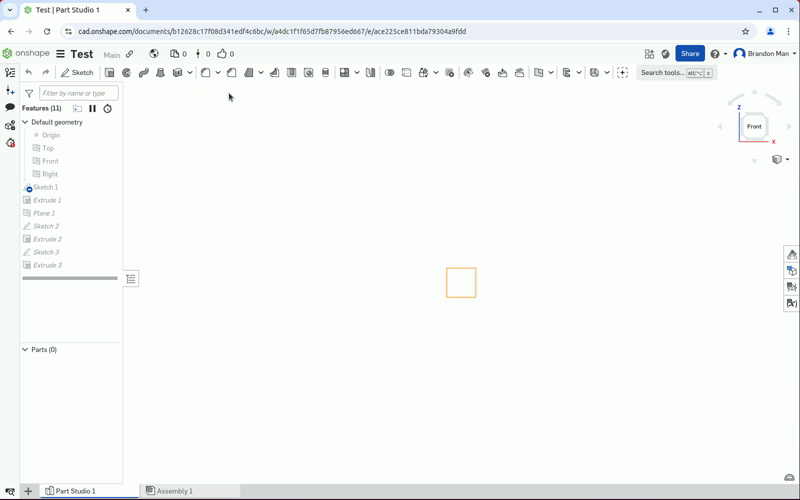
key(shift+s)
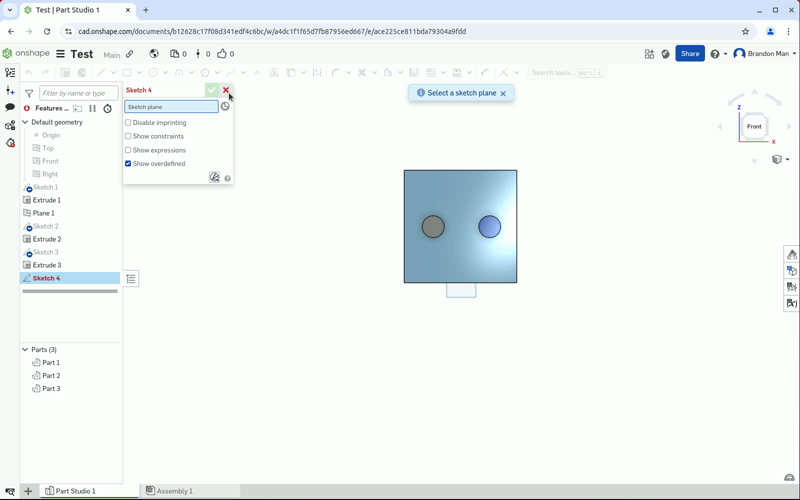
mouse_move(73, 215)
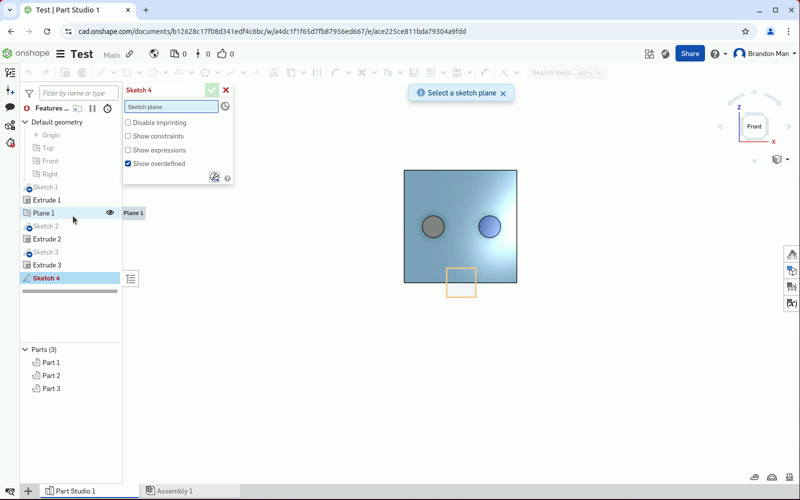
click(73, 215)
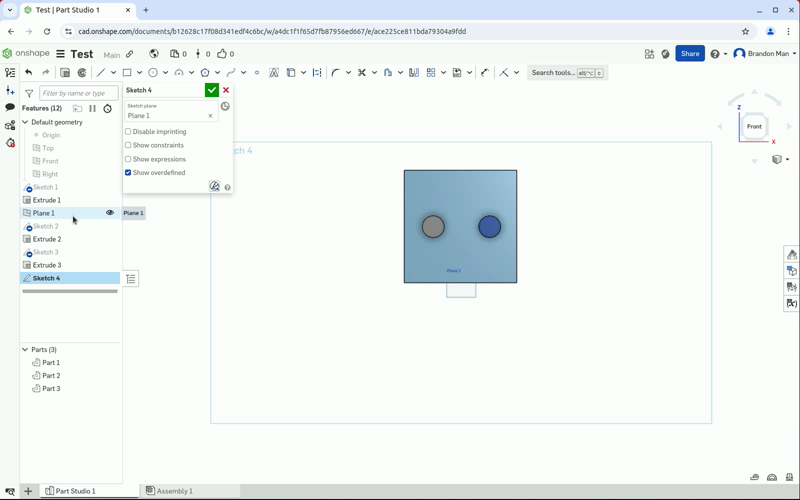
mouse_move(73, 352)
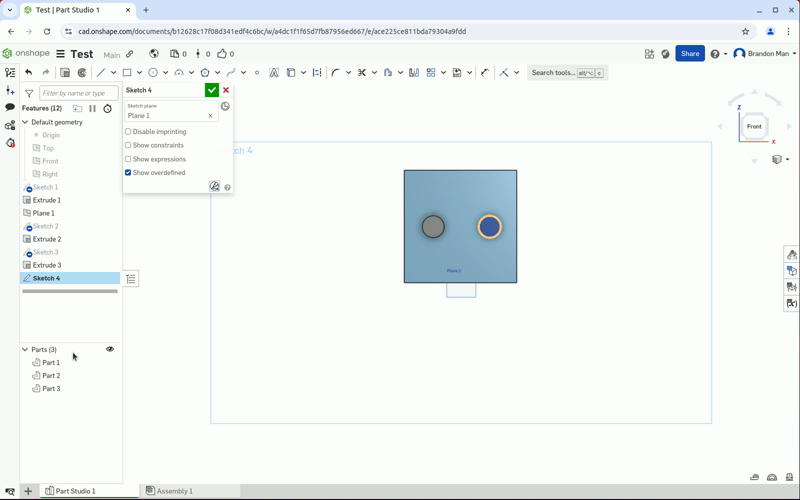
key(y)
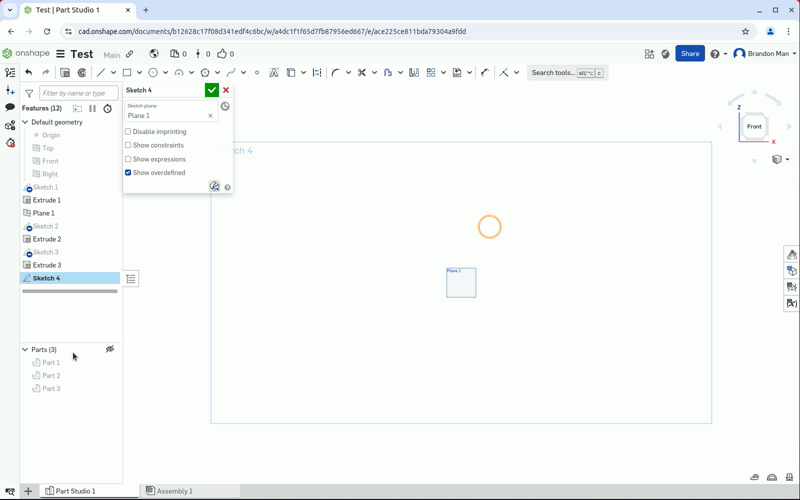
key(l)
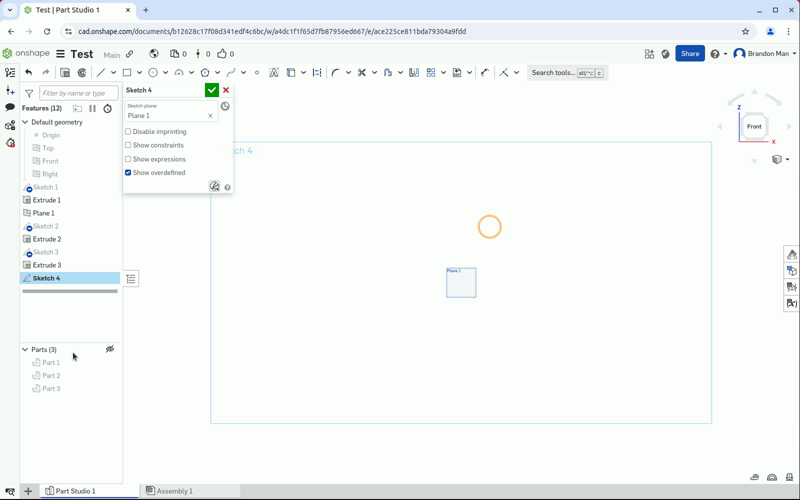
key_down(shift)
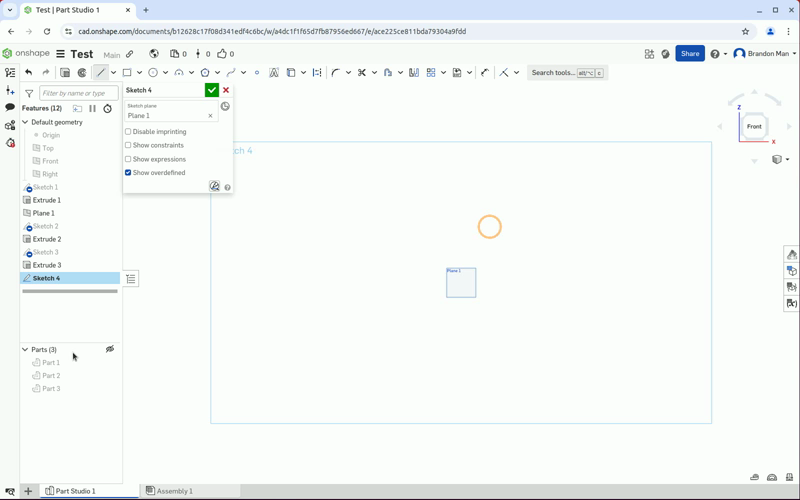
mouse_move(439, 272)
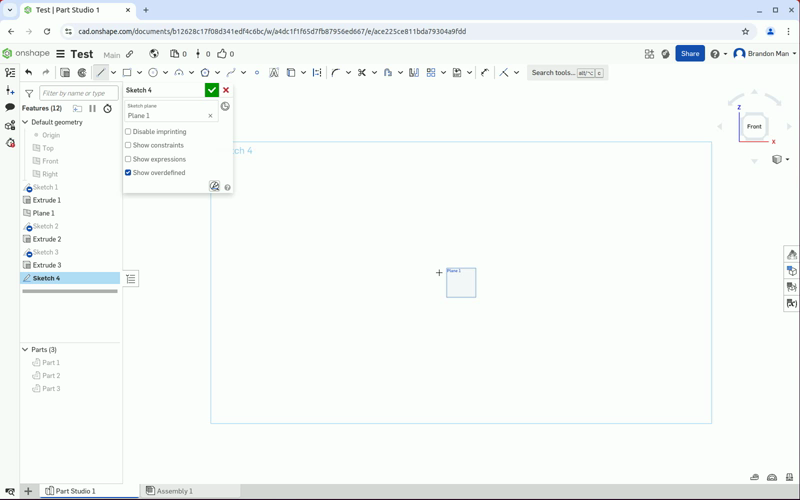
click(439, 272)
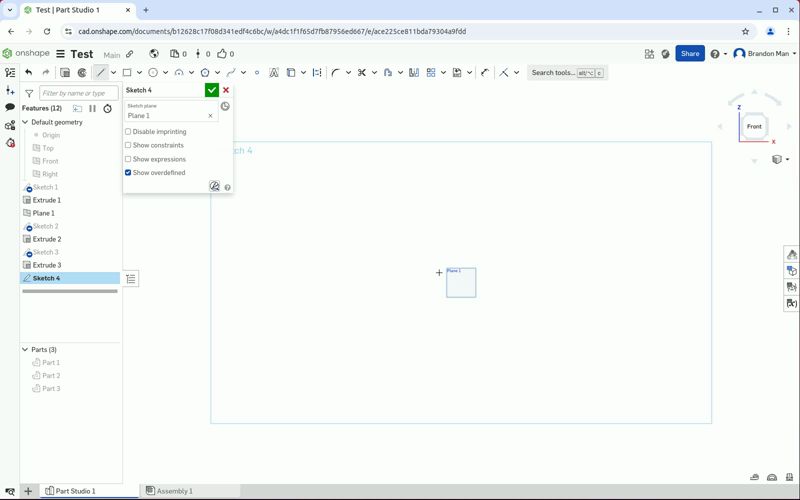
key_up(shift)
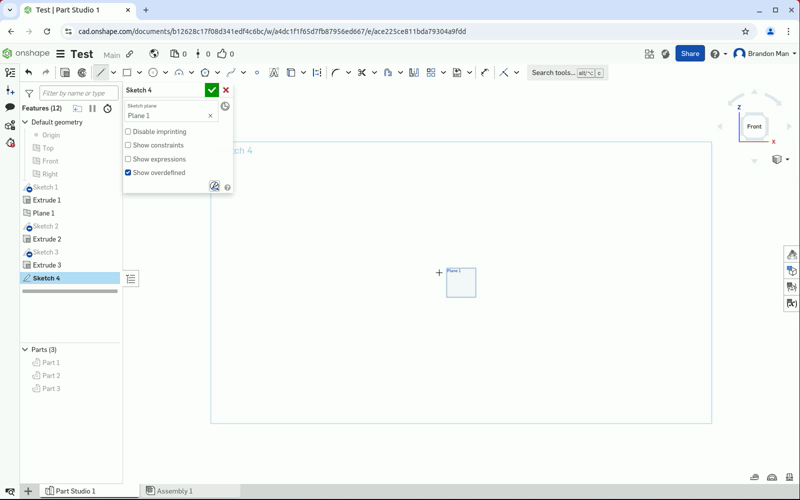
key_down(shift)
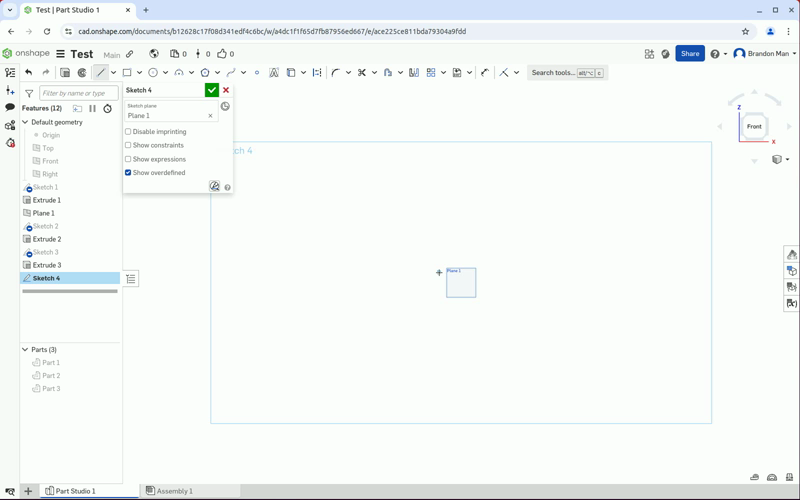
mouse_move(469, 272)
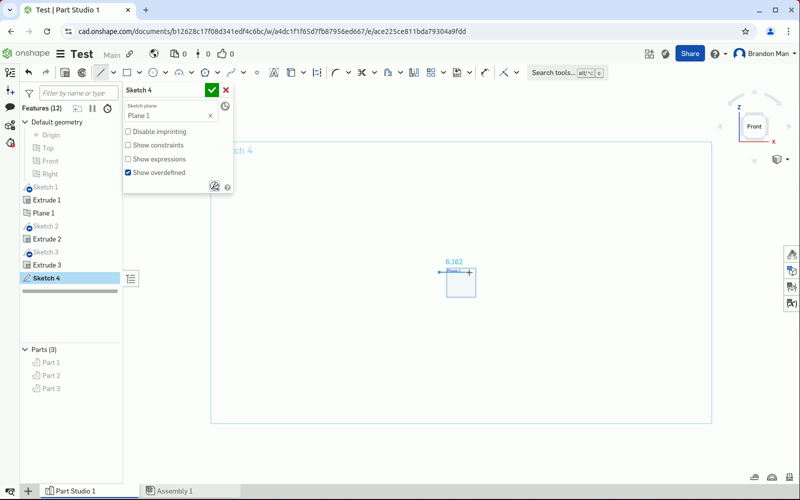
mouse_move(482, 272)
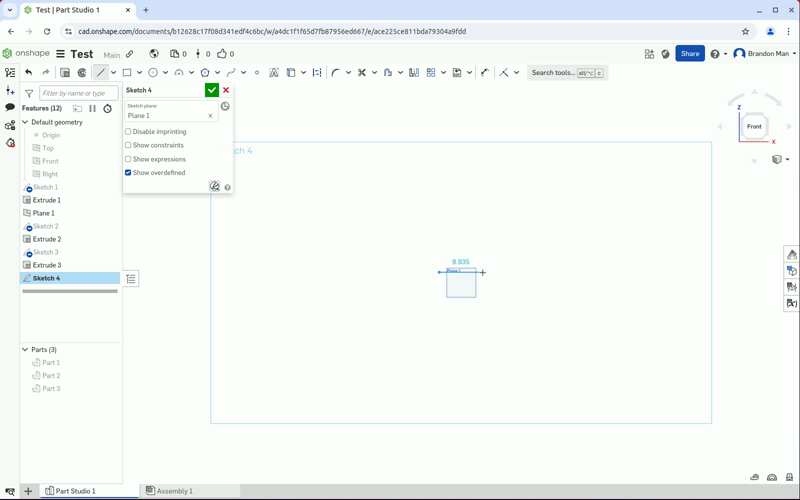
click(482, 272)
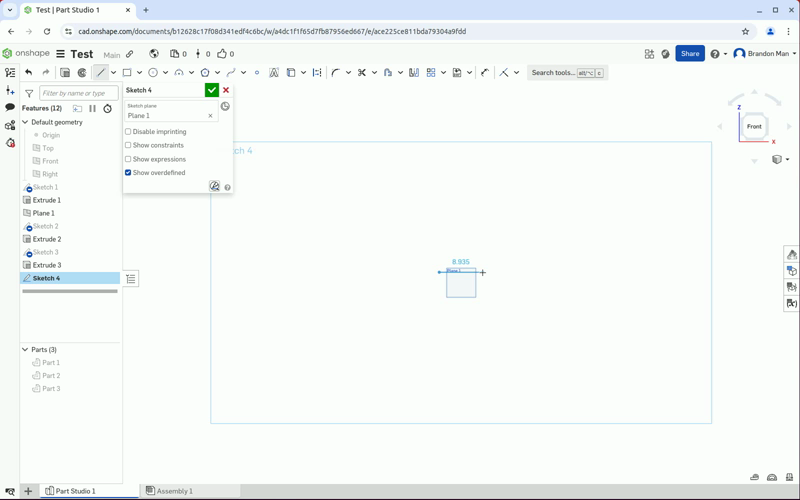
key_up(shift)
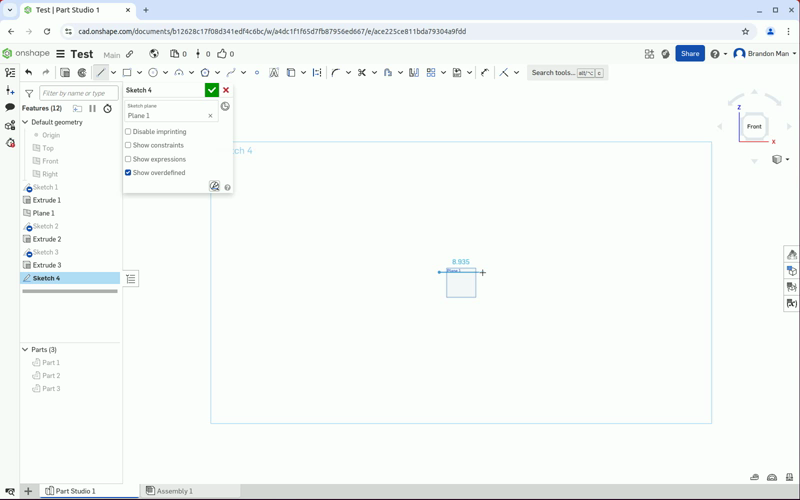
key_down(shift)
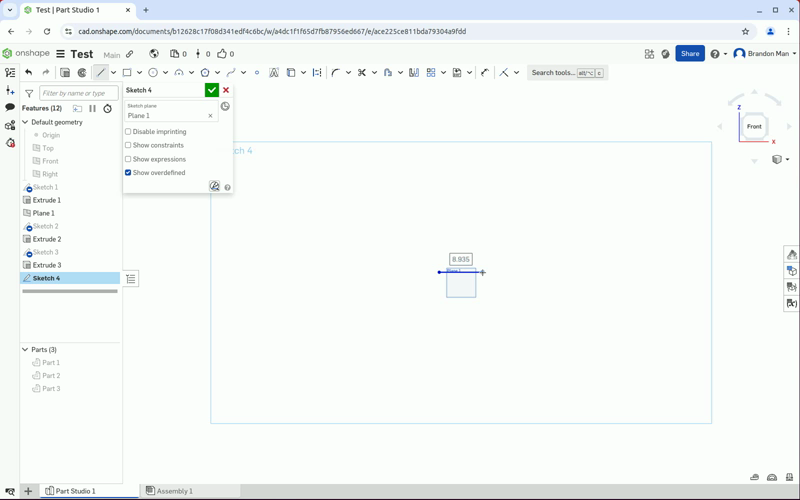
mouse_move(512, 272)
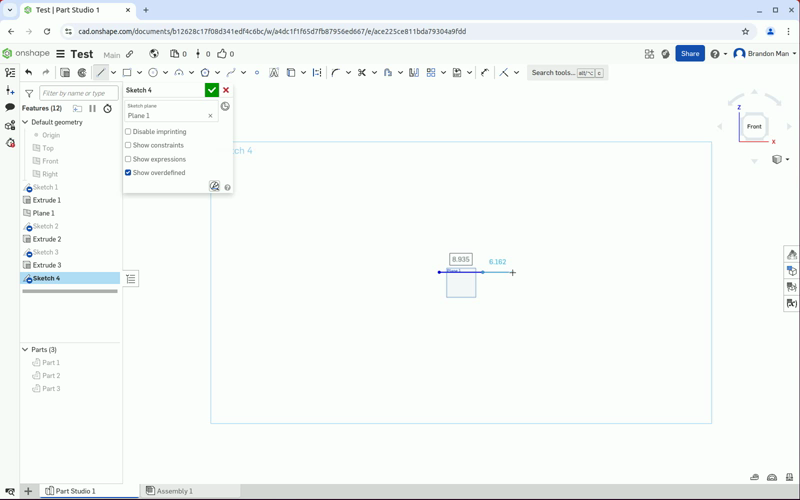
mouse_move(482, 250)
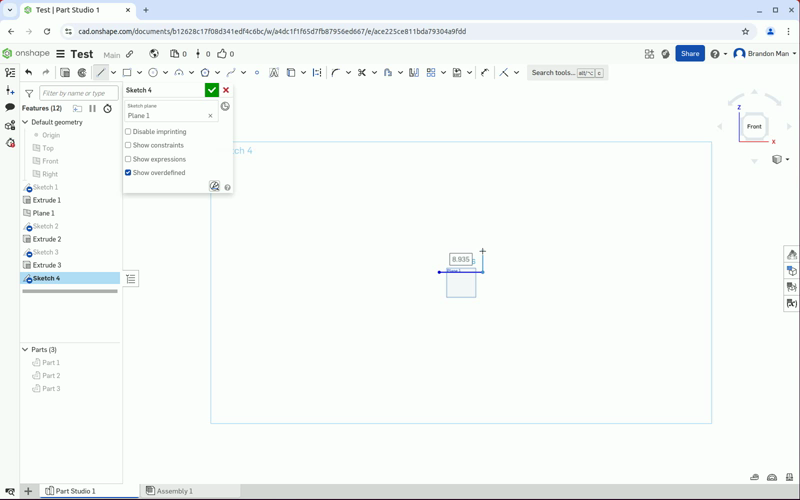
click(482, 250)
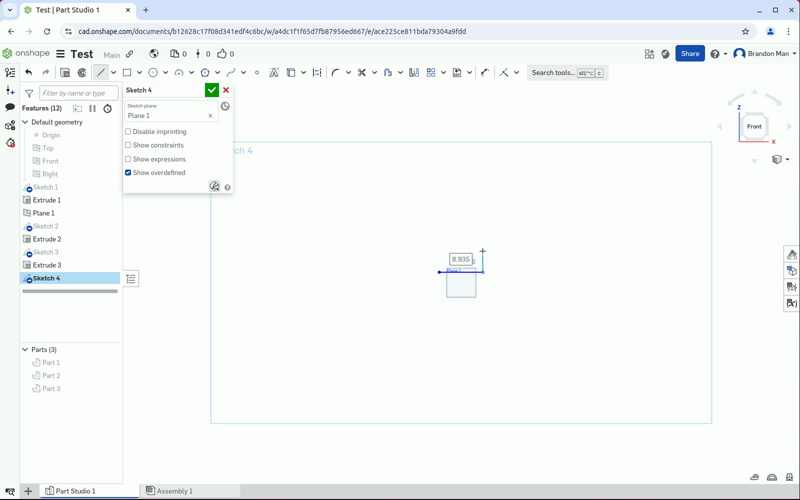
key_up(shift)
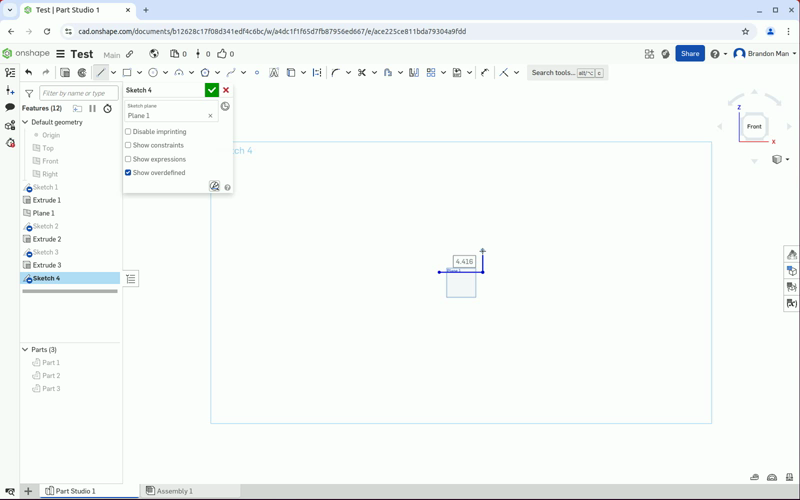
key_down(shift)
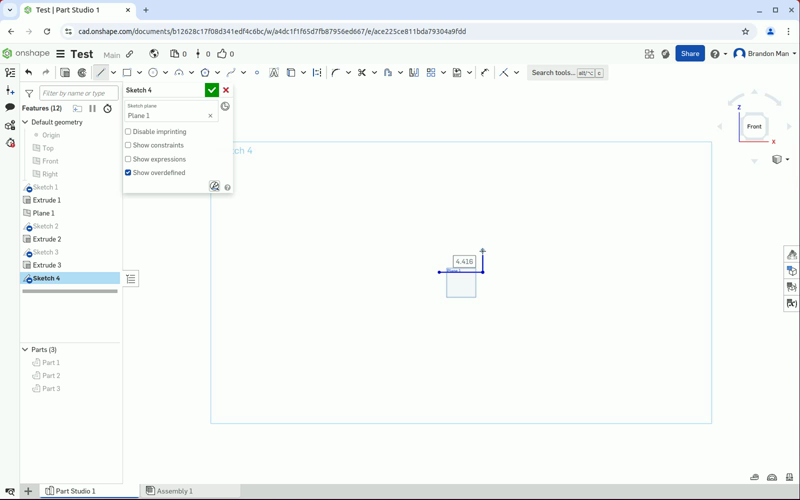
mouse_move(512, 250)
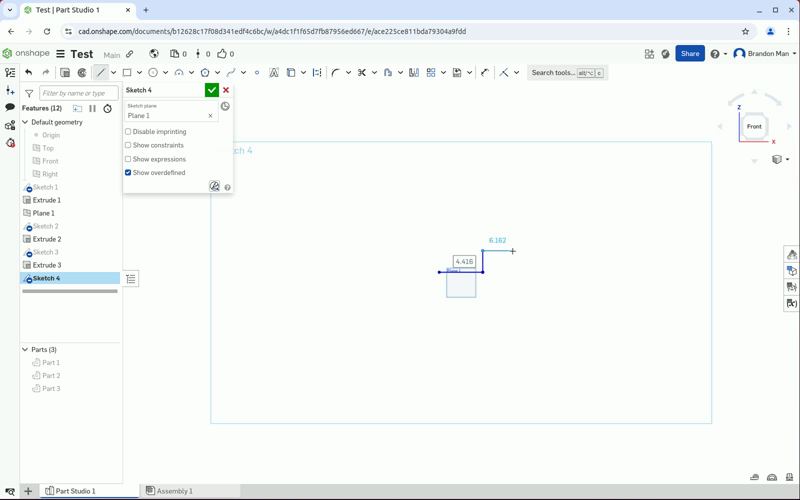
mouse_move(439, 250)
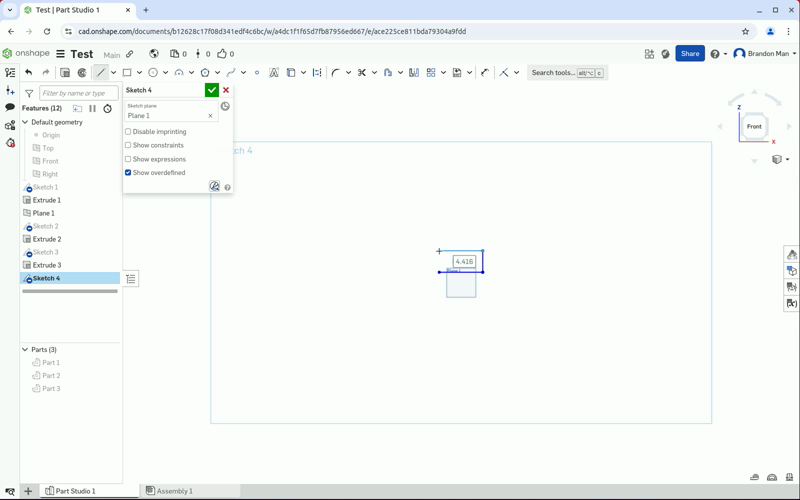
click(439, 250)
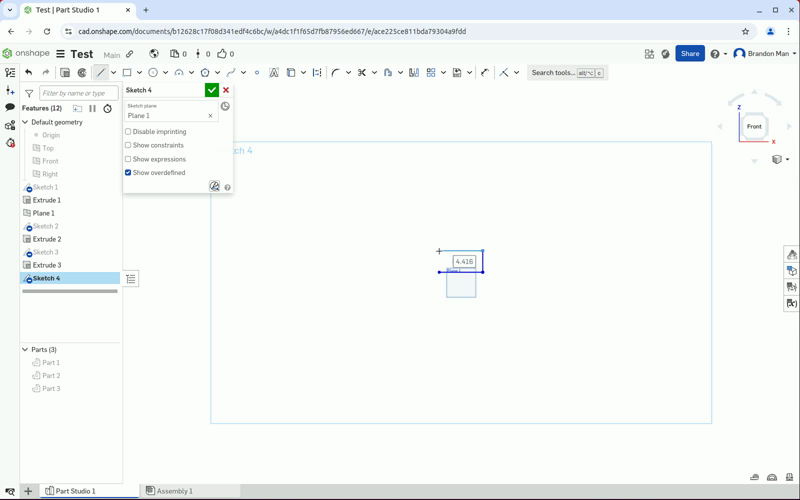
key_up(shift)
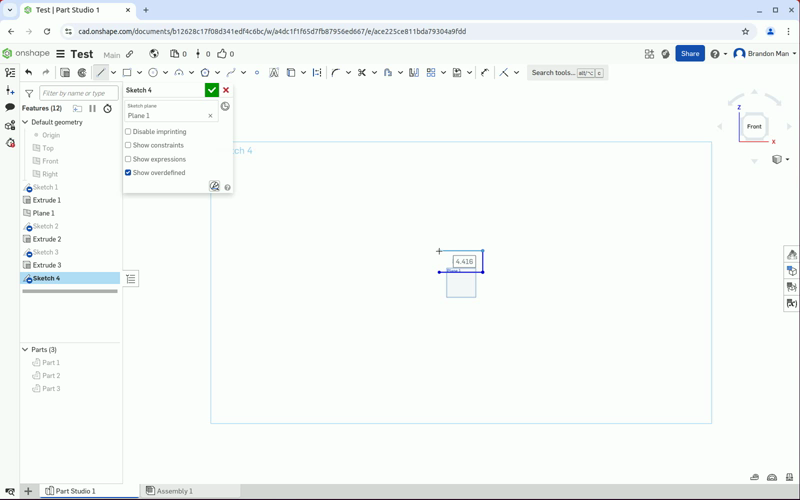
mouse_move(469, 250)
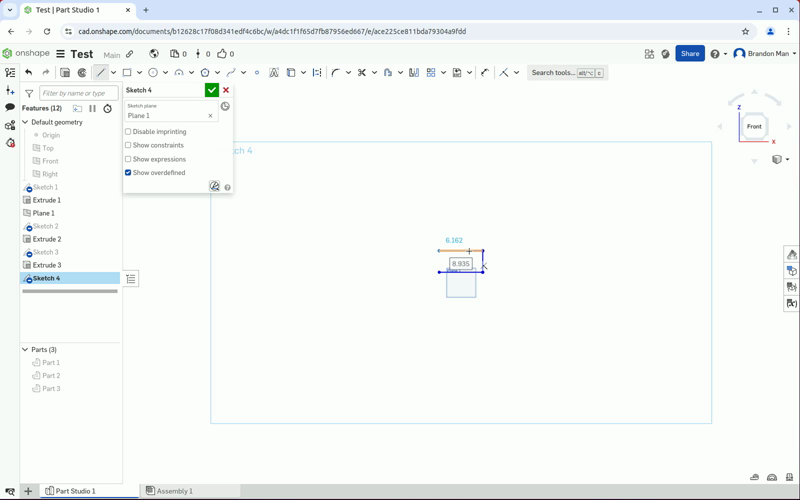
key_down(shift)
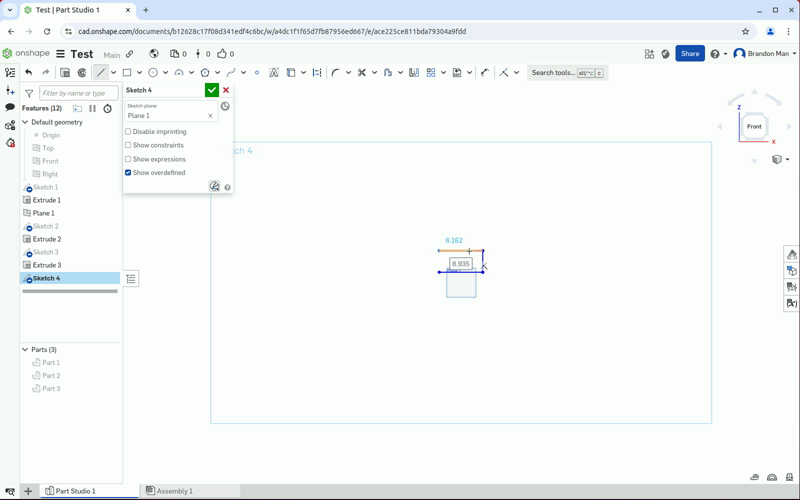
mouse_move(439, 272)
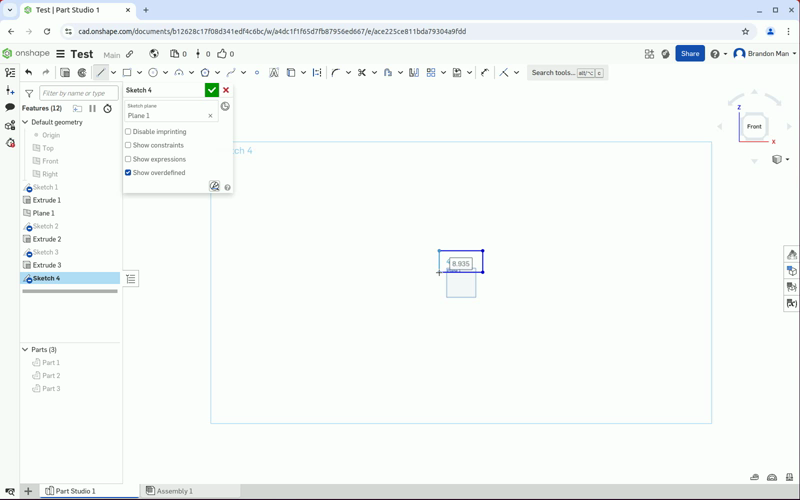
key_up(shift)
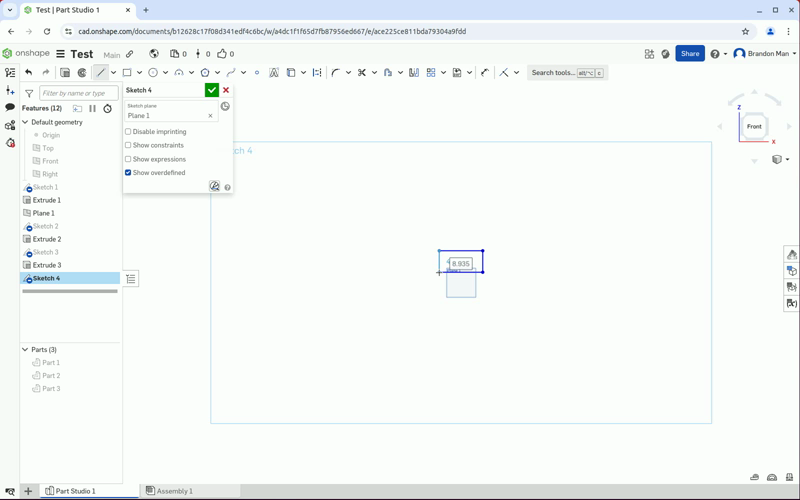
click(439, 272)
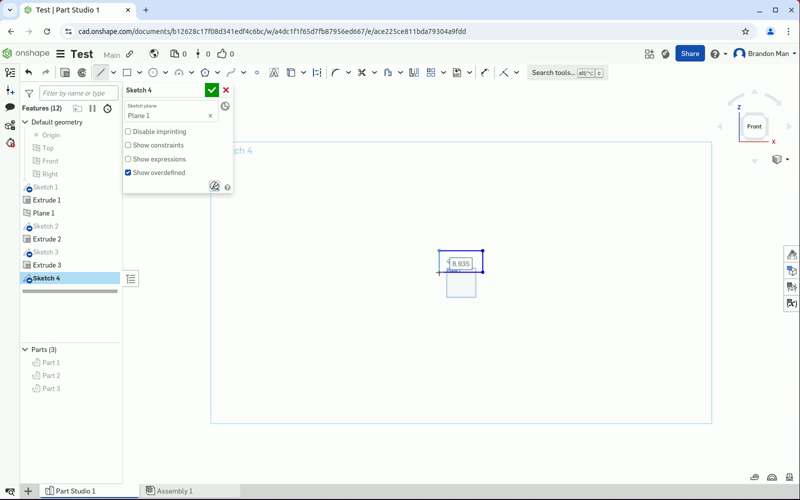
key(esc)
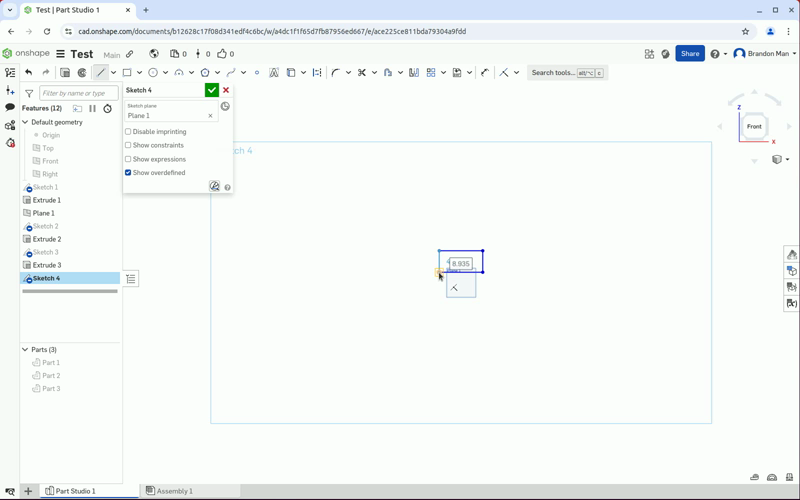
mouse_move(441, 254)
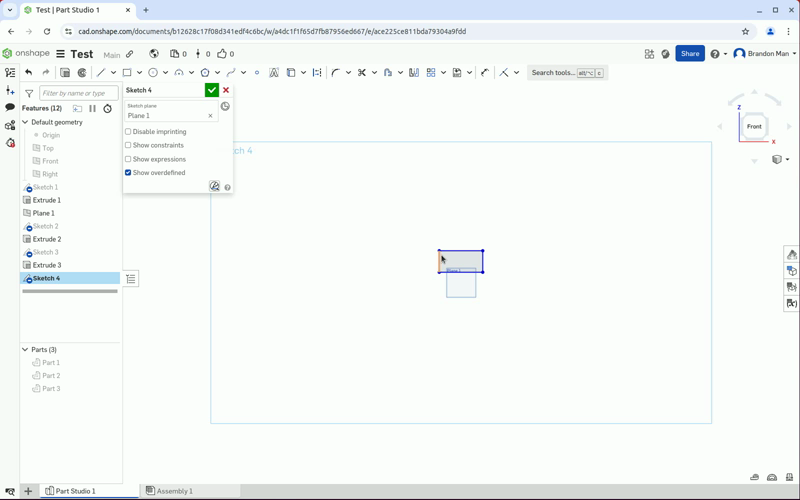
scroll(6)
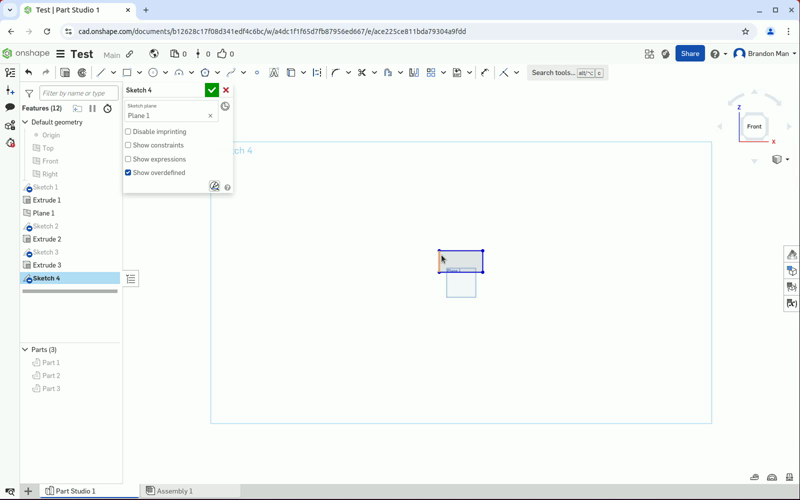
scroll(6)
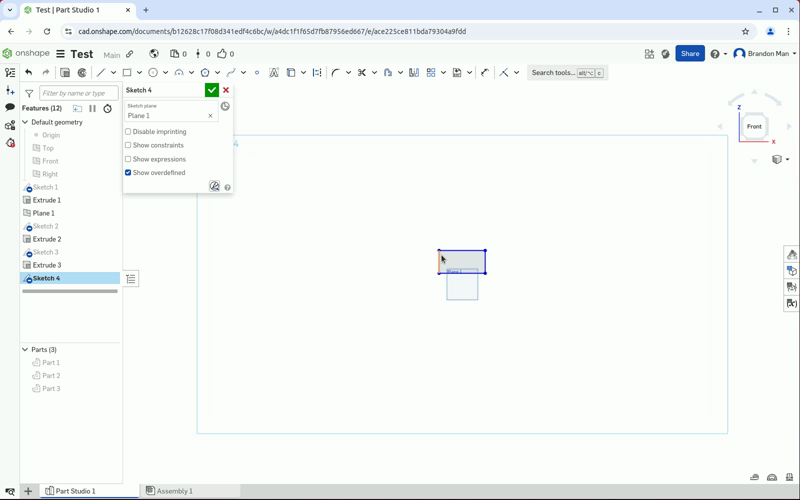
scroll(6)
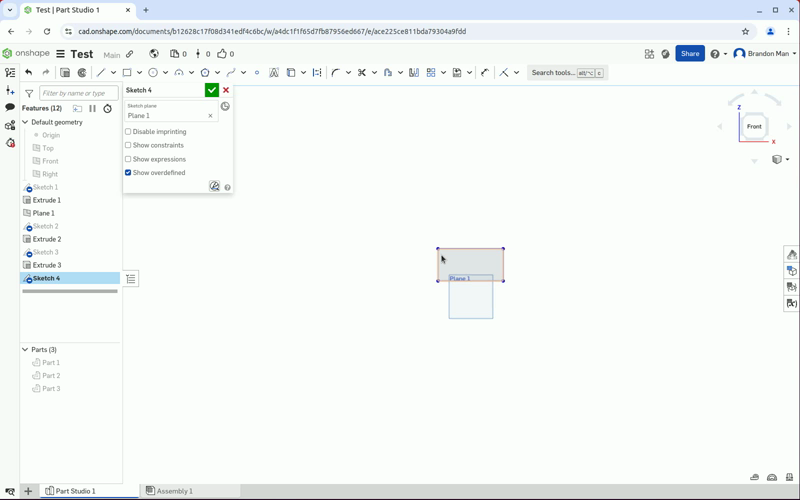
scroll(6)
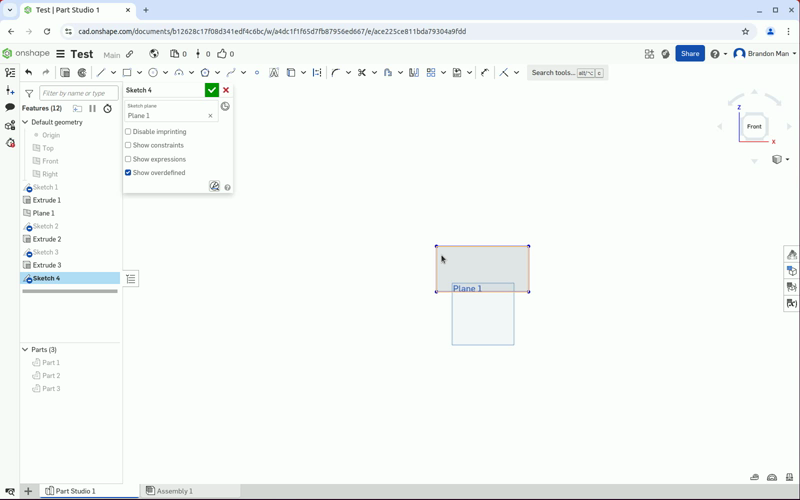
scroll(6)
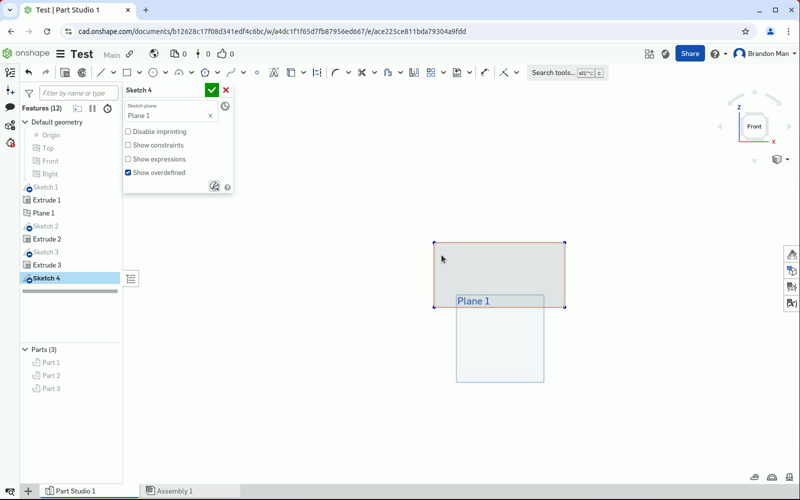
scroll(6)
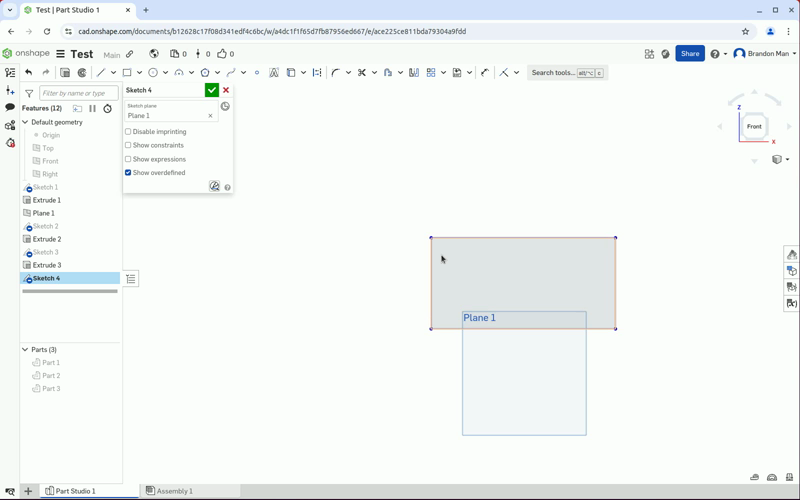
scroll(6)
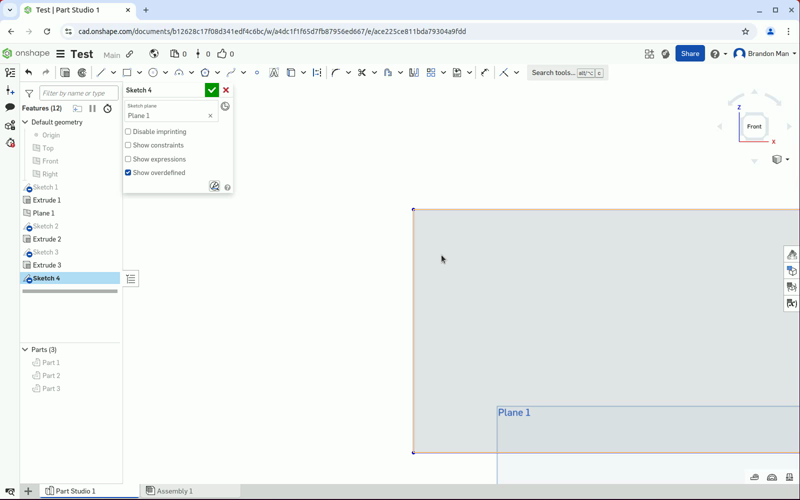
click(441, 254)
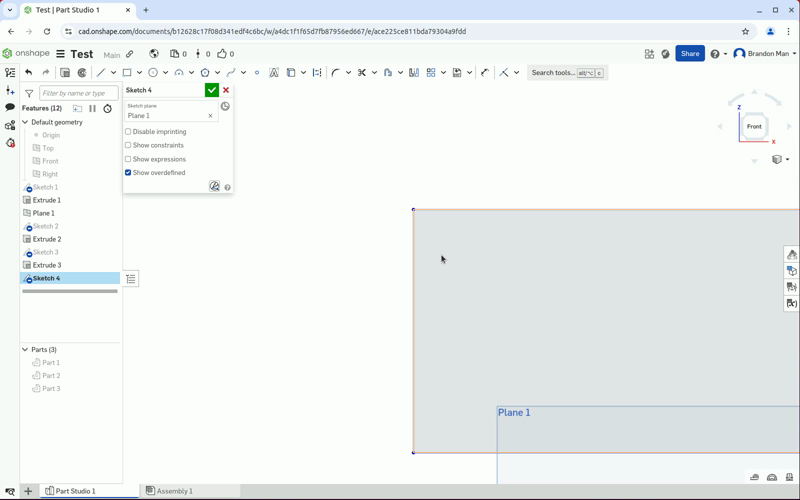
scroll(-6)
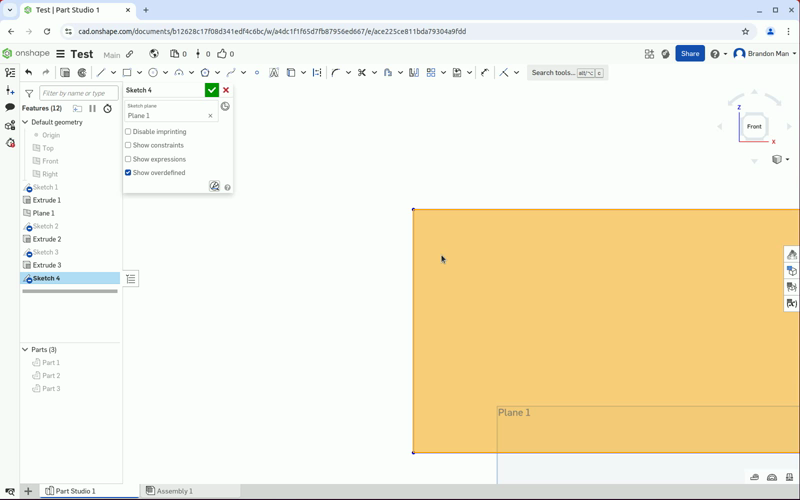
scroll(-6)
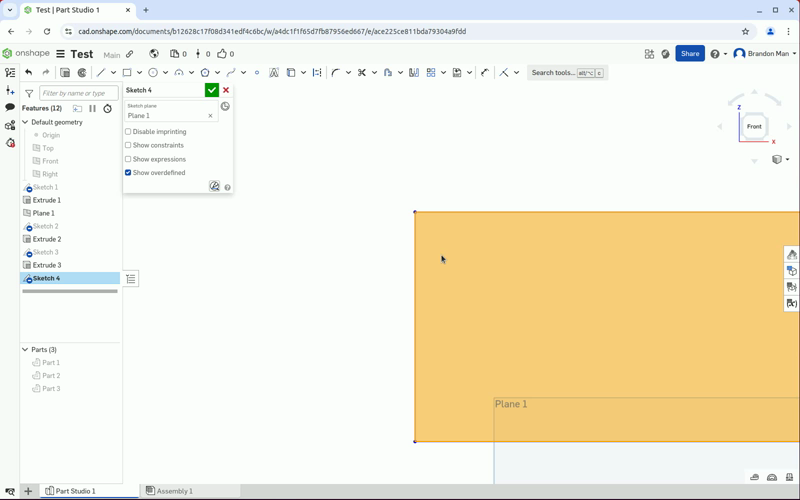
scroll(-6)
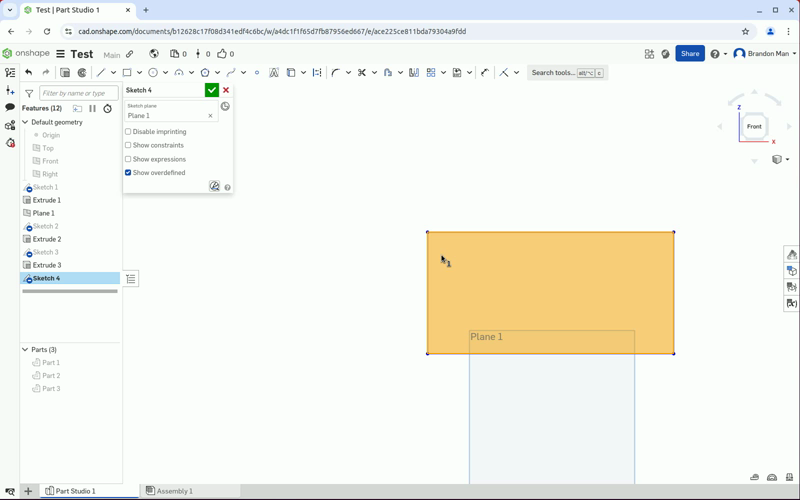
scroll(-6)
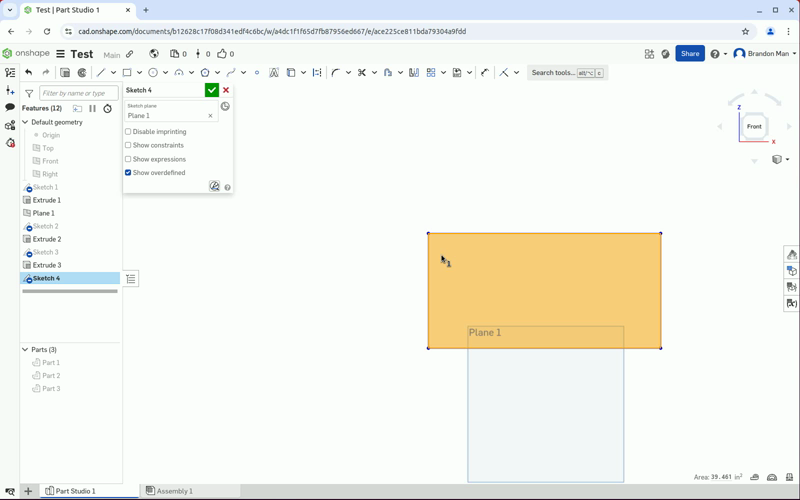
scroll(-6)
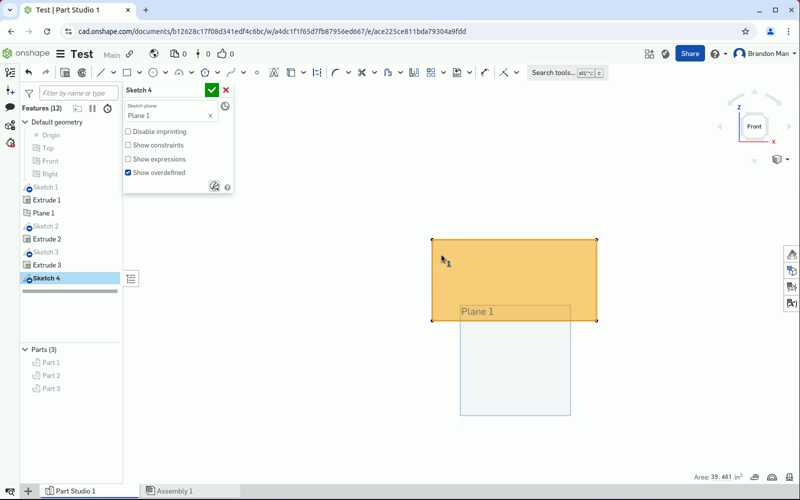
scroll(-6)
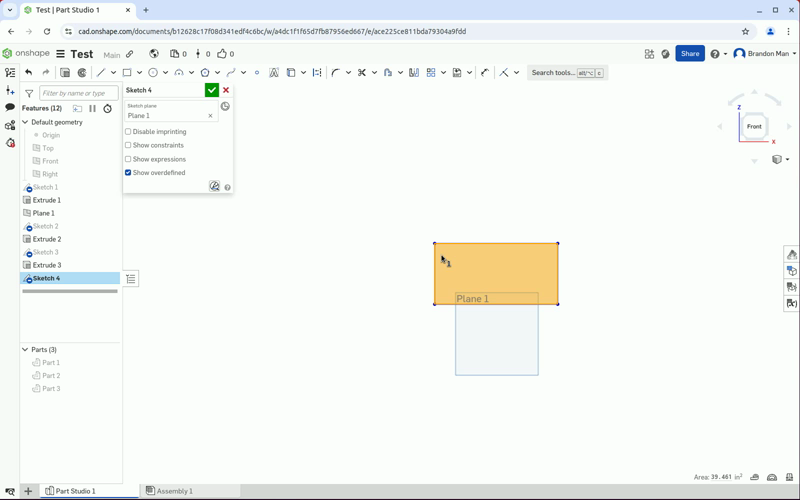
scroll(-6)
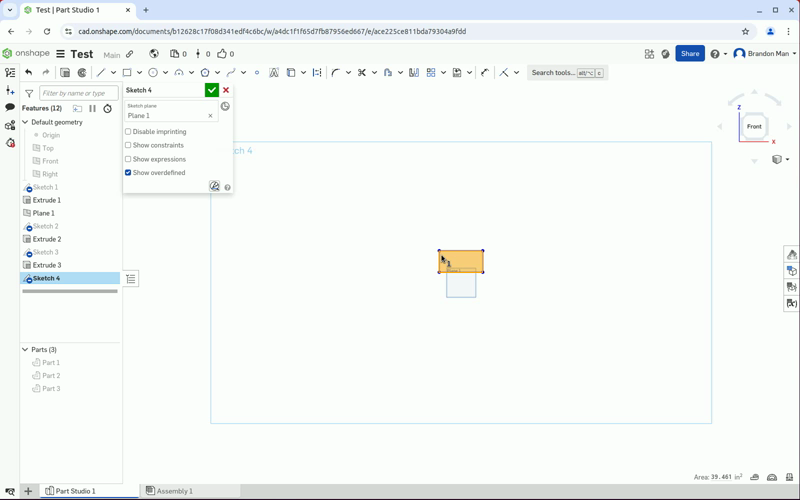
mouse_move(73, 352)
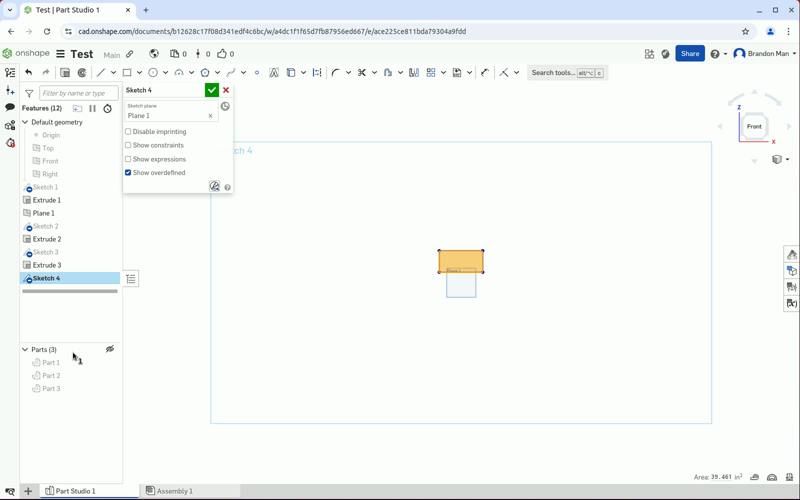
key(shift+y)
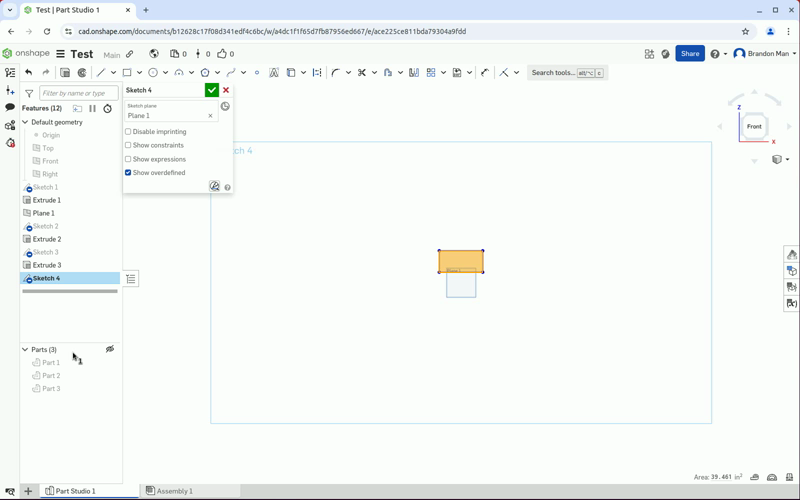
key(shift+e)
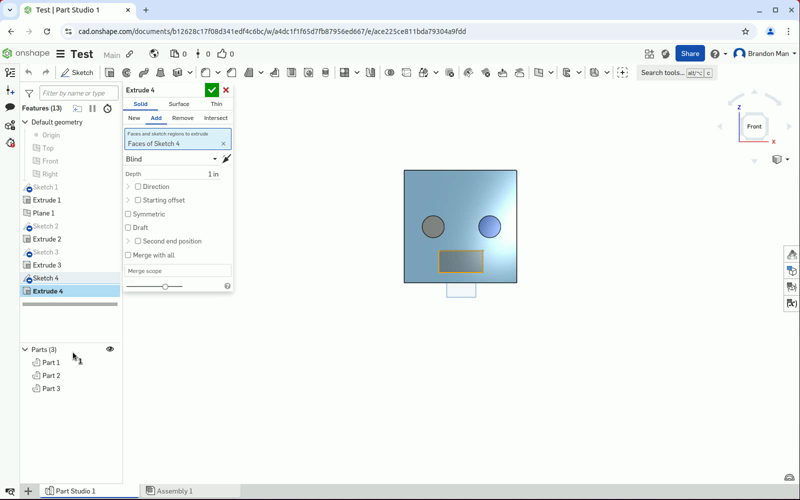
mouse_move(143, 106)
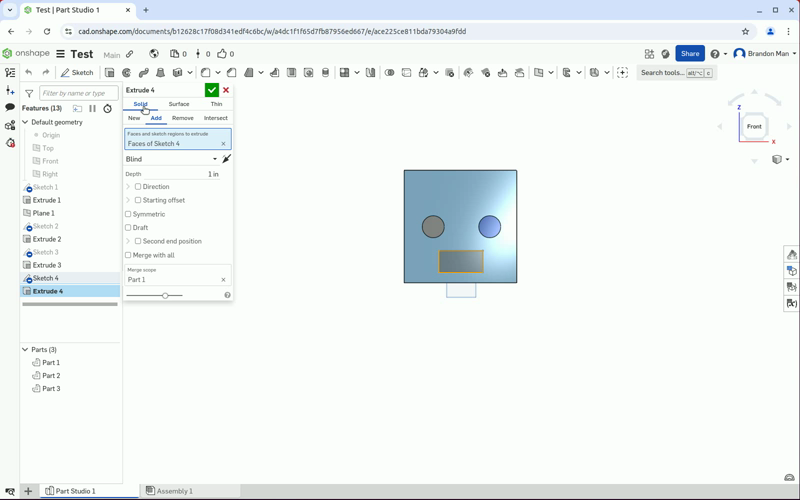
click(143, 106)
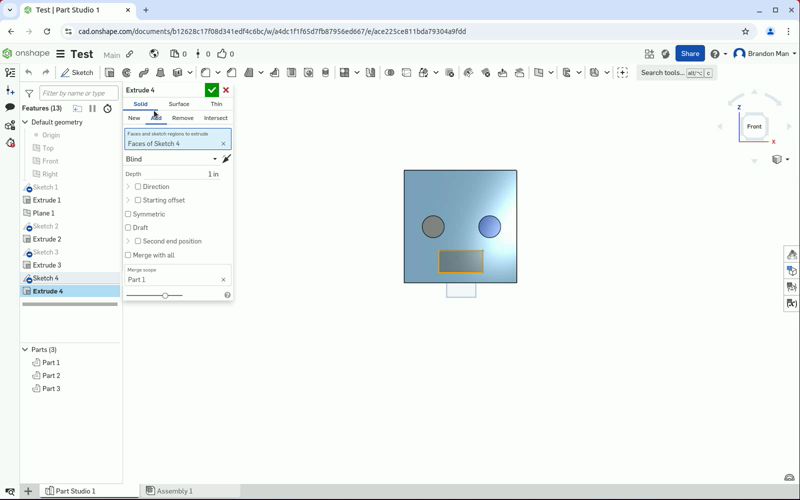
mouse_move(186, 120)
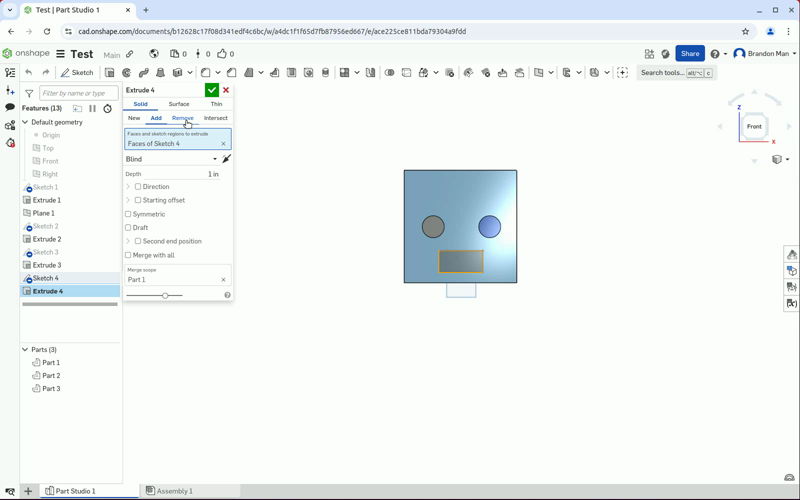
click(186, 120)
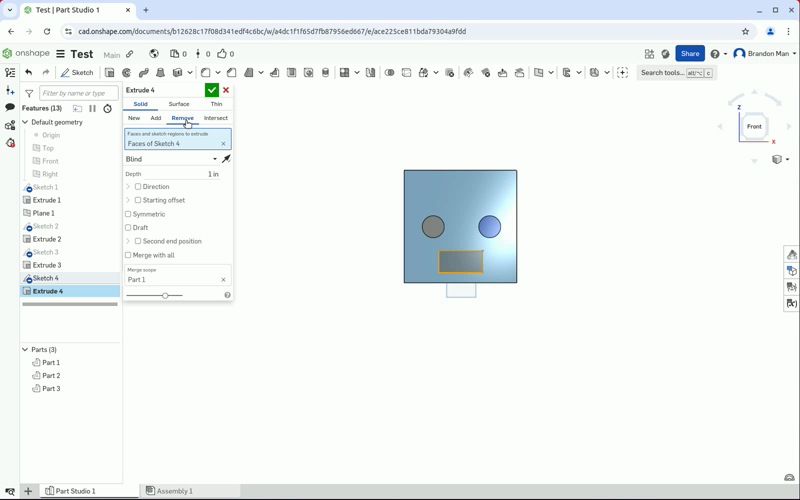
key(tab, 4)
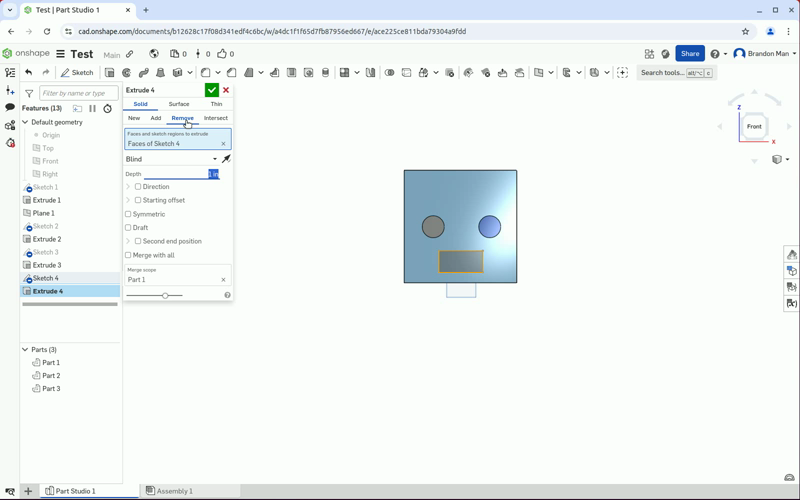
text(1.444)
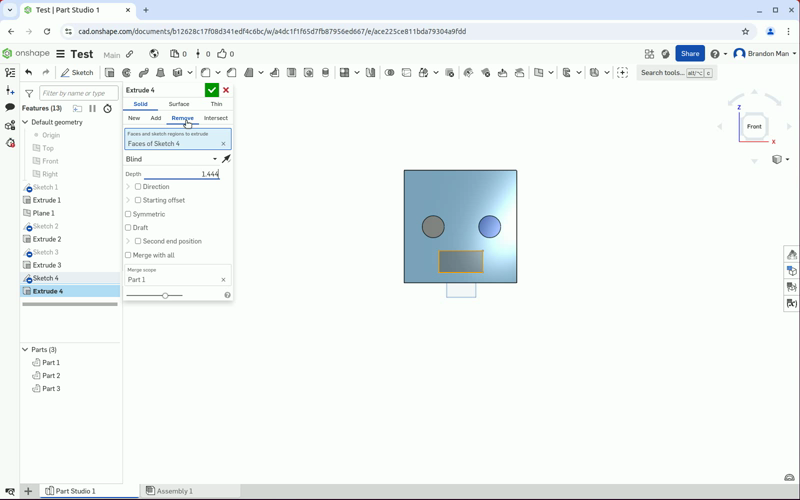
key(tab, 6)
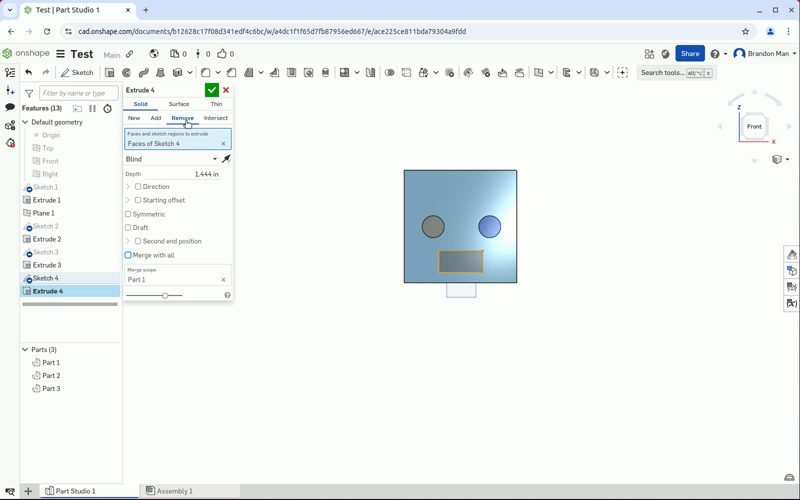
key(space)
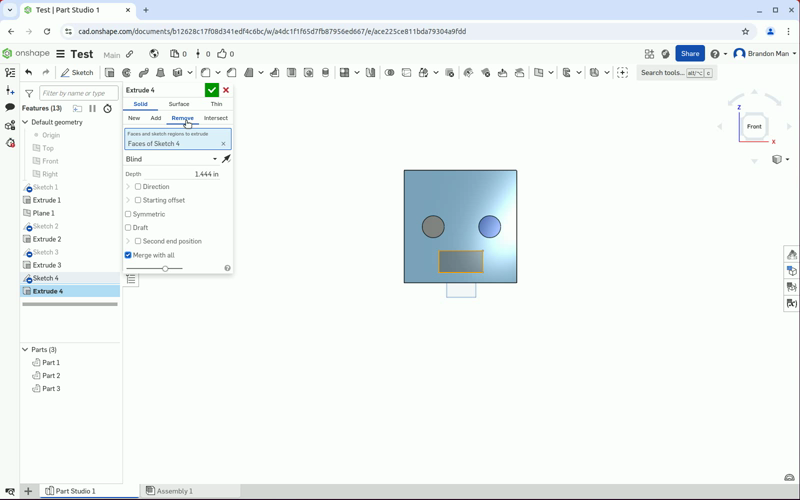
key(enter)
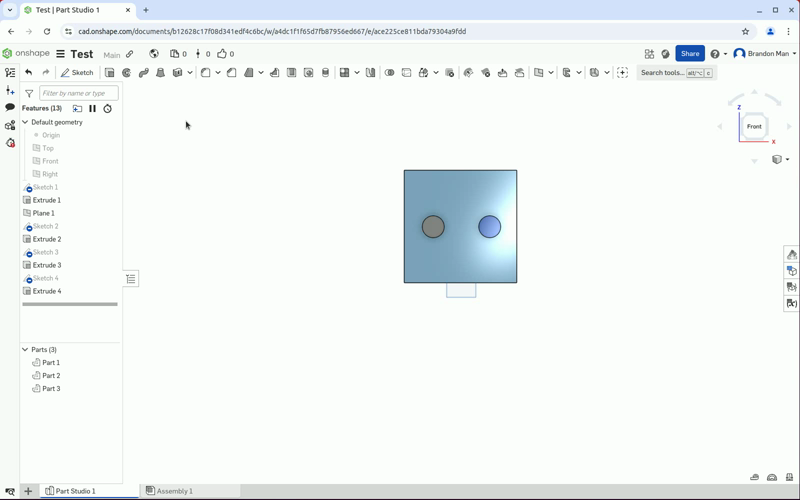
key(shift+h)
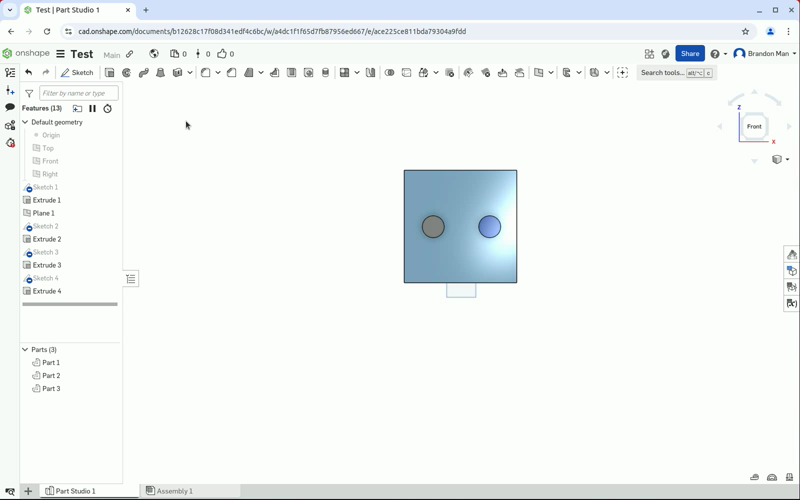
key(shift+h)
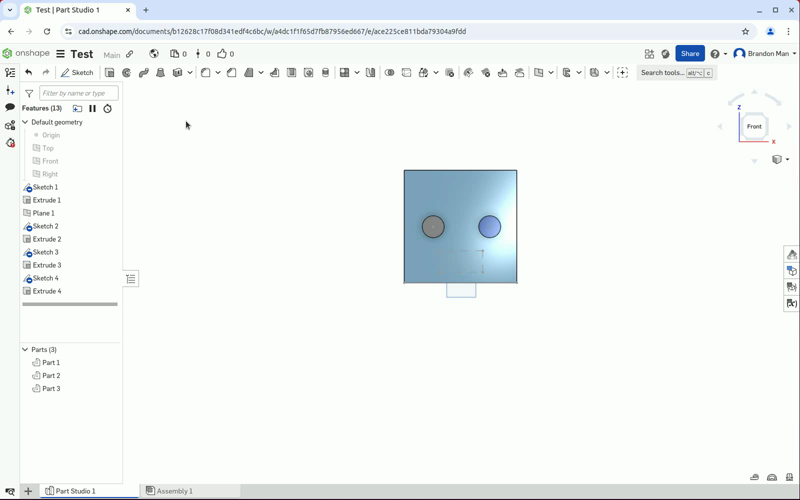
key(shift+7)
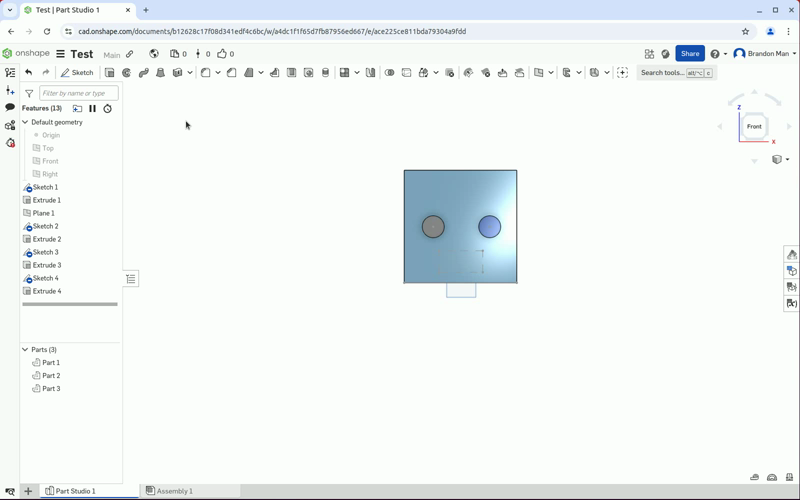
key(left, 2)
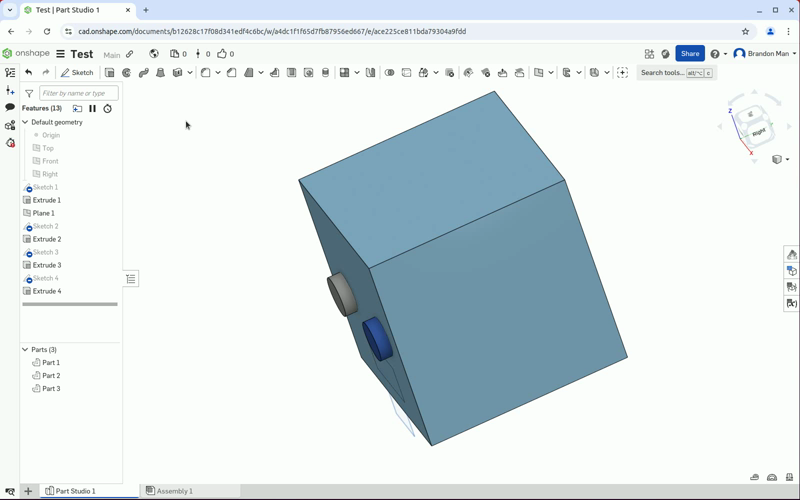
key(down, 2)
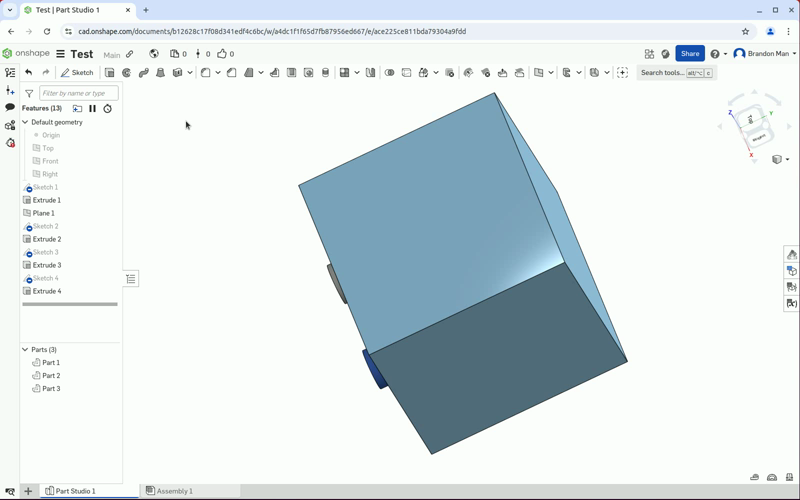
key(up, 2)
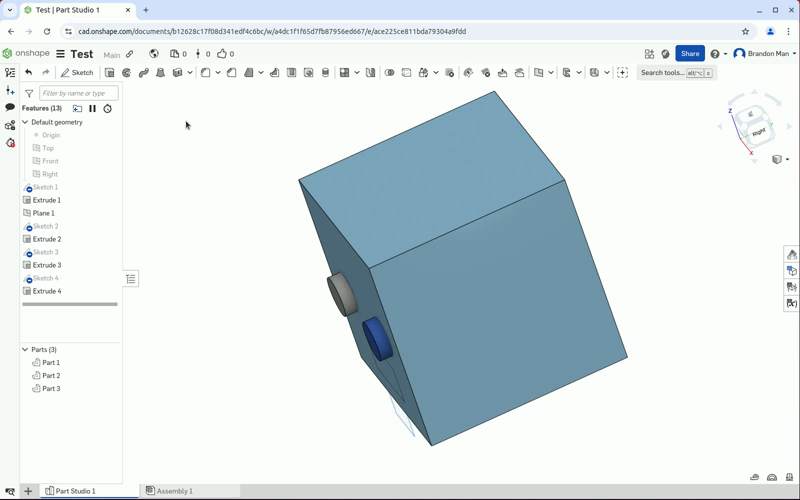
key(right, 2)
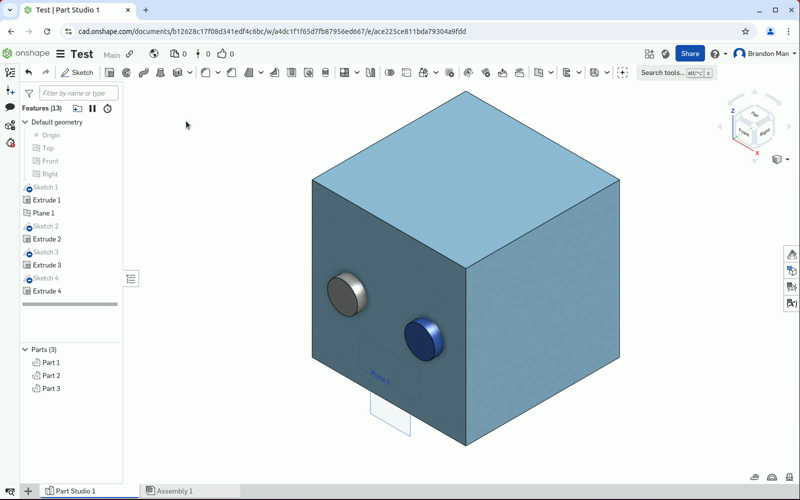
mouse_move(73, 189)
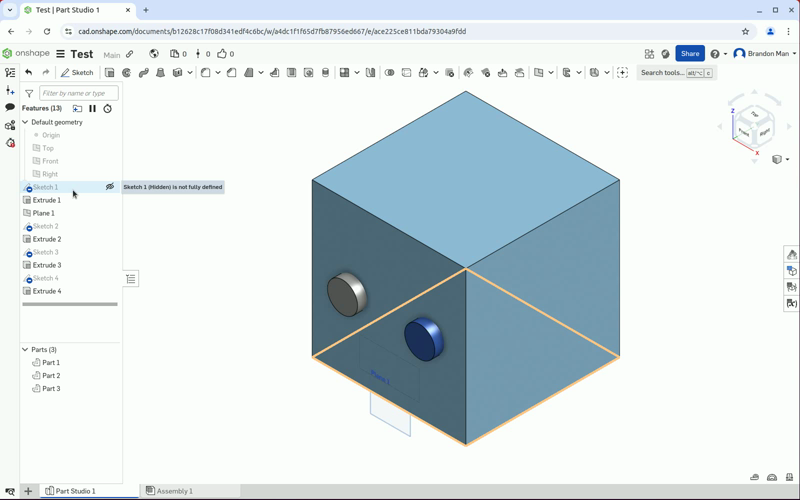
click(73, 189)